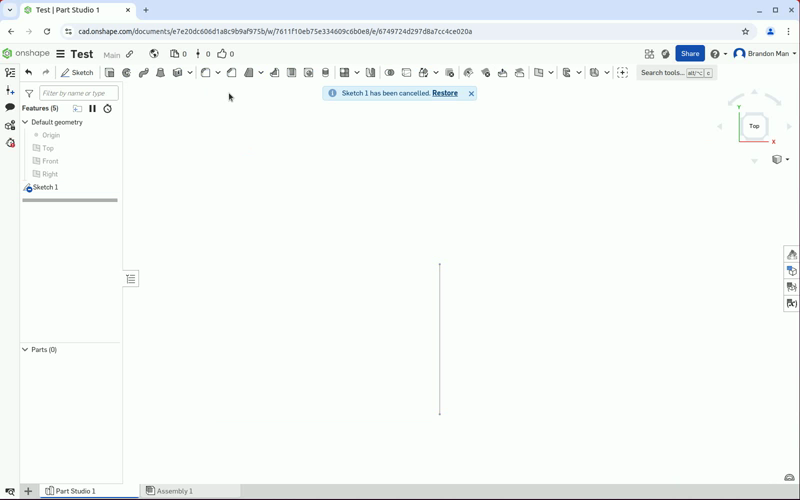
key(shift+h)
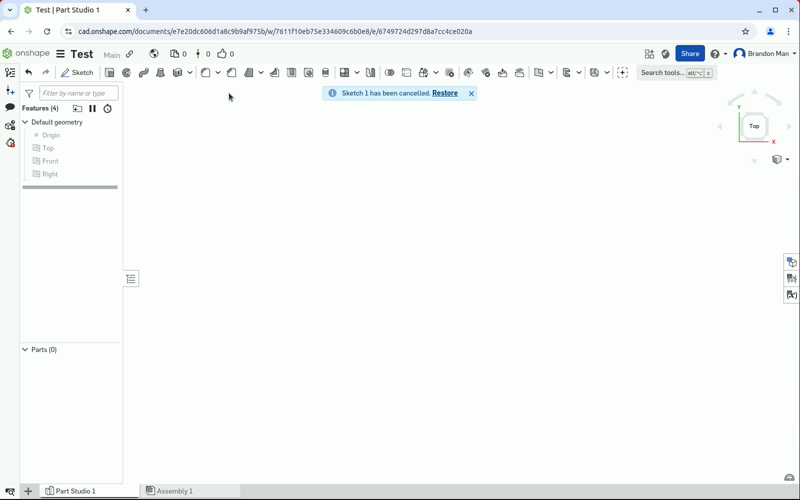
mouse_move(73, 352)
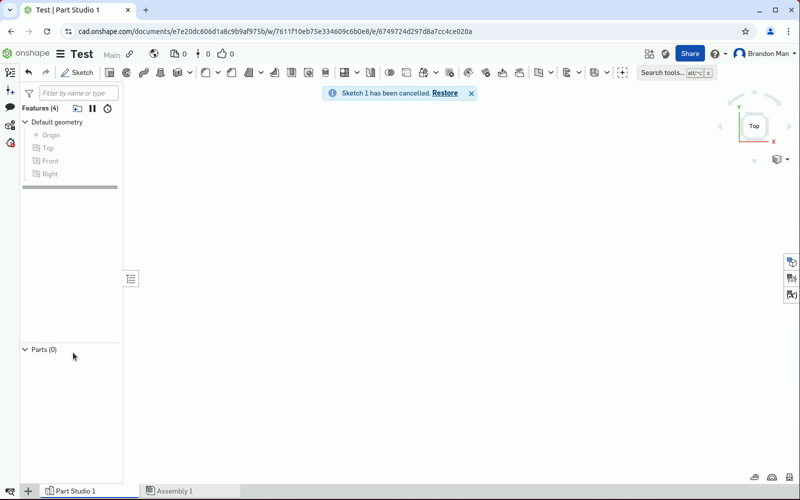
key(y)
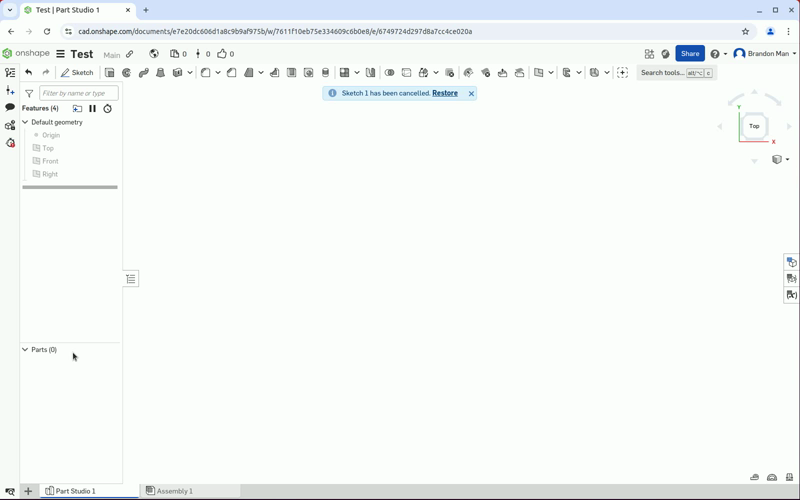
key(shift+p)
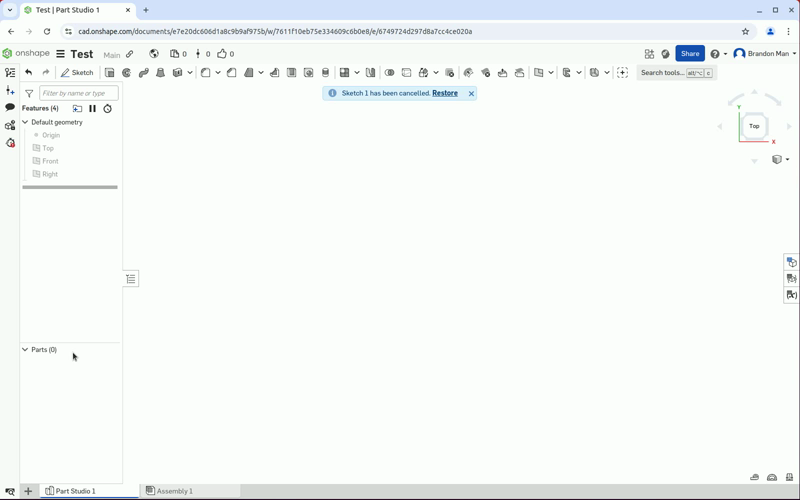
key(space)
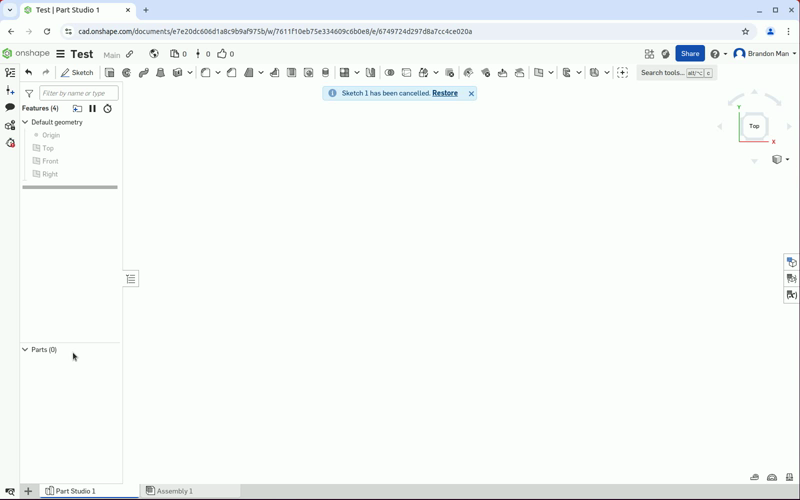
key_down(shift)
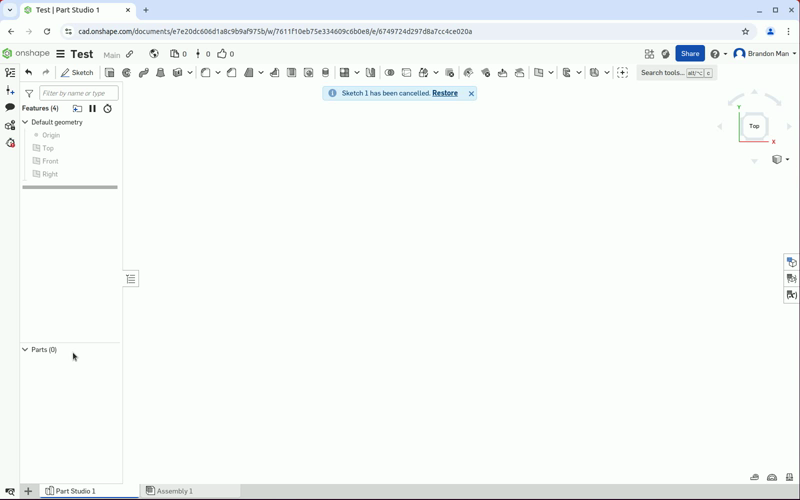
key(up)
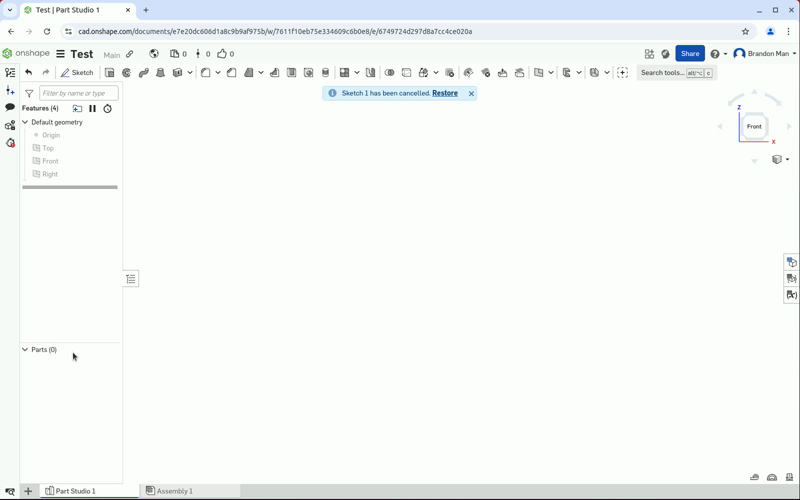
key_up(shift)
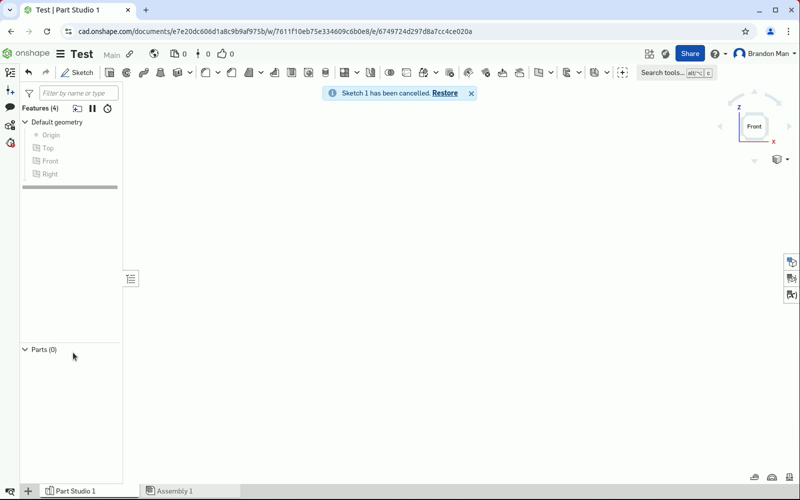
mouse_move(73, 352)
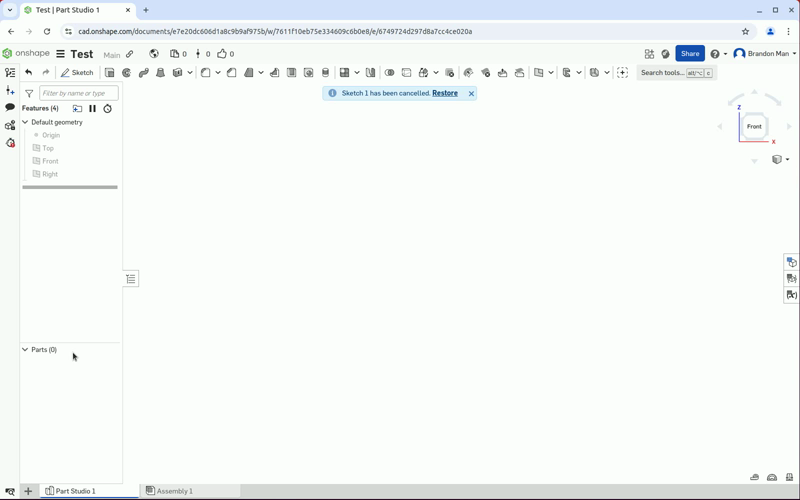
key(shift+y)
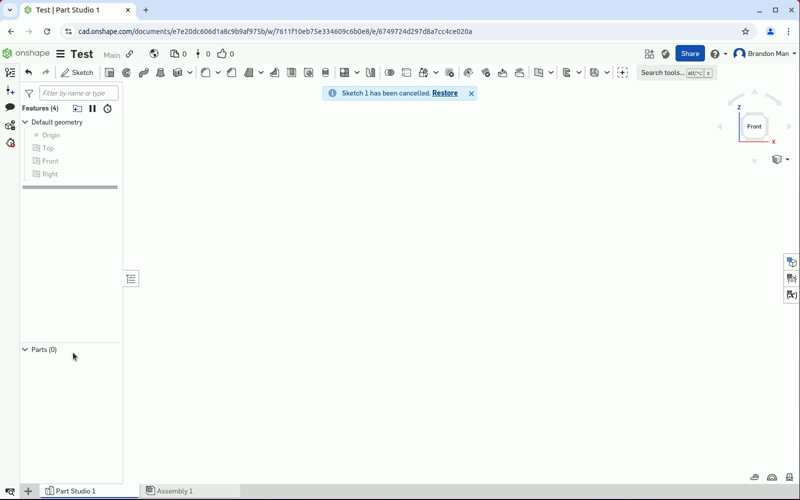
key(shift+s)
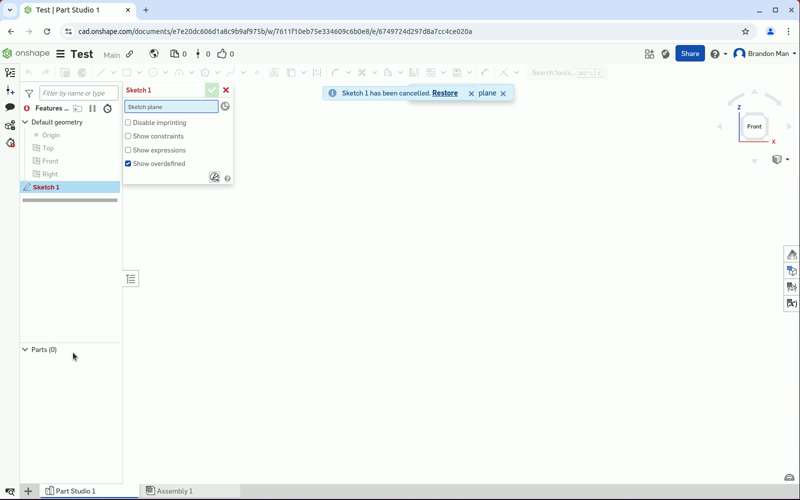
mouse_move(73, 163)
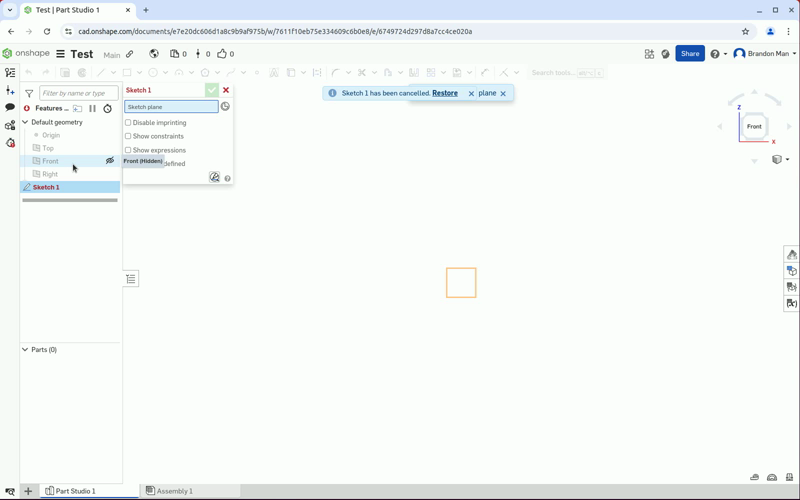
click(73, 163)
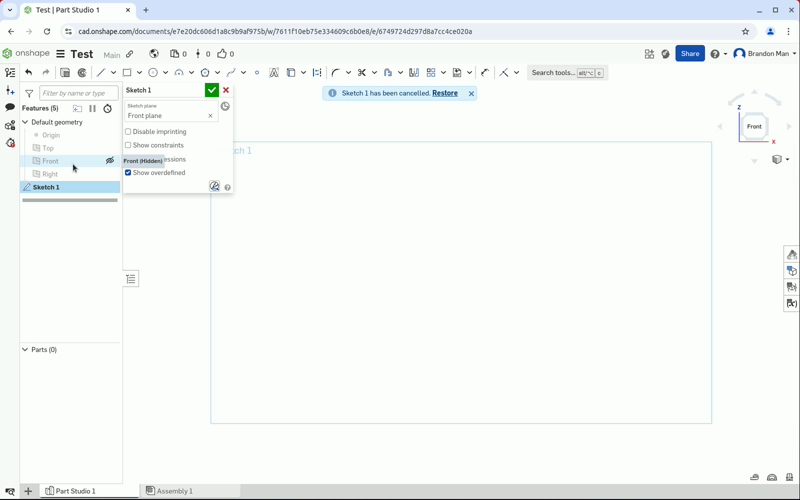
mouse_move(73, 352)
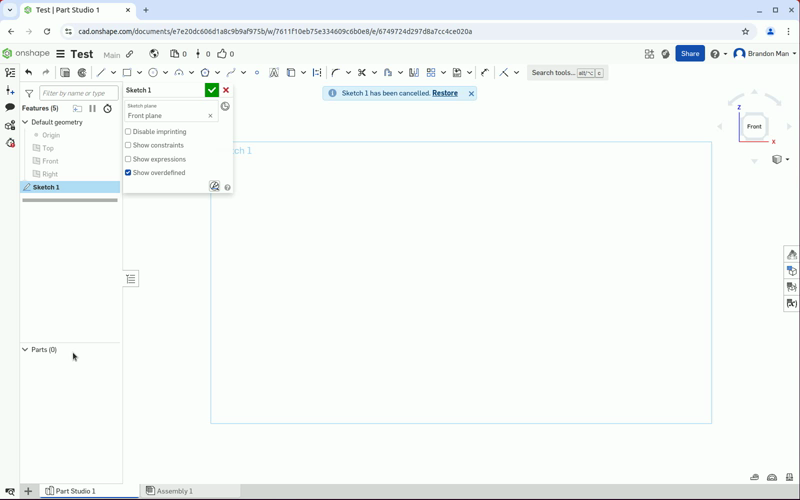
key(y)
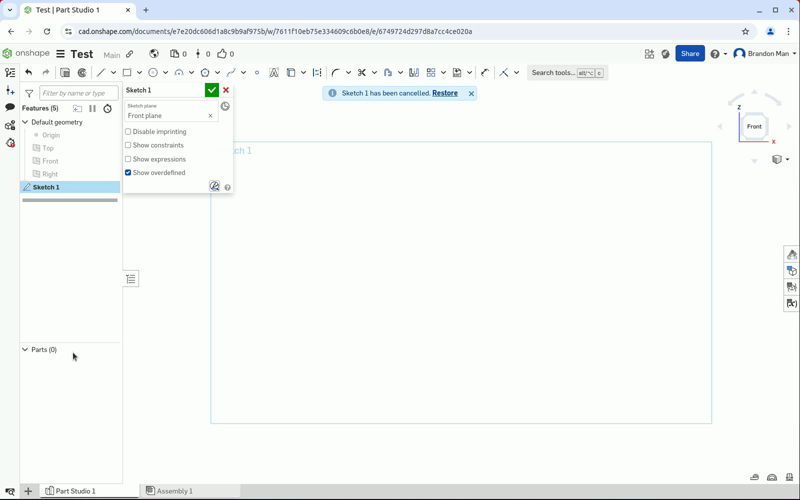
key(l)
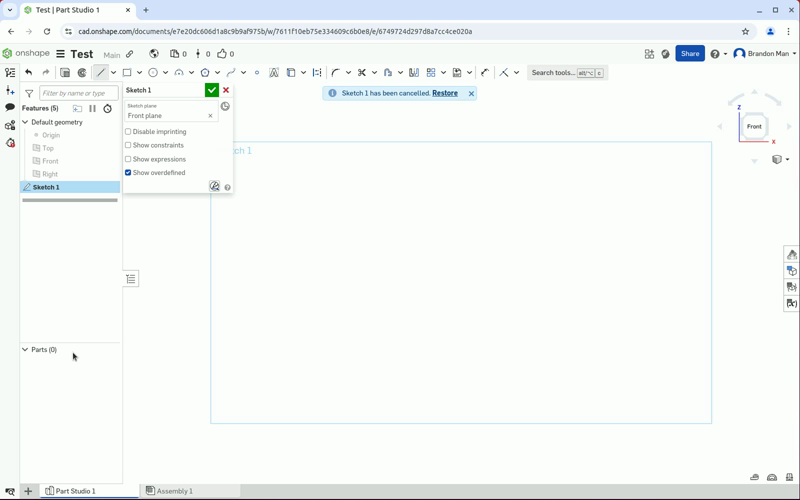
key_down(shift)
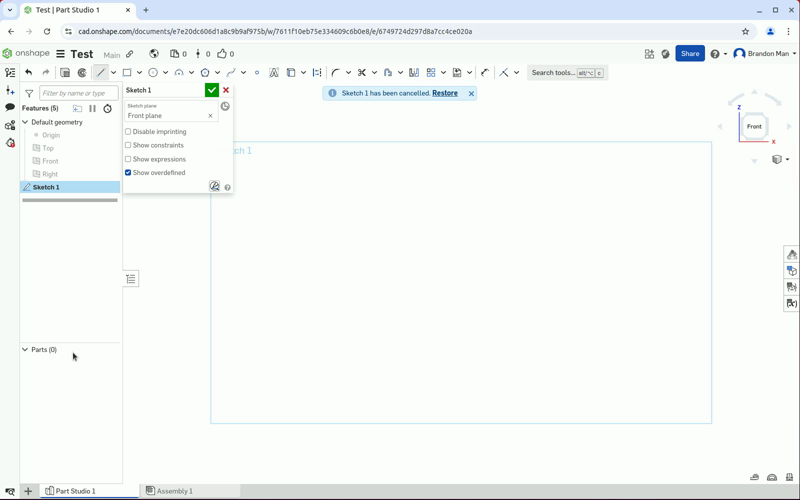
mouse_move(348, 282)
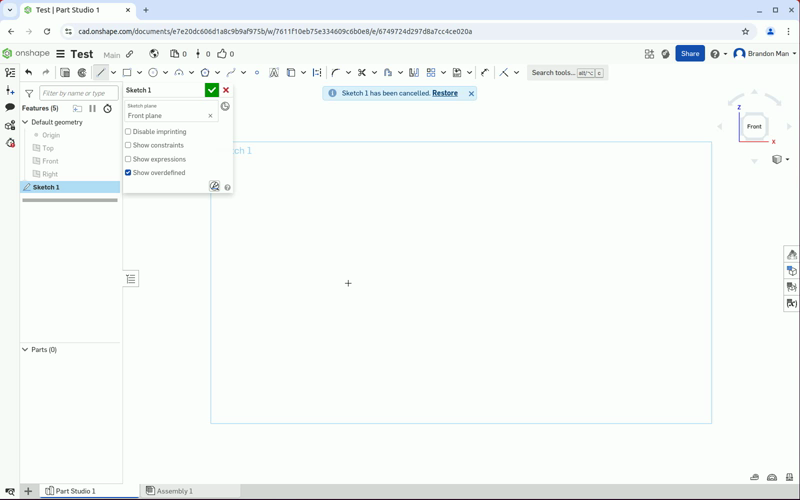
click(348, 282)
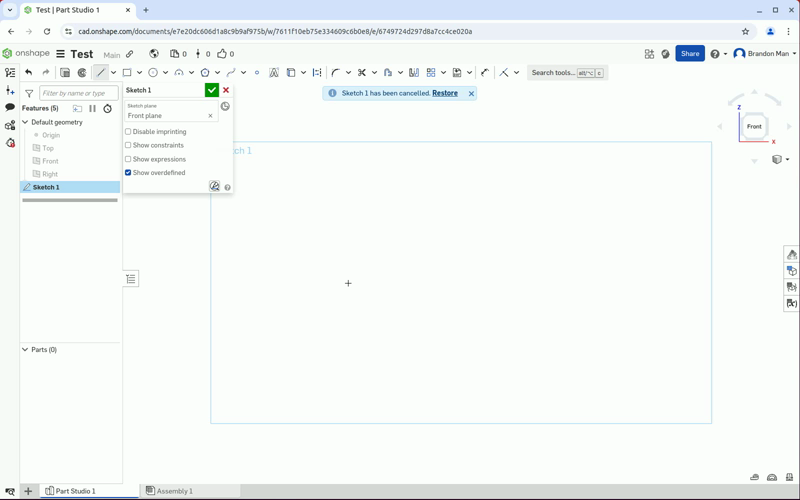
key_up(shift)
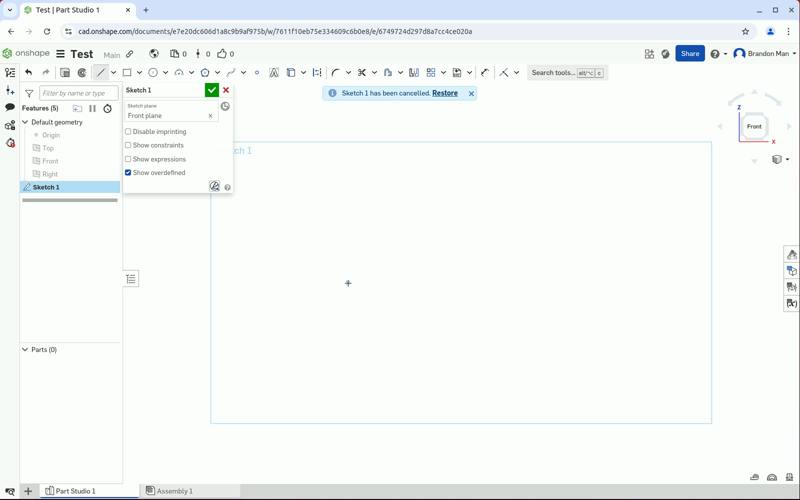
key_down(shift)
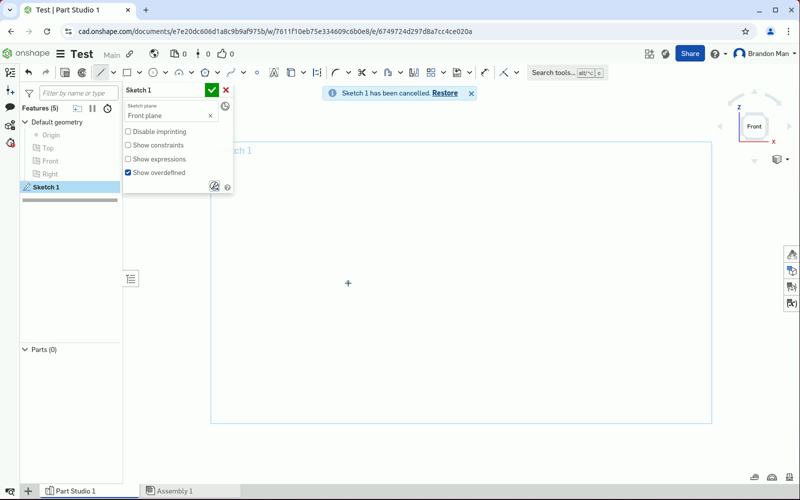
mouse_move(570, 282)
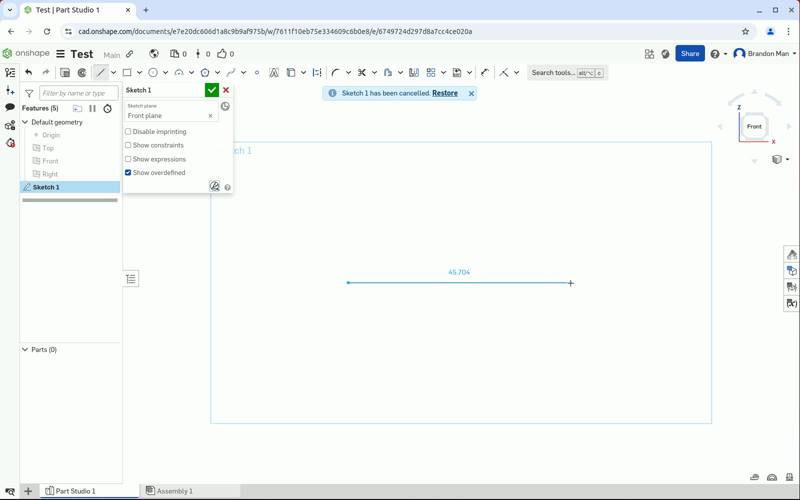
click(570, 282)
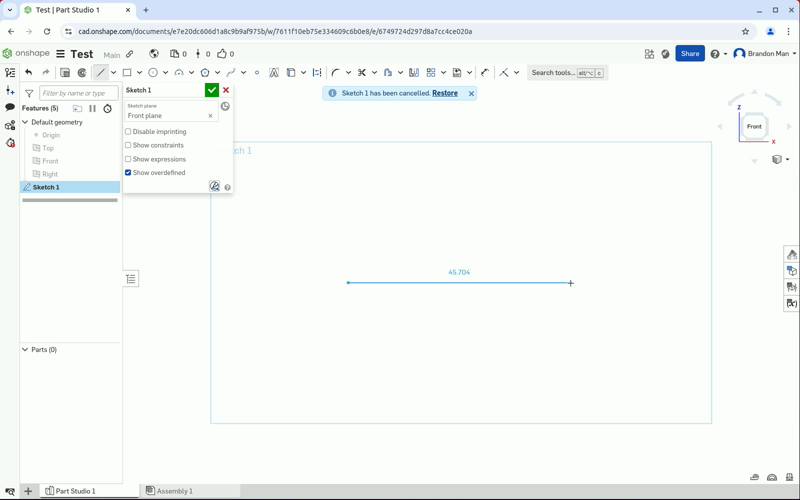
key_up(shift)
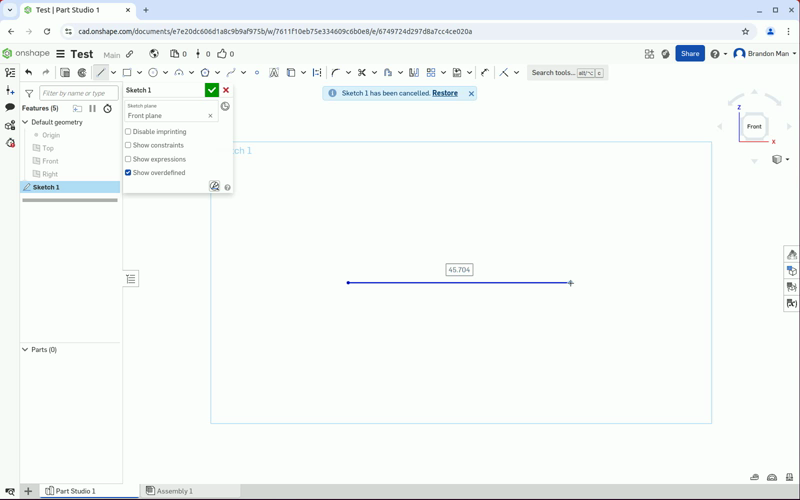
key_down(shift)
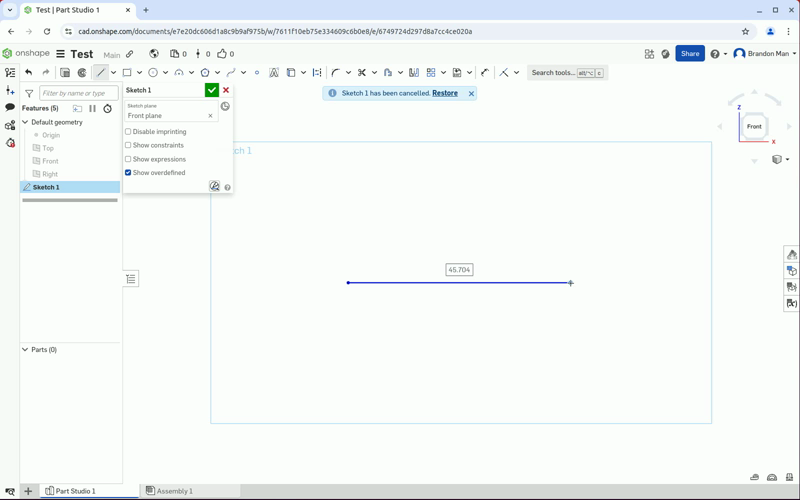
mouse_move(570, 179)
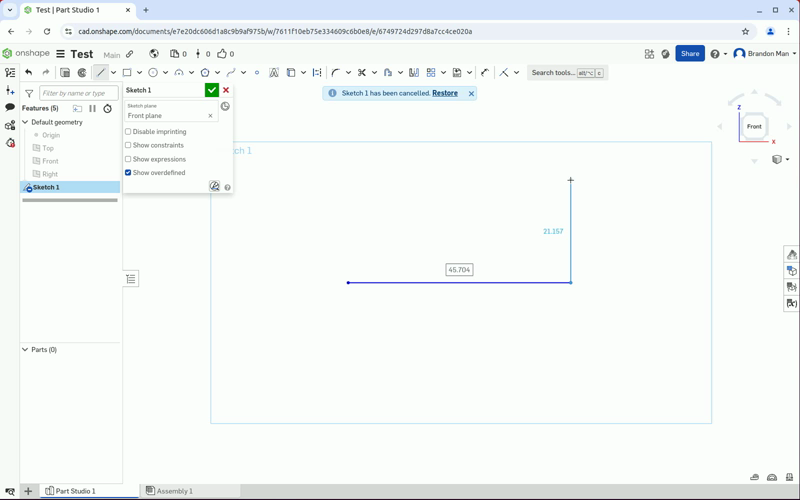
click(570, 179)
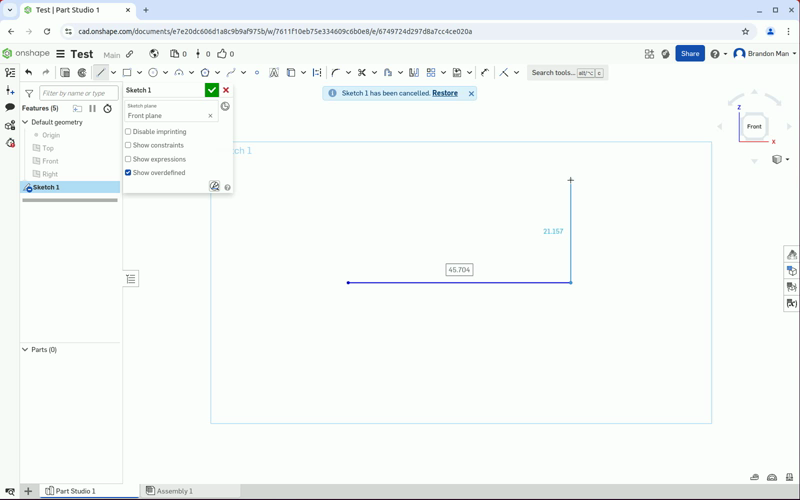
key_up(shift)
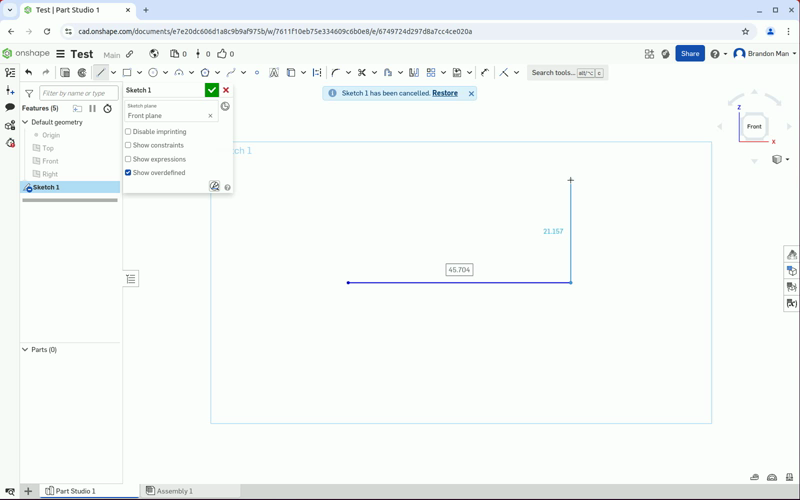
key_down(shift)
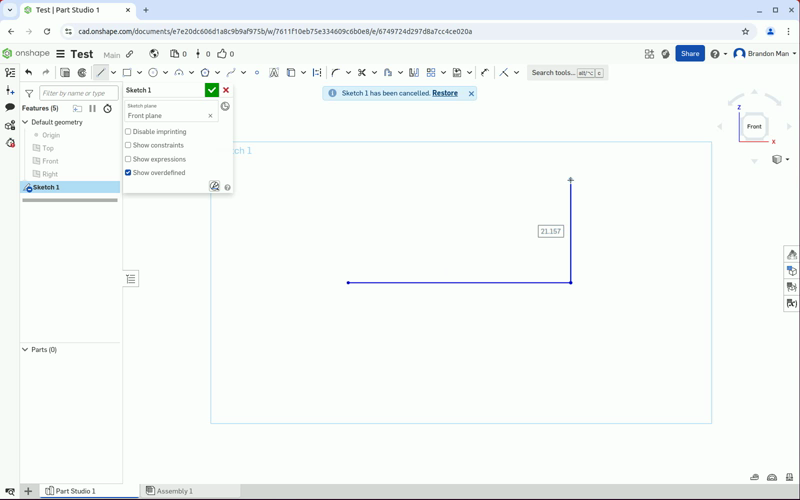
mouse_move(348, 179)
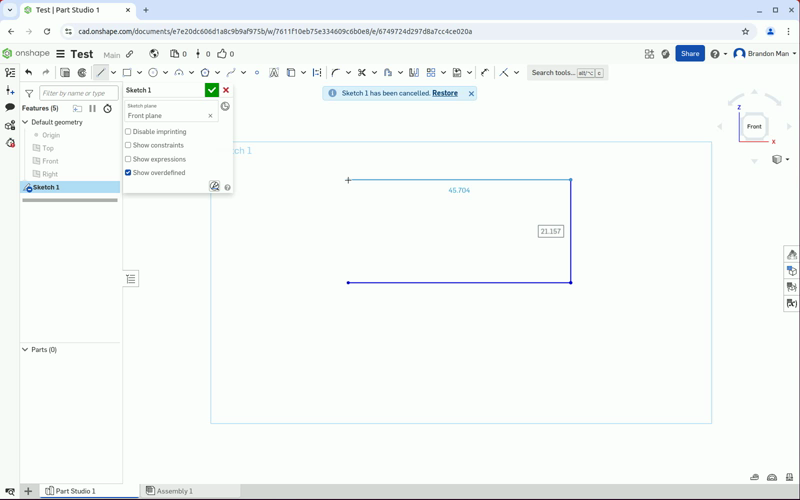
click(348, 179)
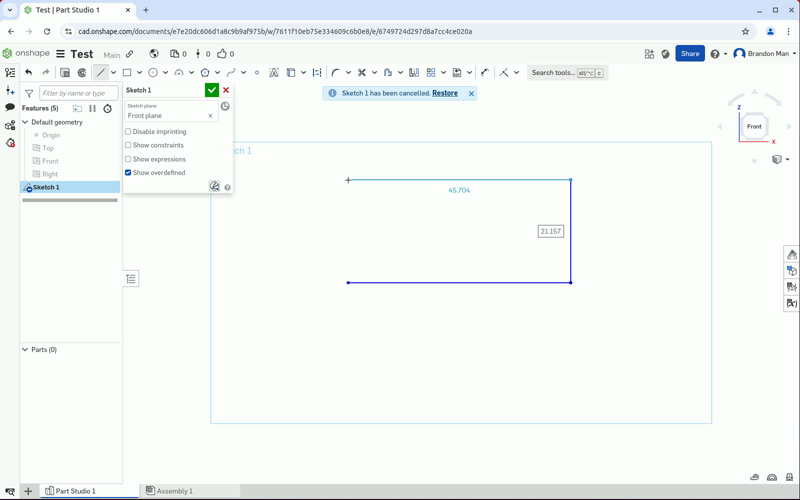
key_up(shift)
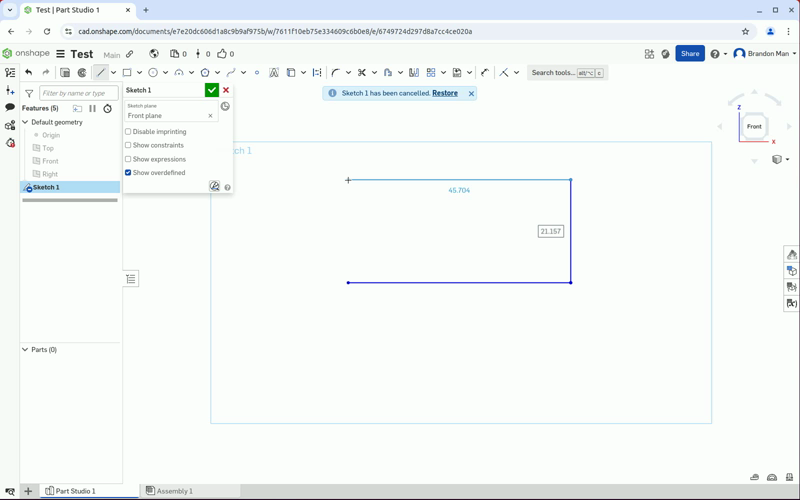
key_down(shift)
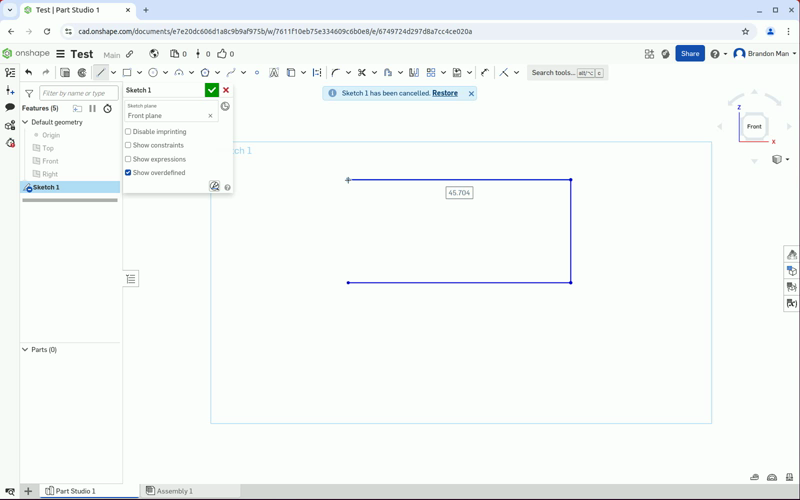
mouse_move(348, 282)
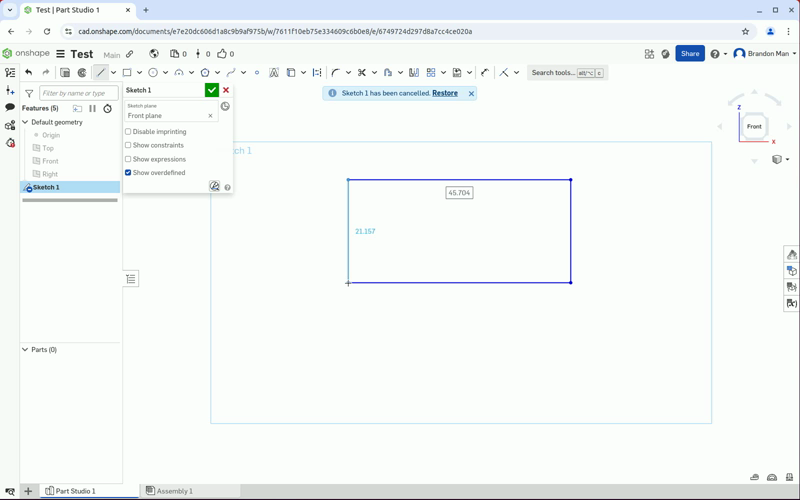
key_up(shift)
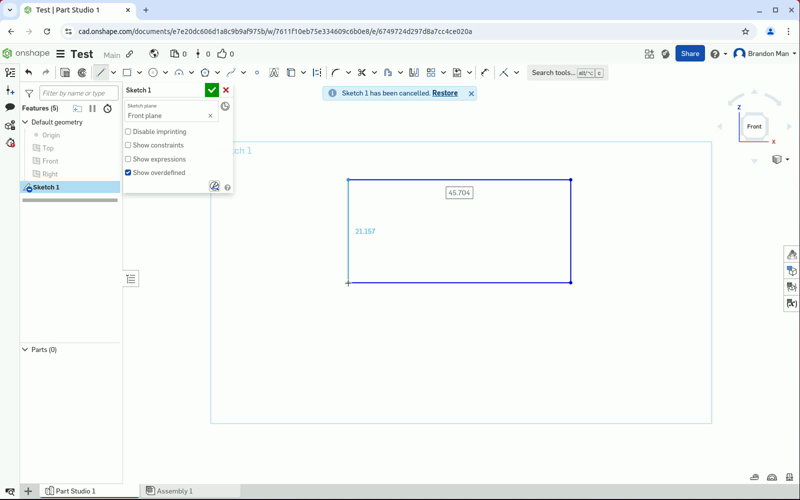
click(348, 282)
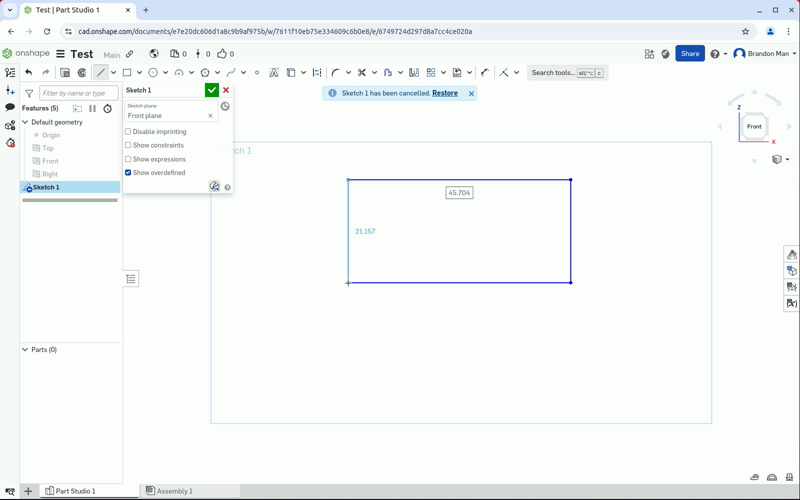
key(esc)
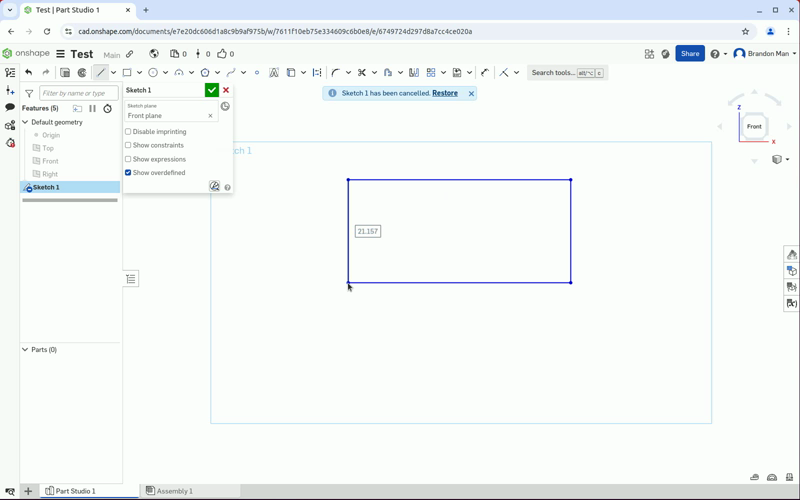
mouse_move(392, 212)
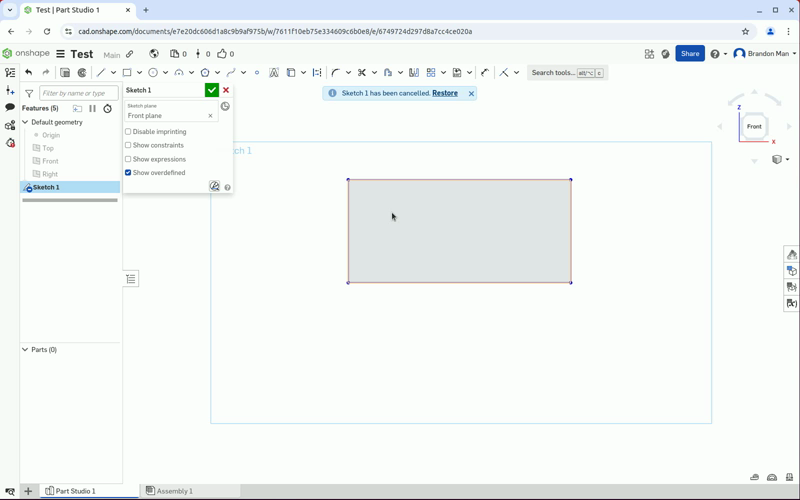
click(392, 212)
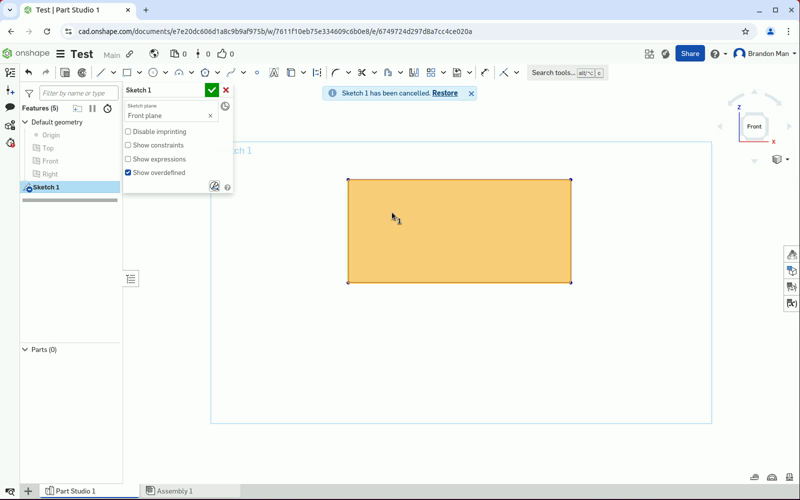
mouse_move(73, 352)
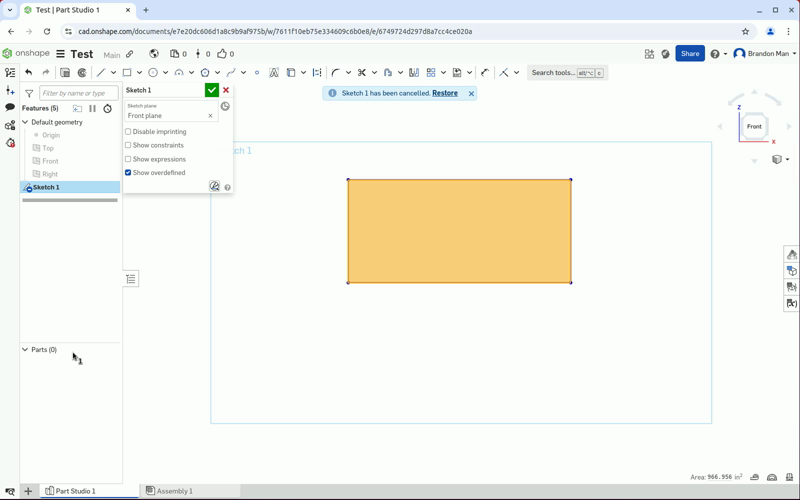
key(shift+y)
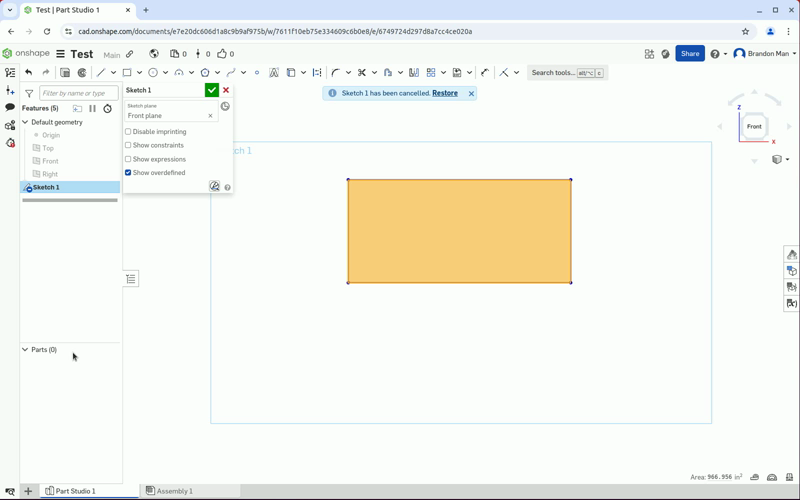
key(shift+e)
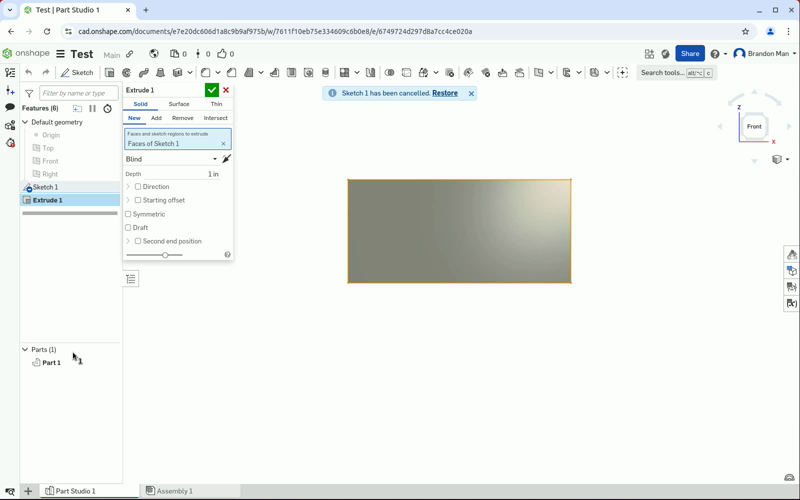
mouse_move(143, 106)
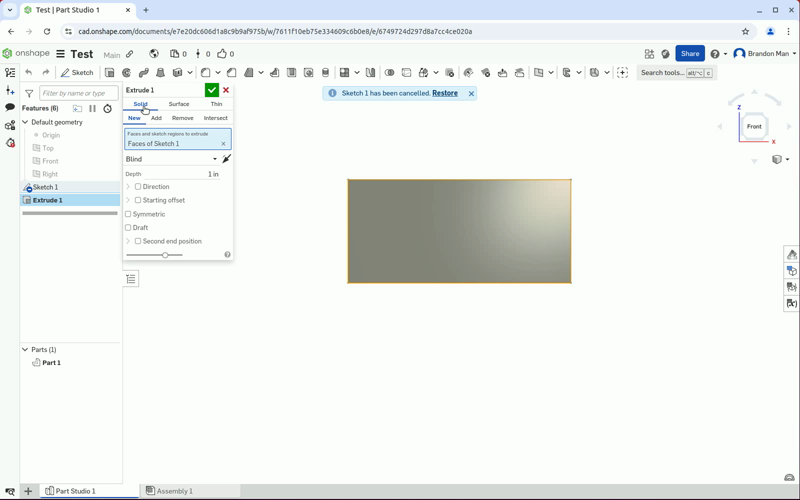
click(143, 106)
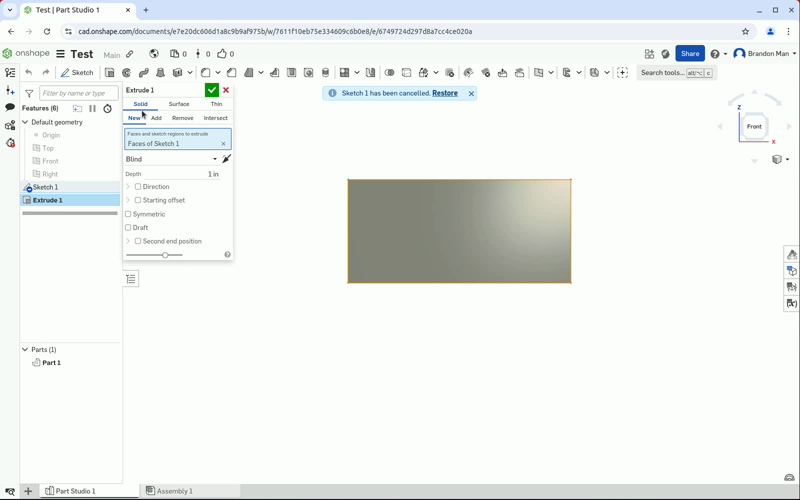
mouse_move(137, 120)
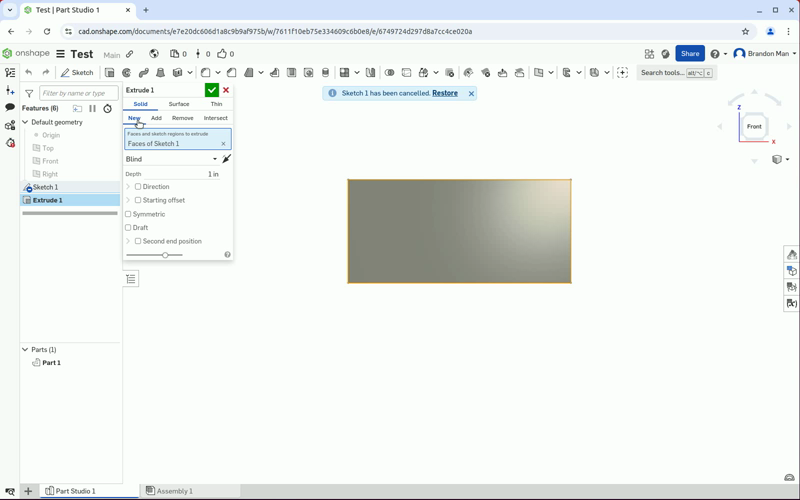
click(137, 120)
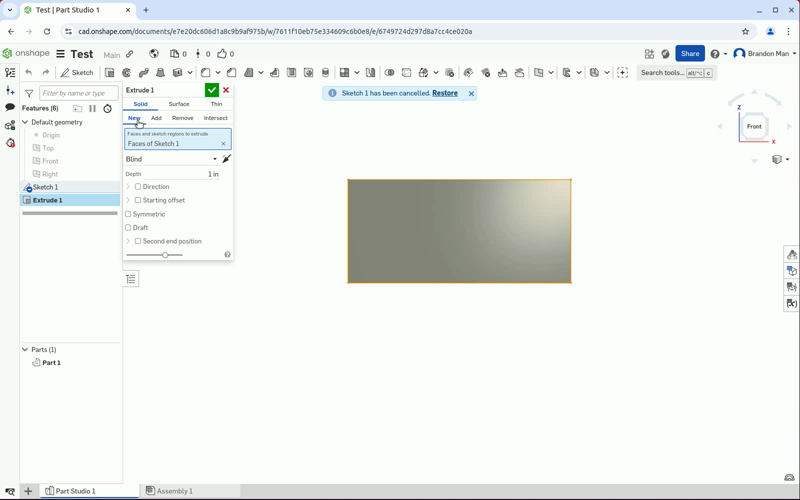
key(tab, 4)
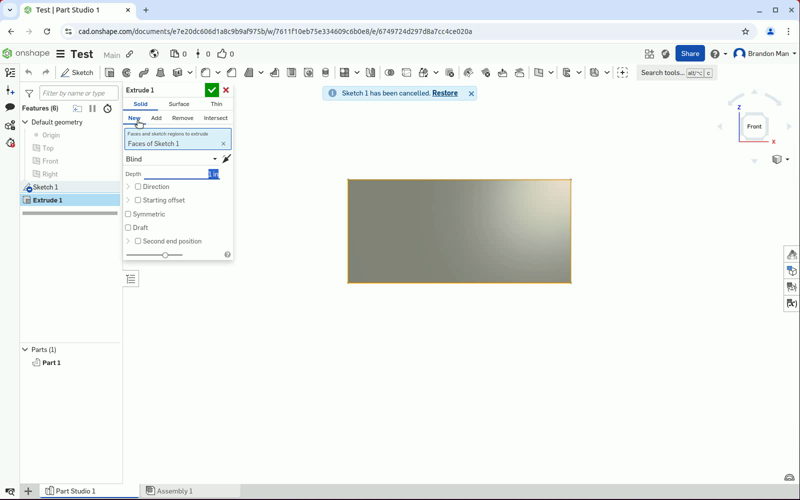
text(1.685)
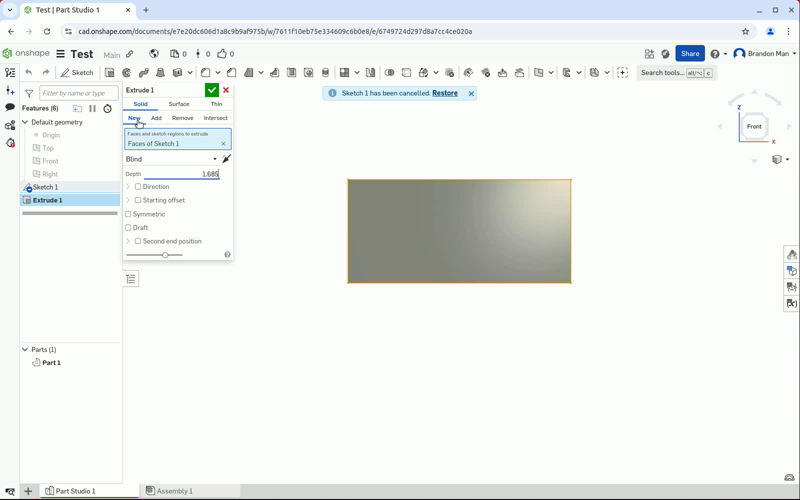
key(enter)
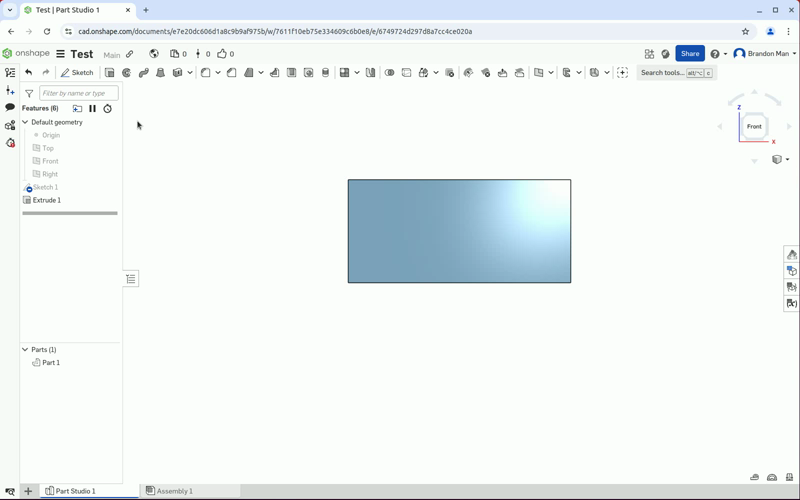
key(shift+h)
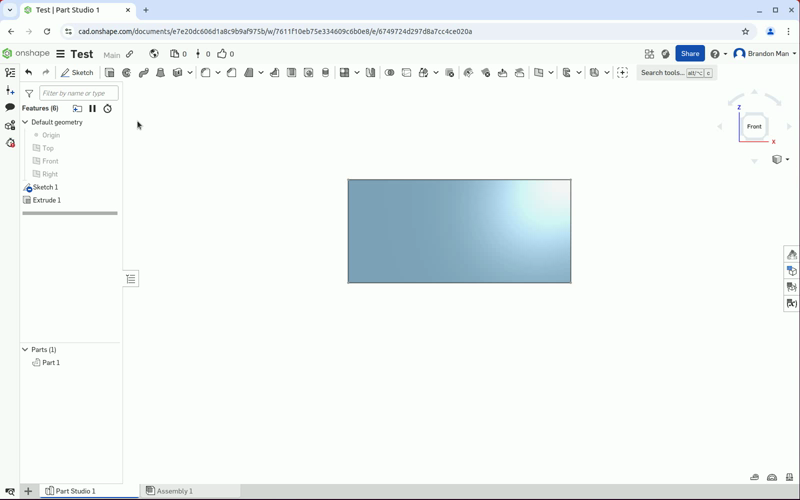
key(shift+h)
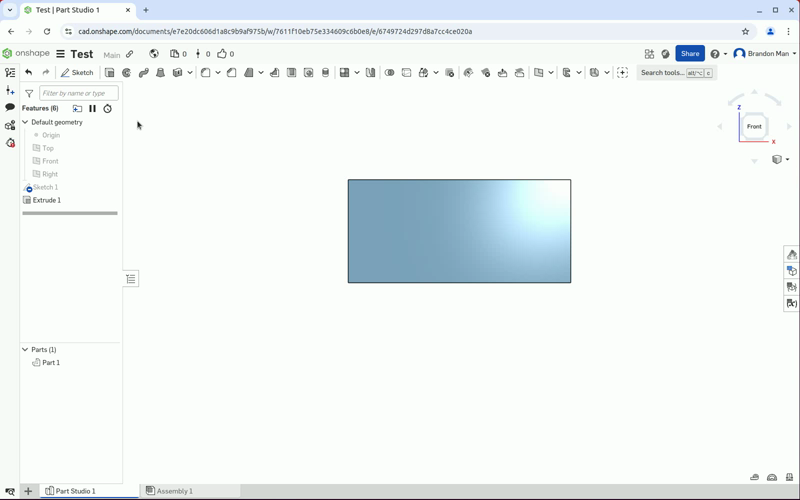
mouse_move(73, 189)
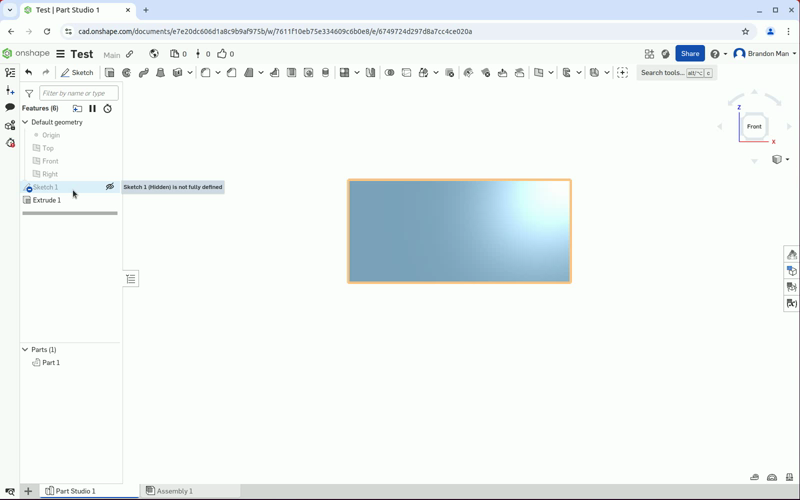
click(73, 189)
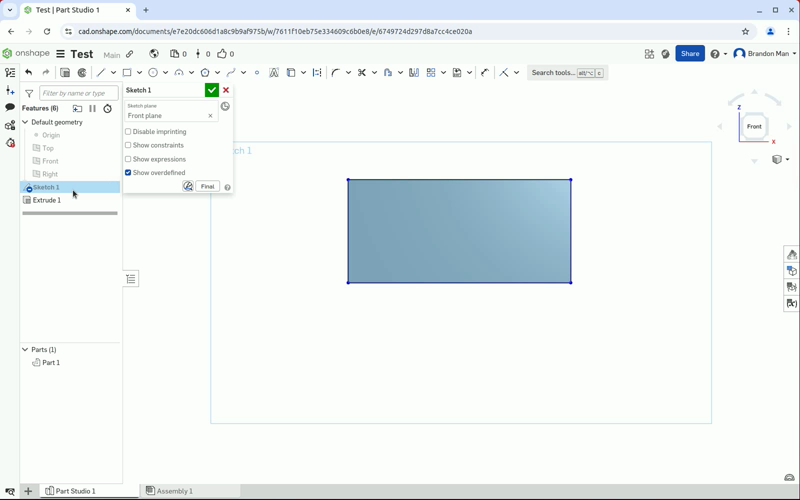
mouse_move(229, 92)
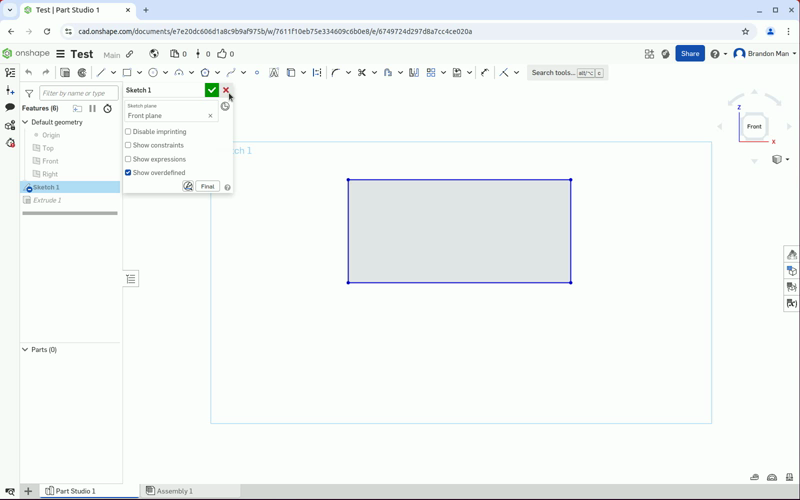
click(229, 92)
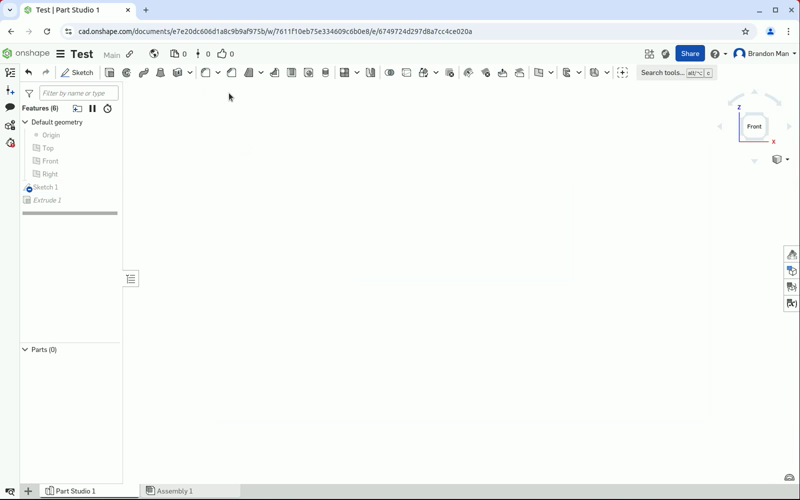
mouse_move(73, 352)
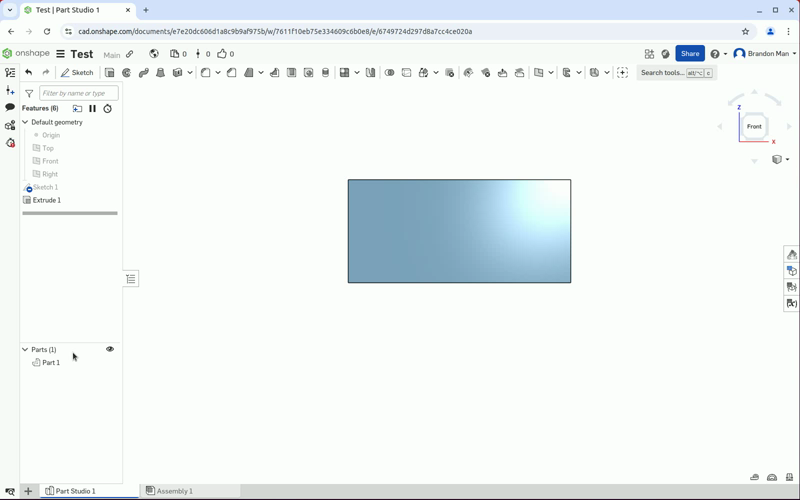
key(y)
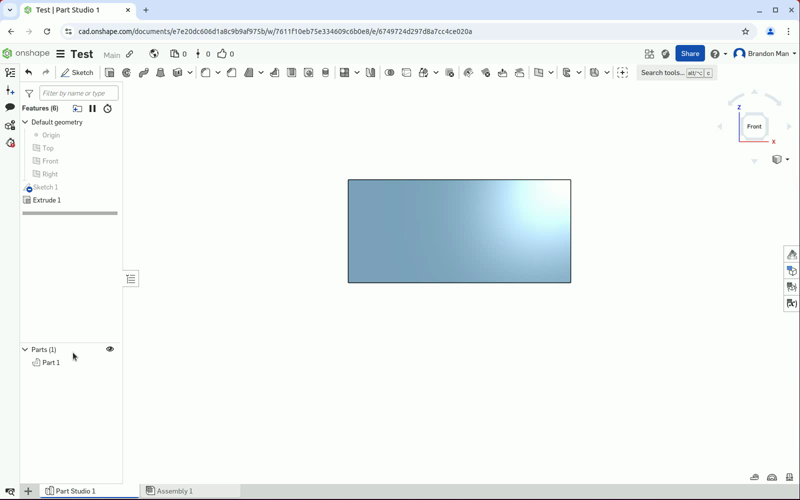
key(shift+p)
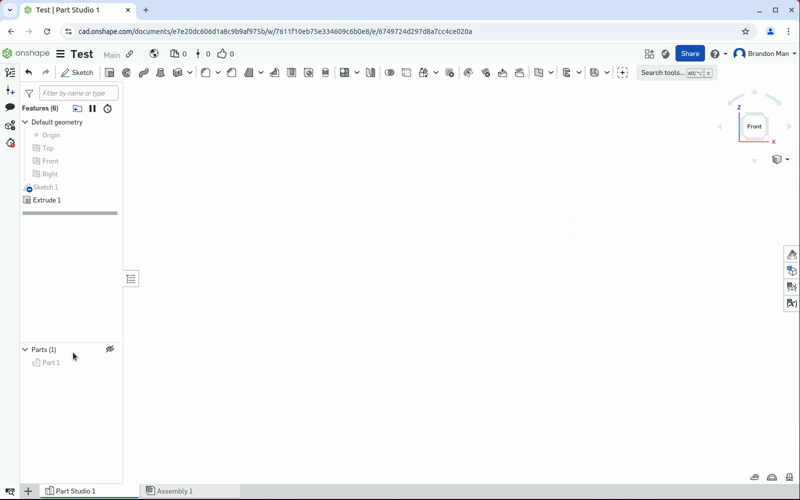
key(space)
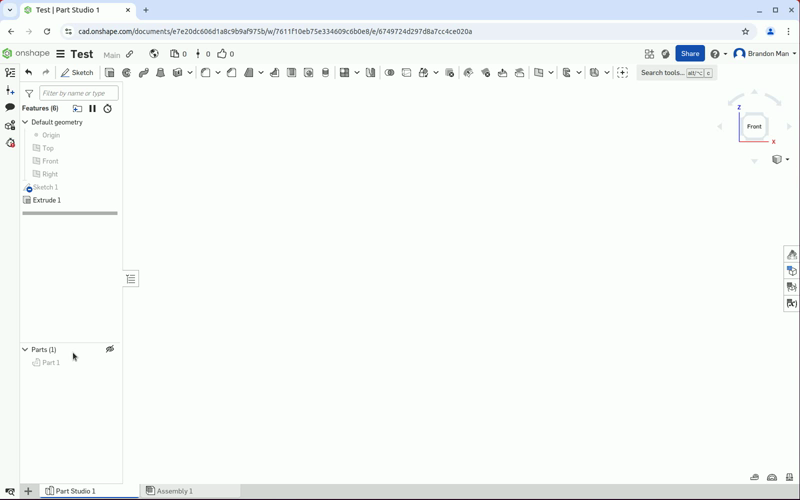
key_down(shift)
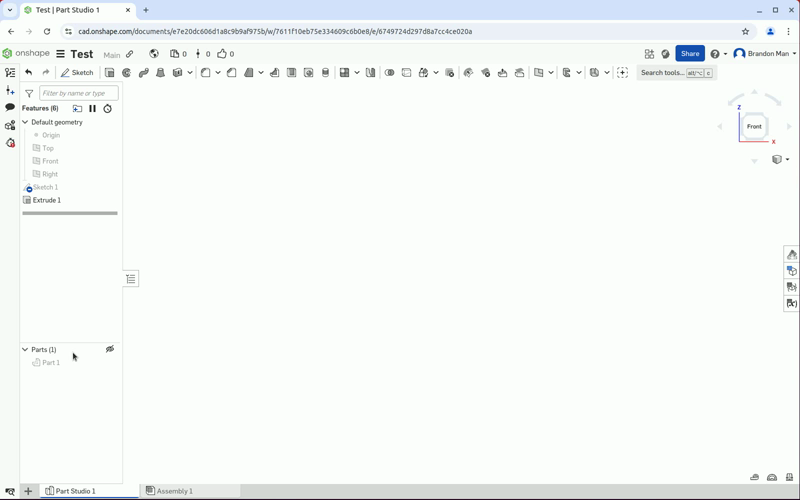
key(down)
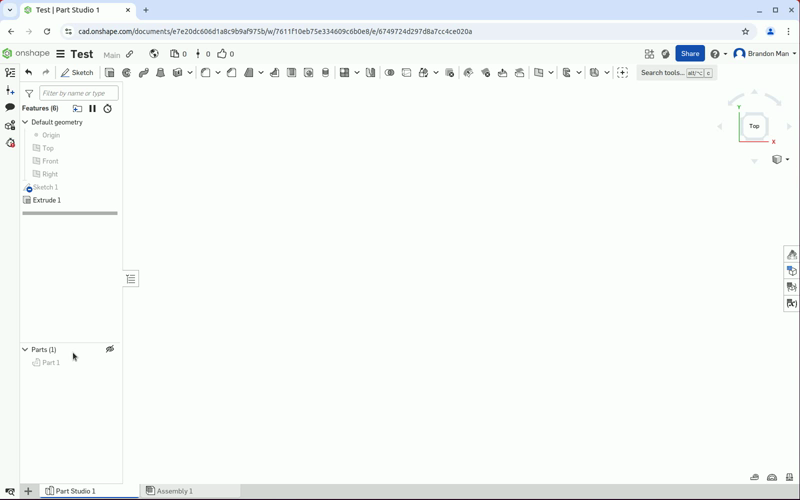
key_up(shift)
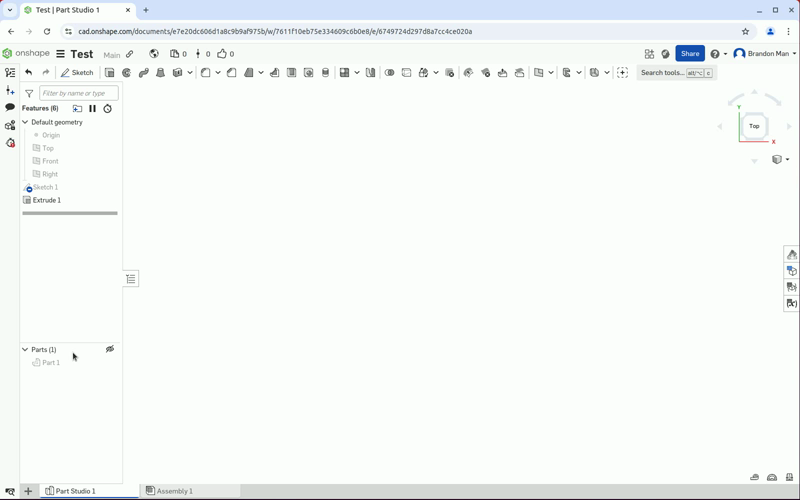
mouse_move(73, 352)
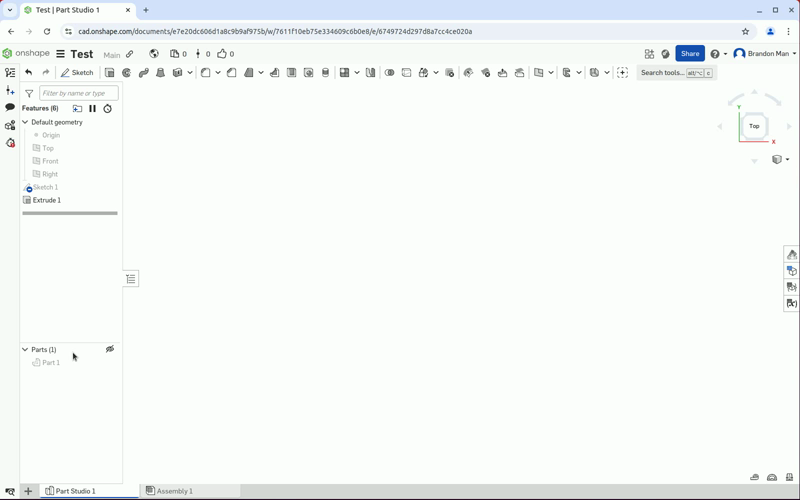
key(shift+y)
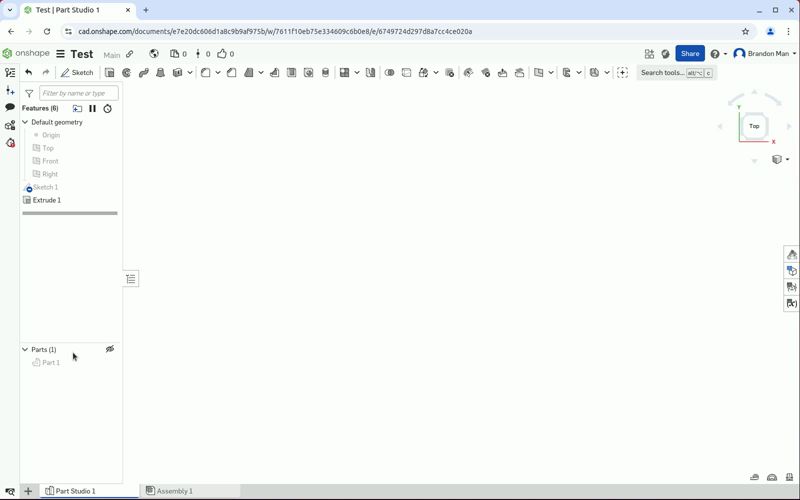
key(shift+s)
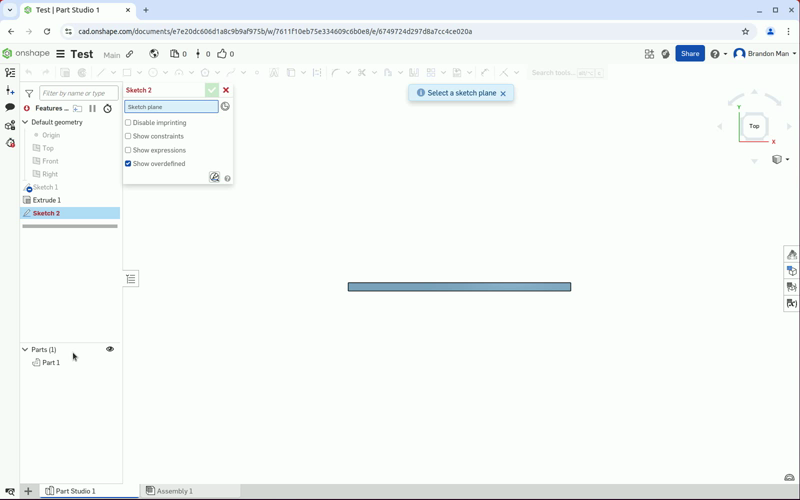
mouse_move(73, 150)
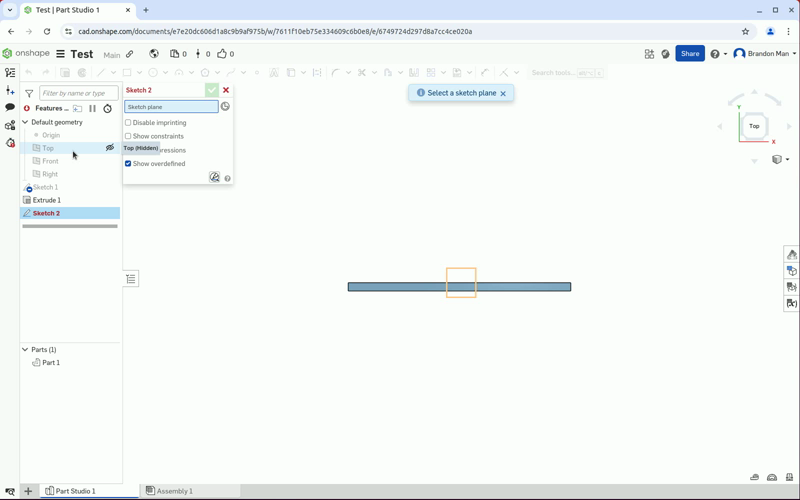
click(73, 150)
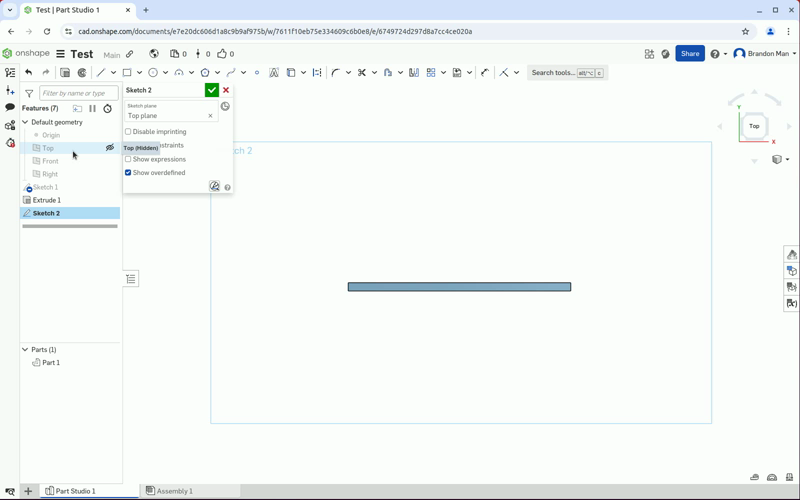
mouse_move(73, 352)
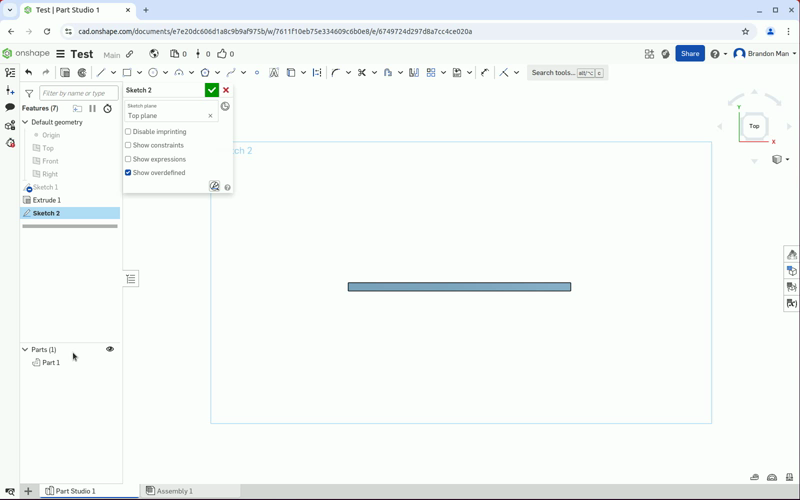
key(y)
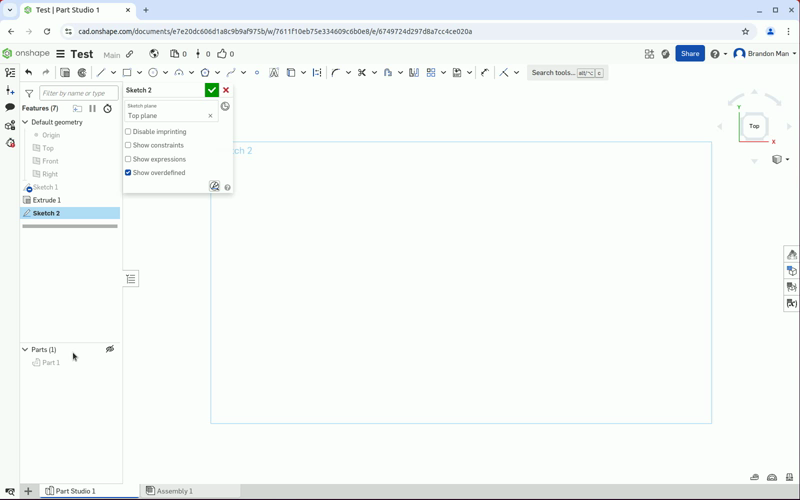
key(l)
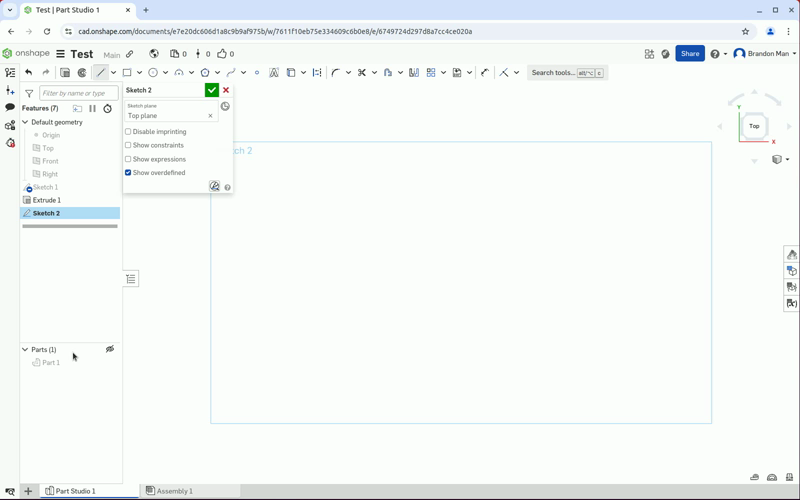
key_down(shift)
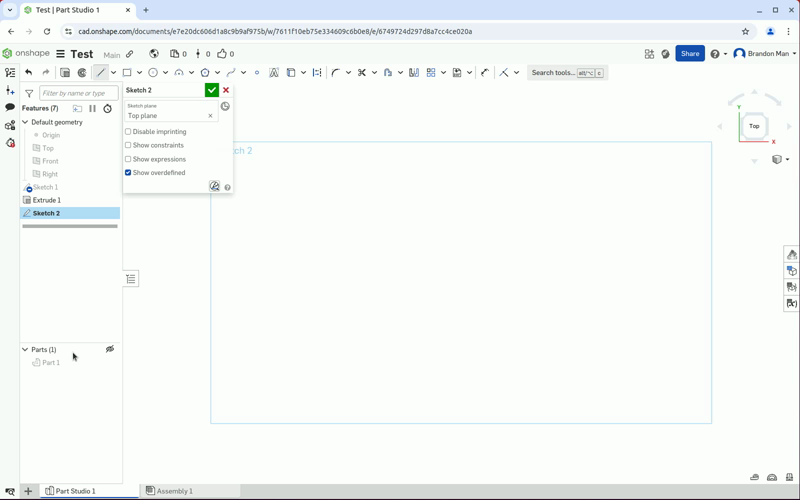
mouse_move(348, 282)
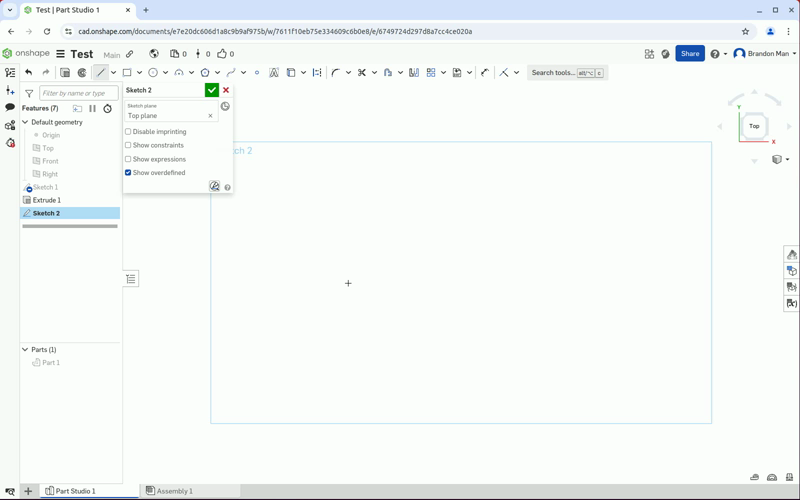
click(348, 282)
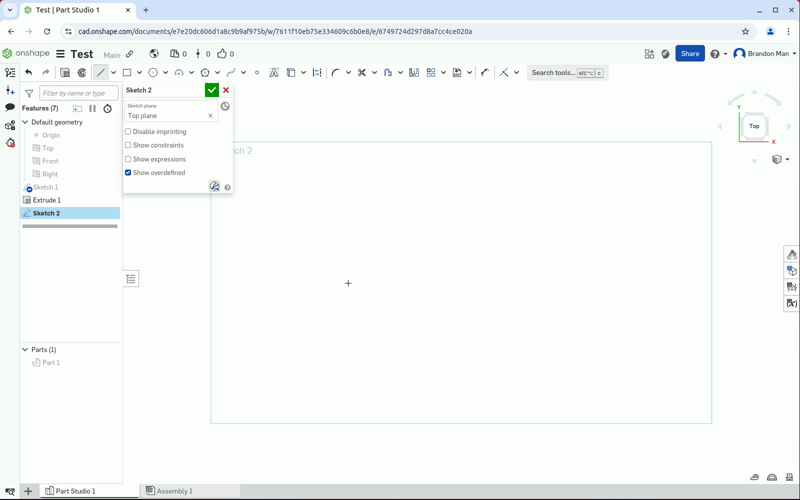
key_up(shift)
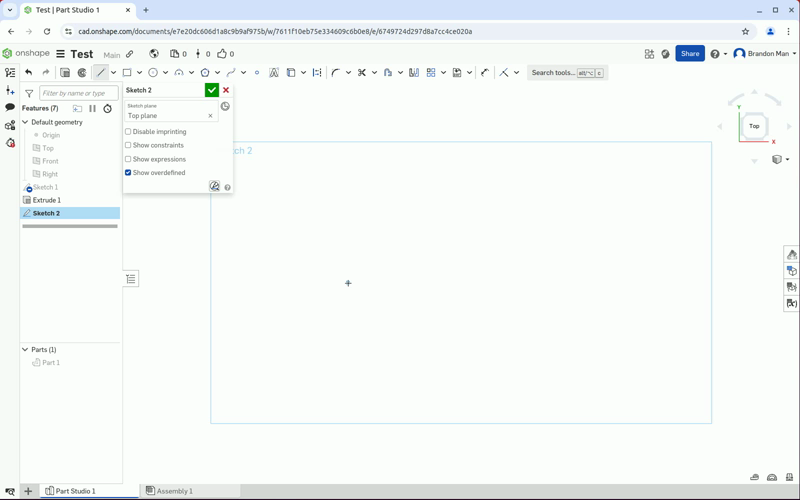
key_down(shift)
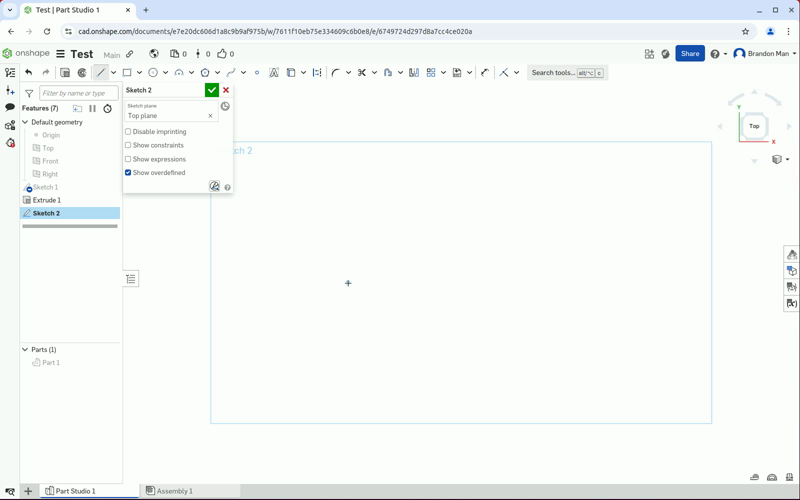
mouse_move(378, 282)
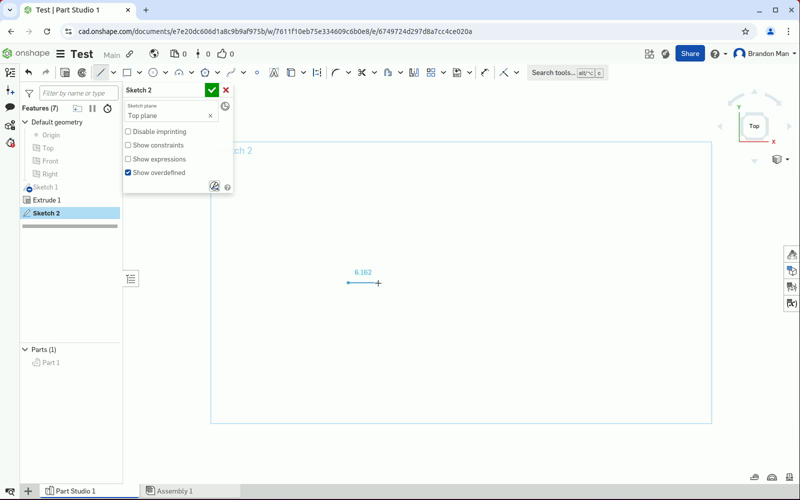
mouse_move(354, 282)
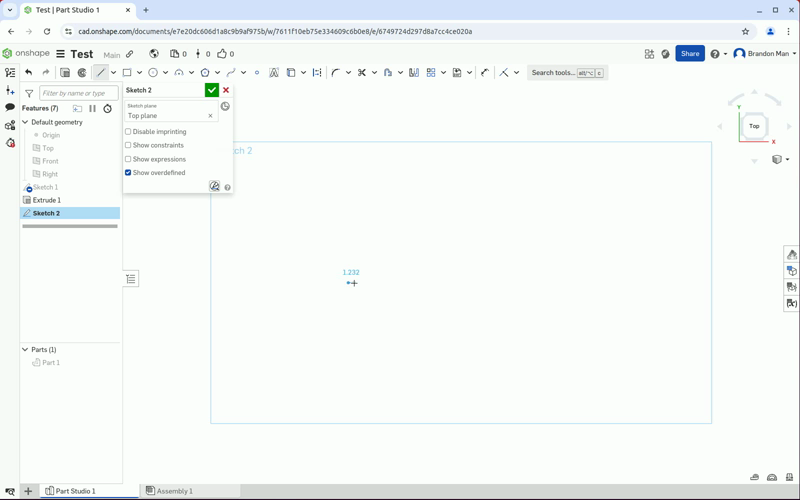
scroll(6)
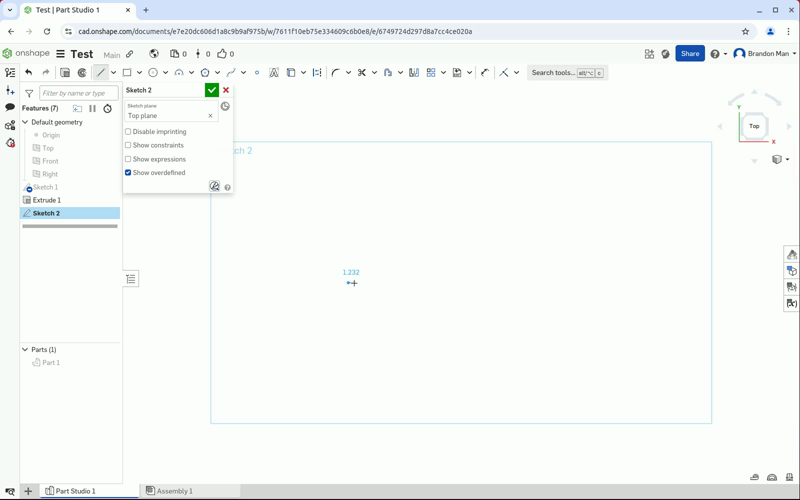
scroll(6)
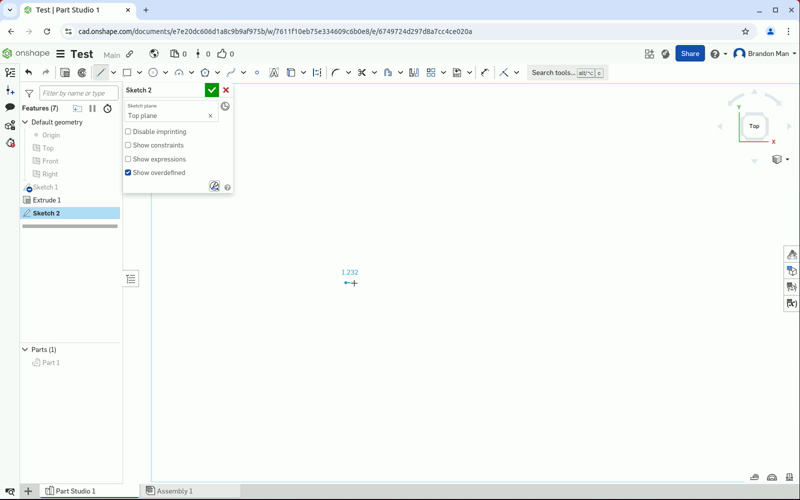
scroll(6)
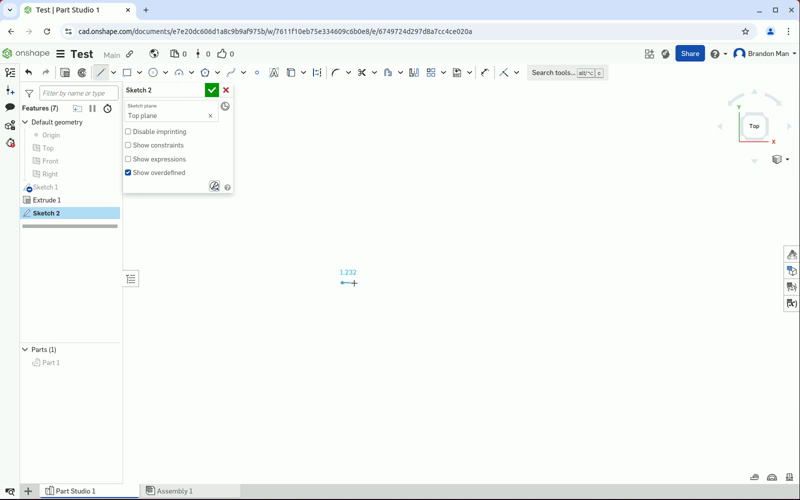
scroll(6)
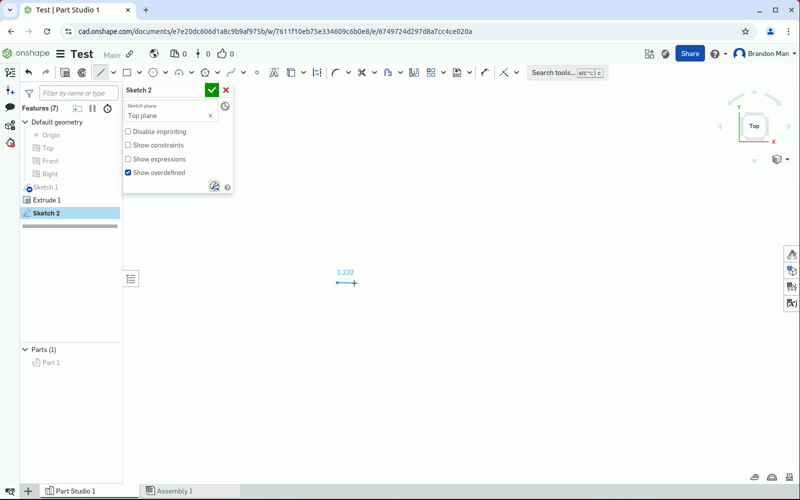
scroll(6)
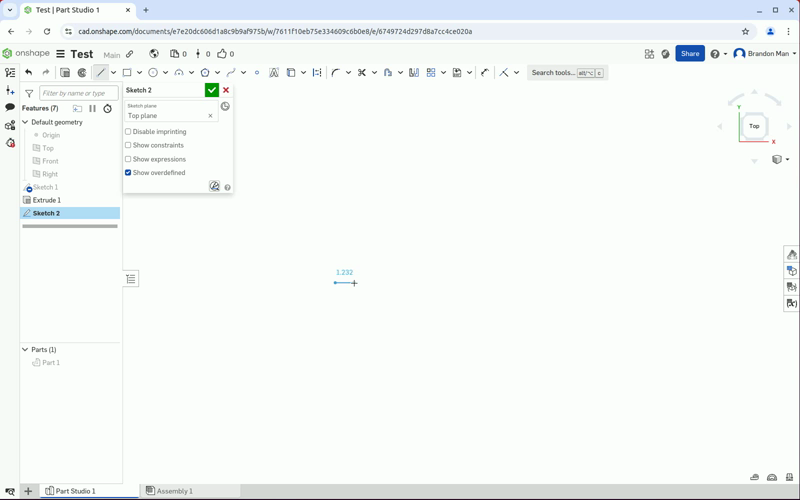
scroll(6)
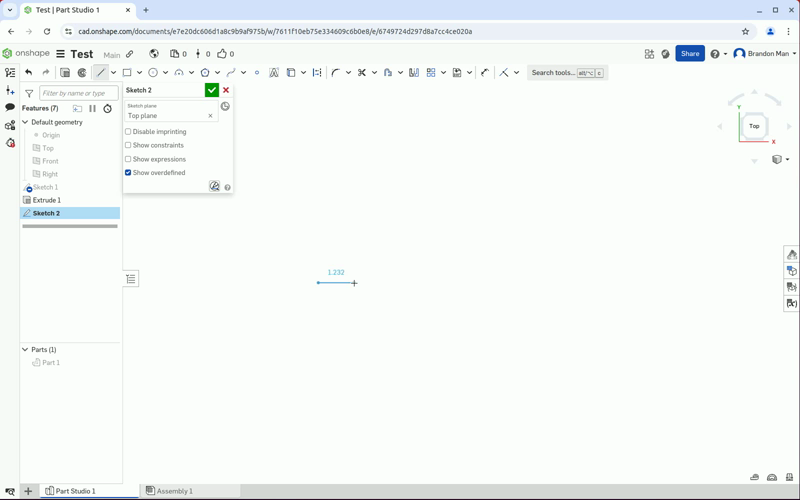
scroll(6)
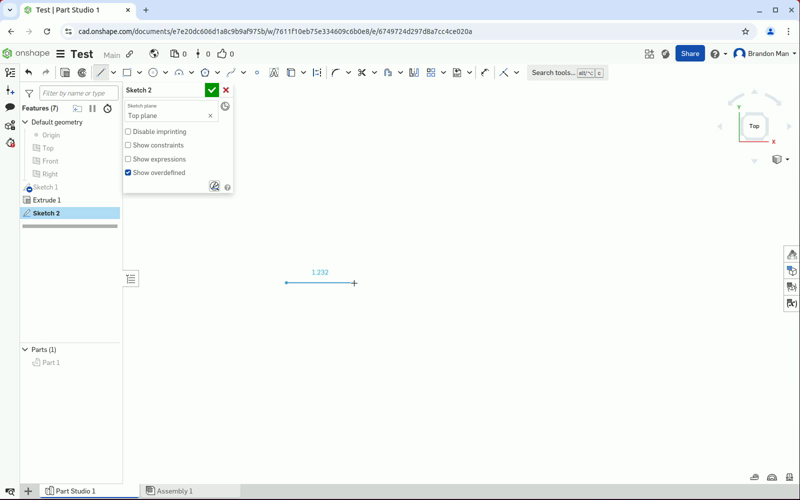
click(354, 282)
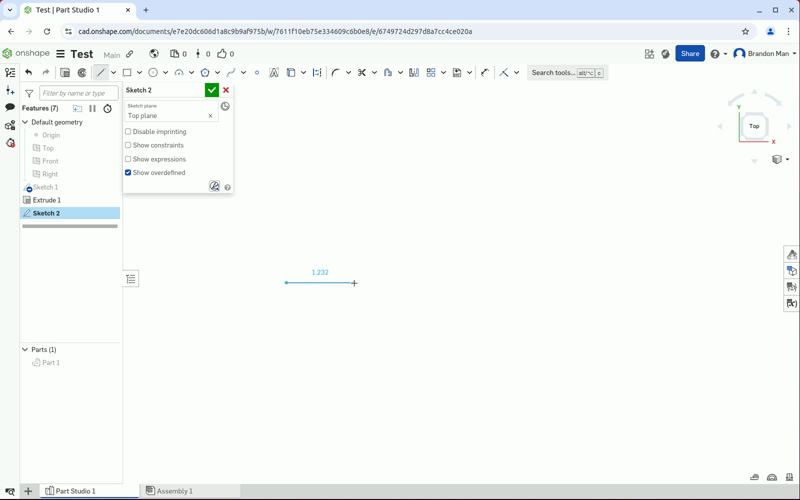
scroll(-6)
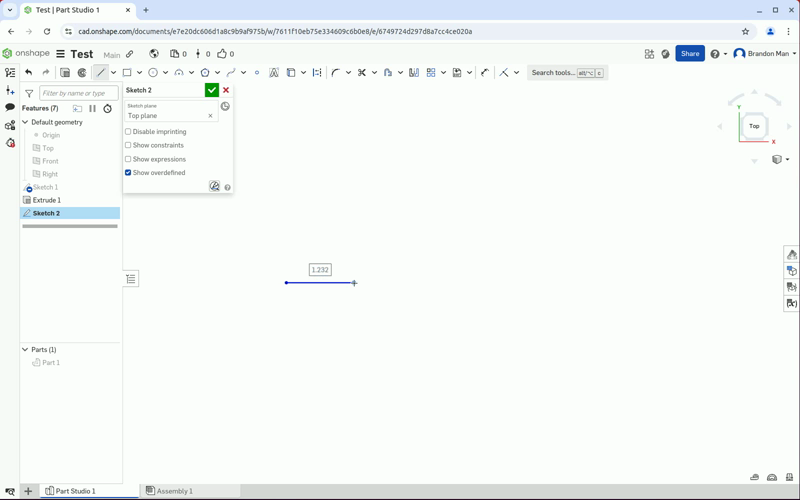
scroll(-6)
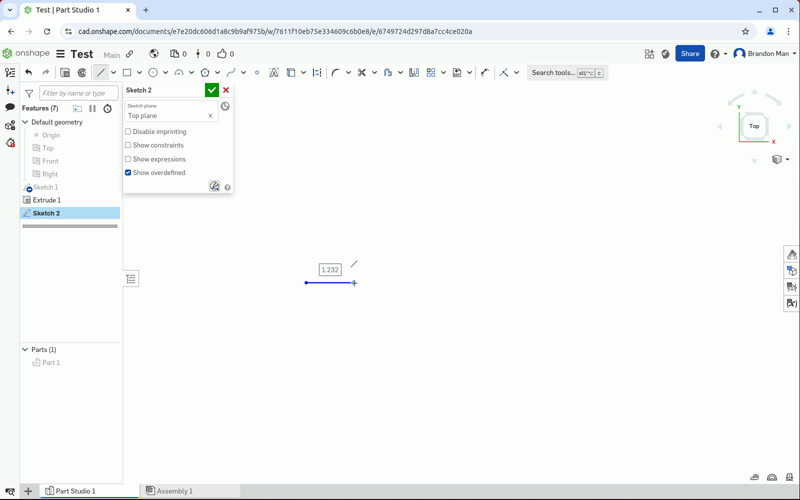
scroll(-6)
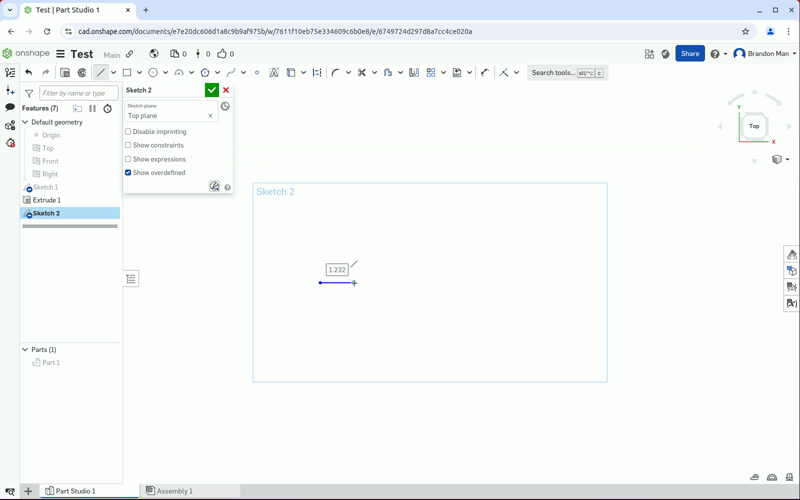
scroll(-6)
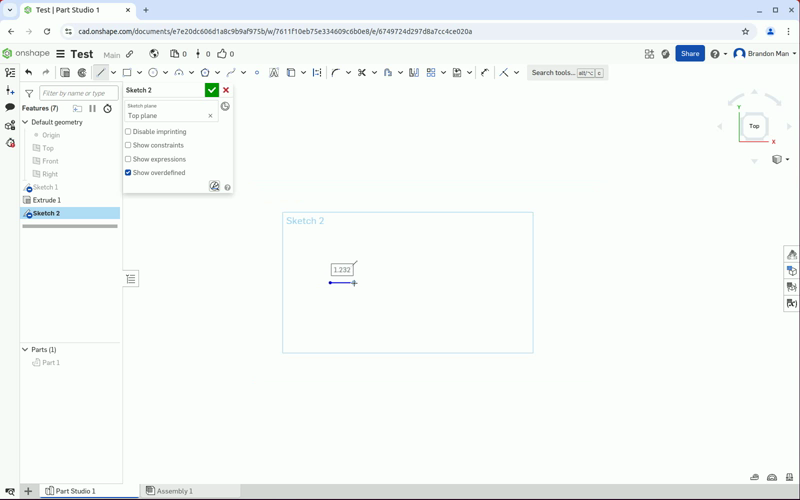
scroll(-6)
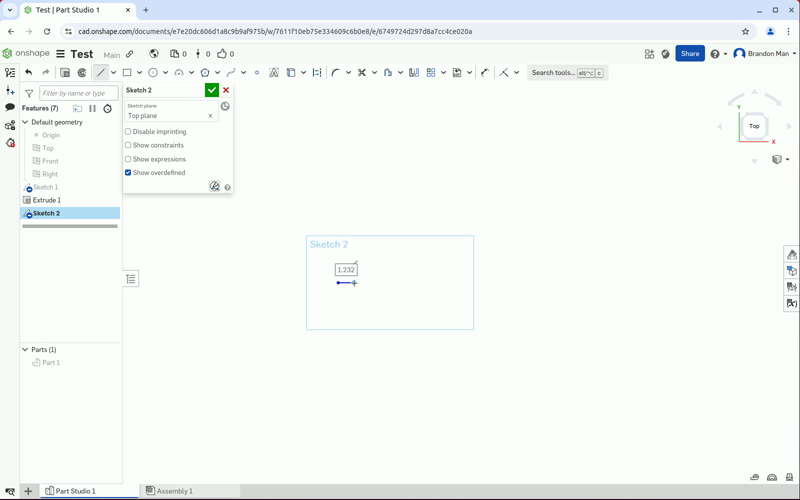
scroll(-6)
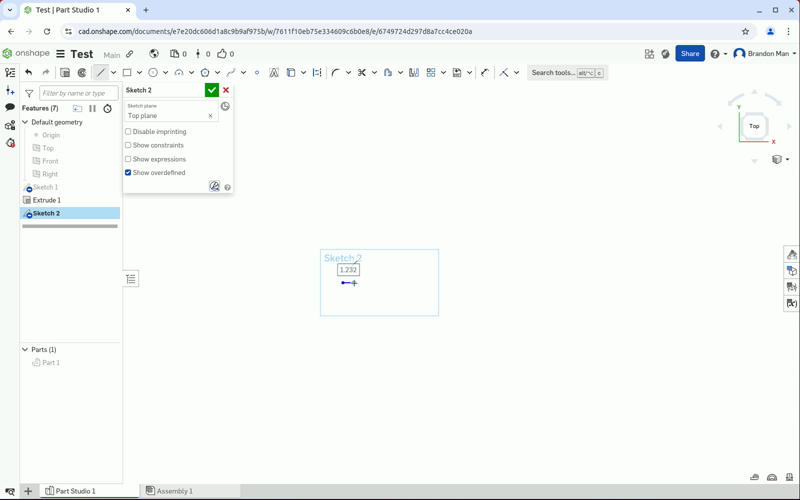
scroll(-6)
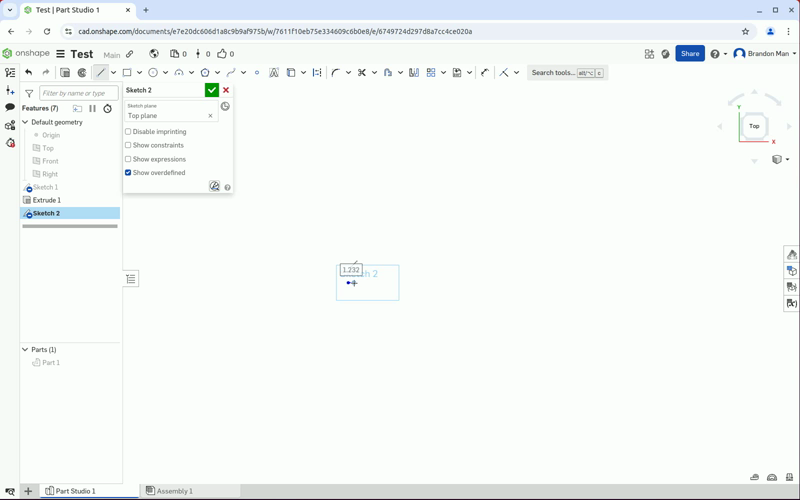
key_up(shift)
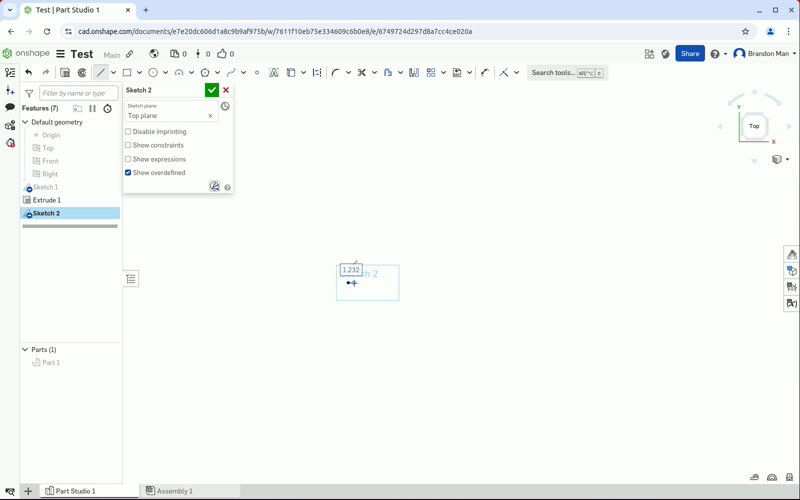
key_down(shift)
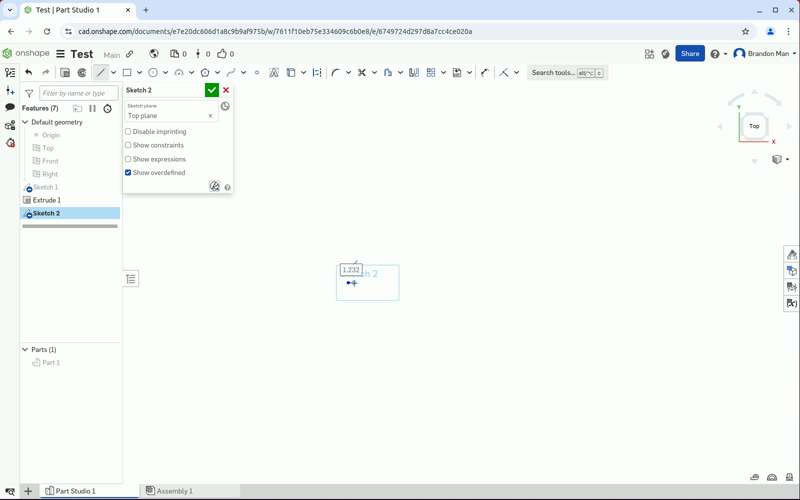
mouse_move(354, 210)
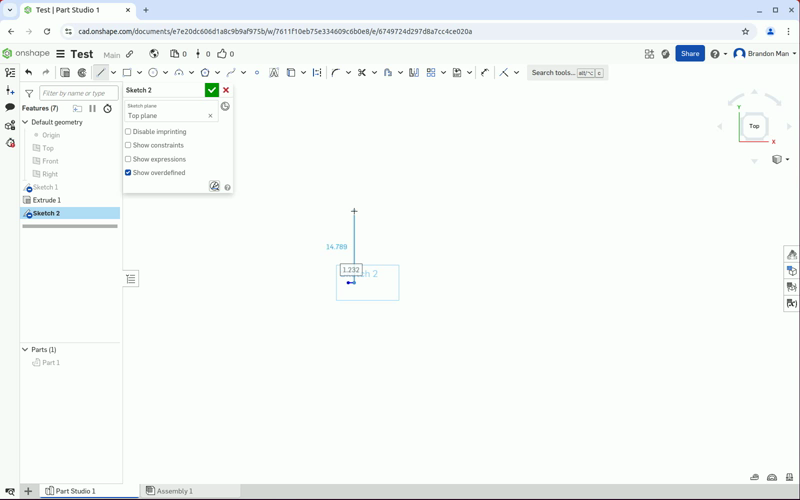
click(354, 210)
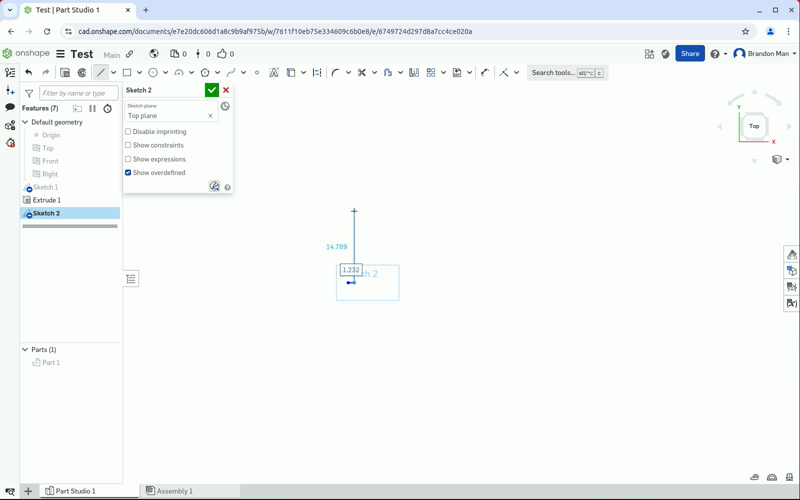
key_up(shift)
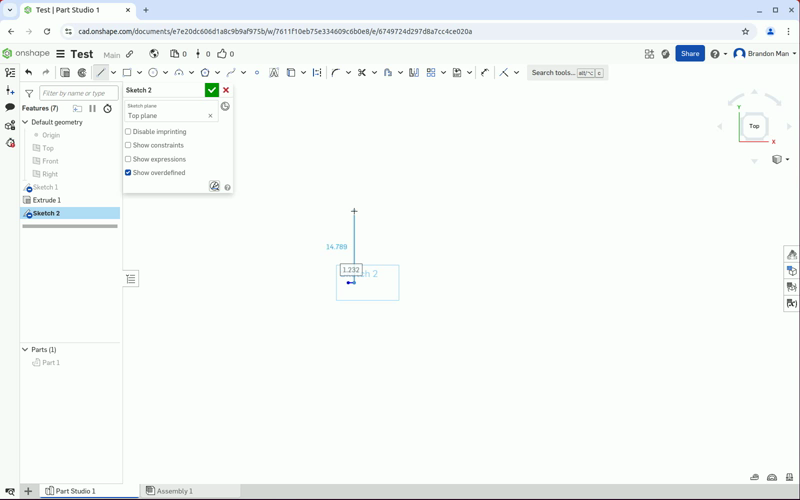
key_down(shift)
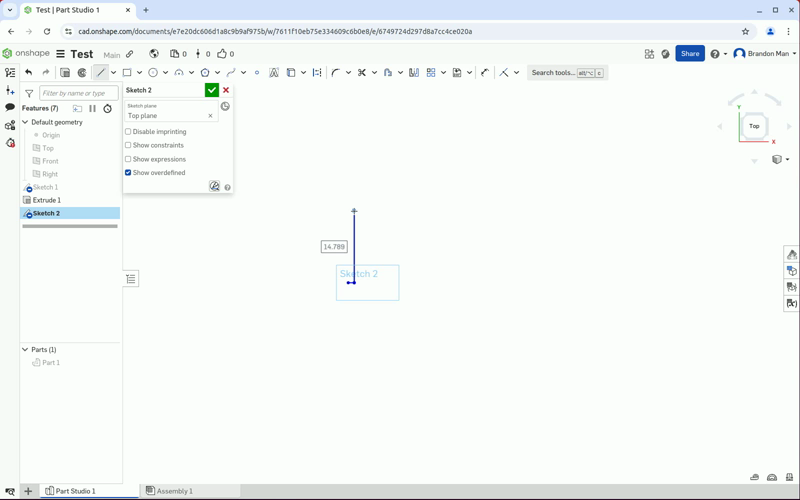
mouse_move(384, 210)
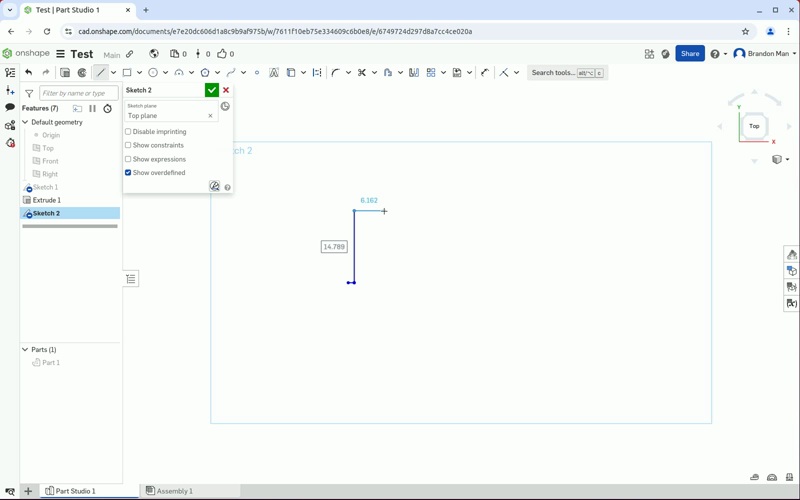
mouse_move(348, 210)
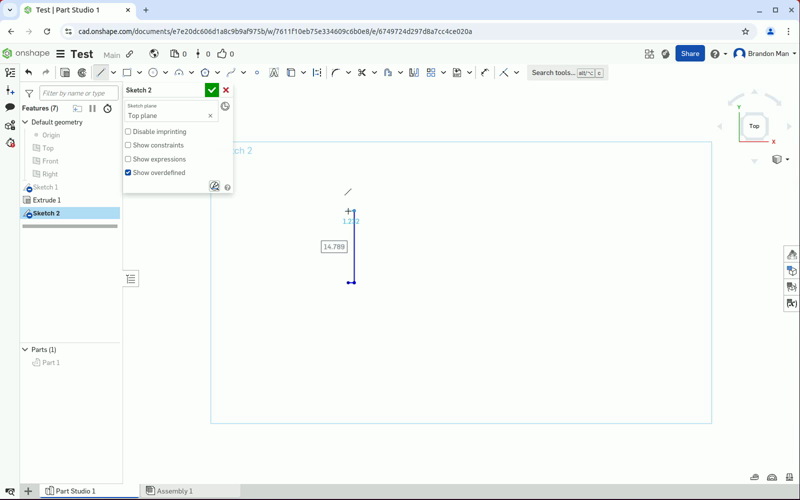
scroll(6)
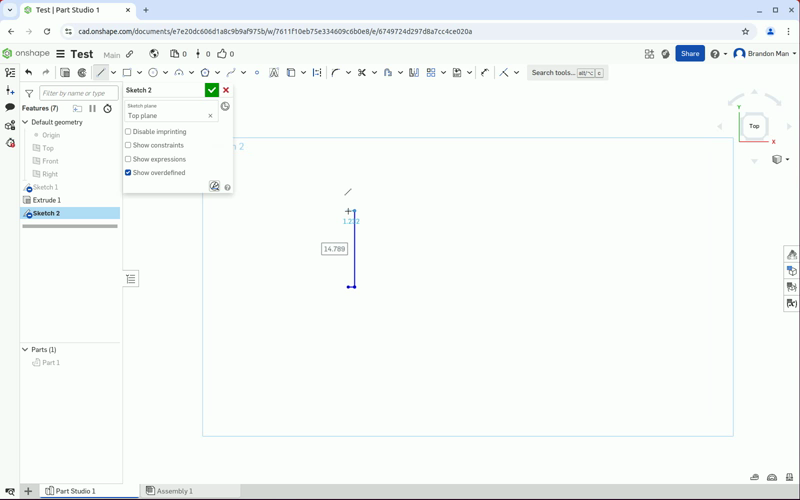
scroll(6)
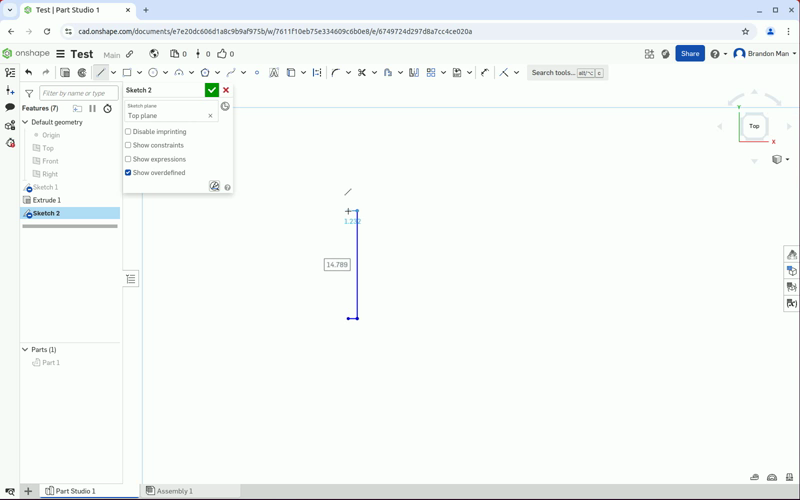
scroll(6)
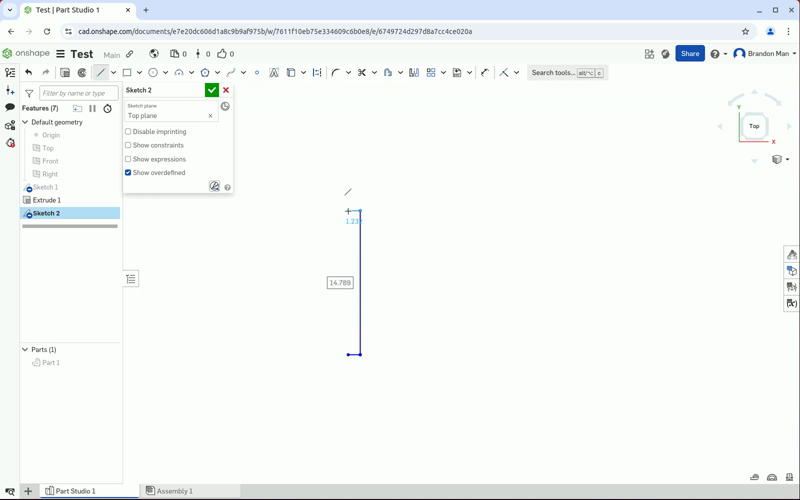
scroll(6)
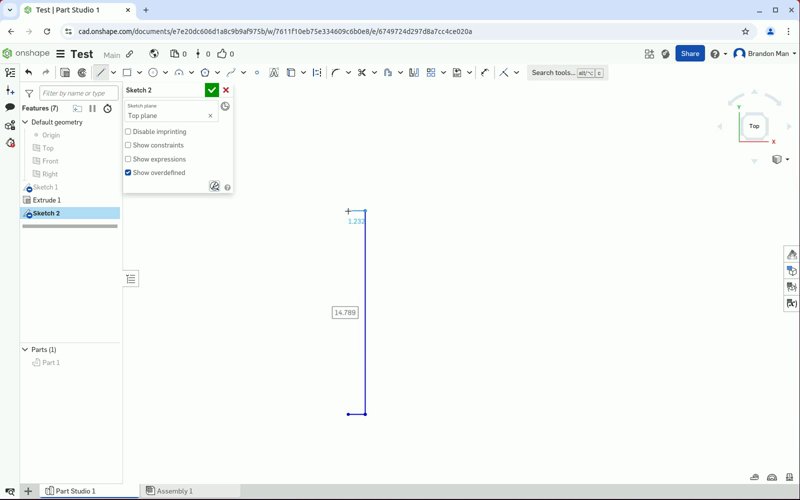
scroll(6)
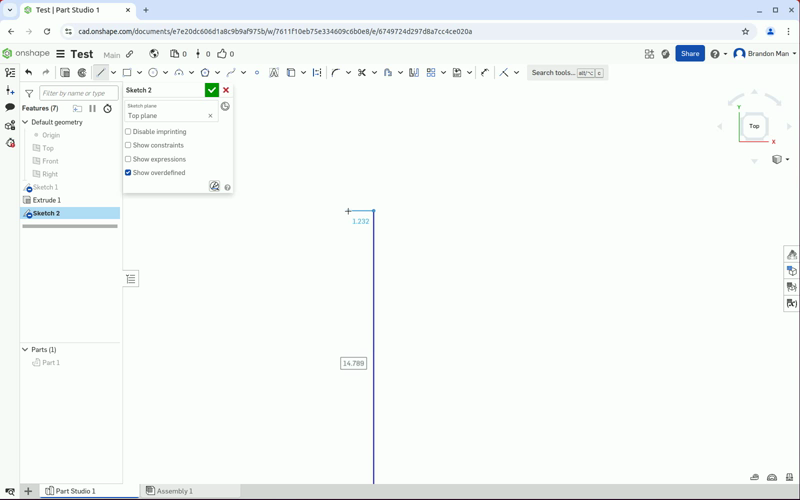
scroll(6)
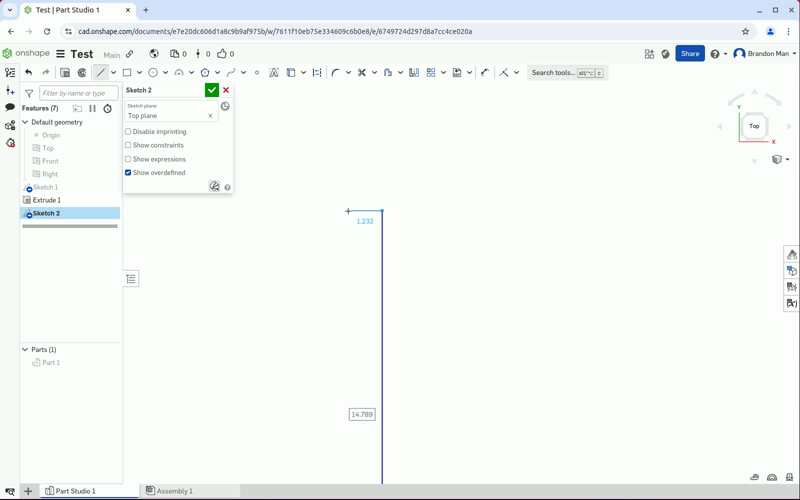
scroll(6)
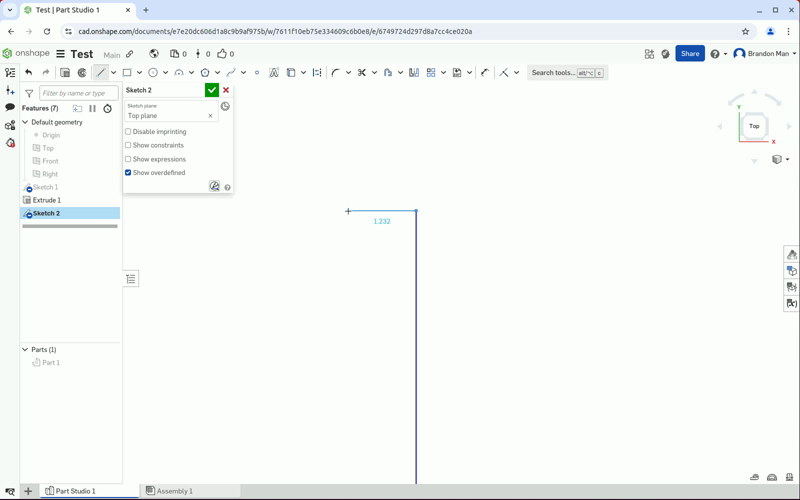
click(348, 210)
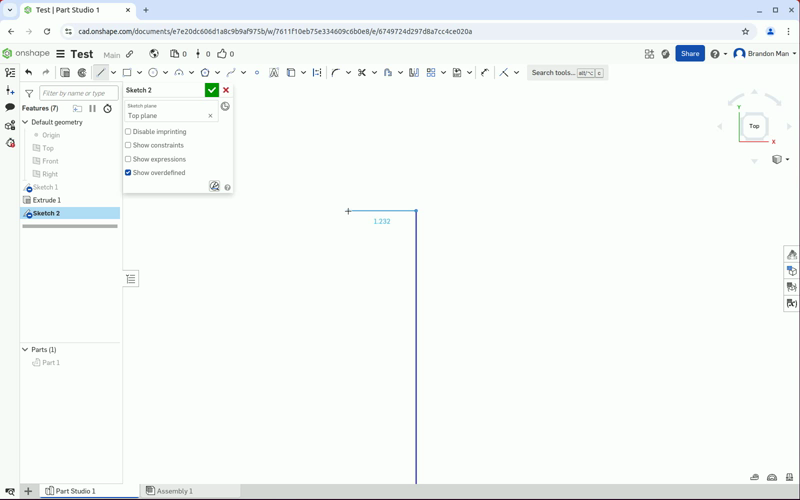
scroll(-6)
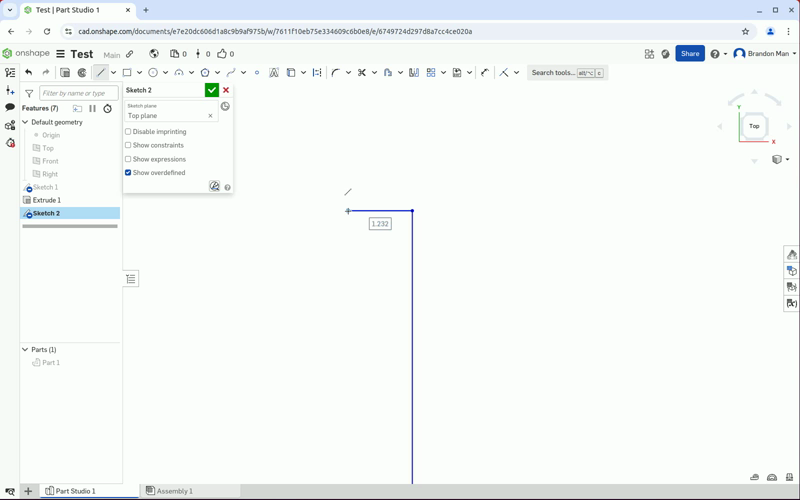
scroll(-6)
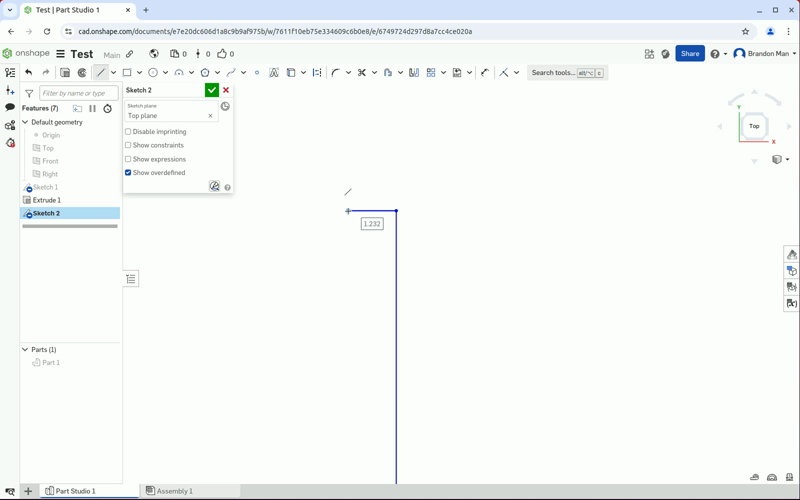
scroll(-6)
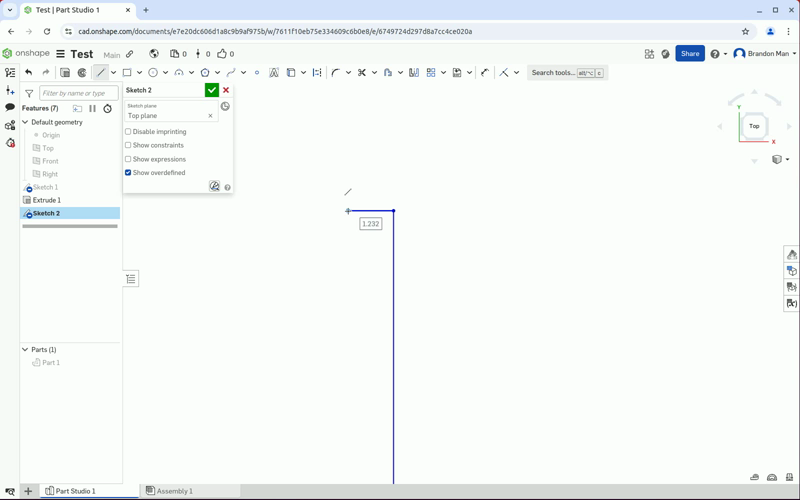
scroll(-6)
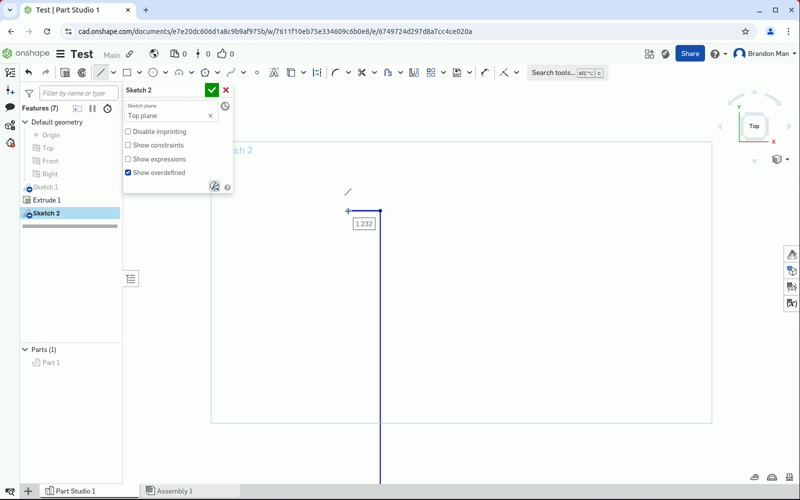
scroll(-6)
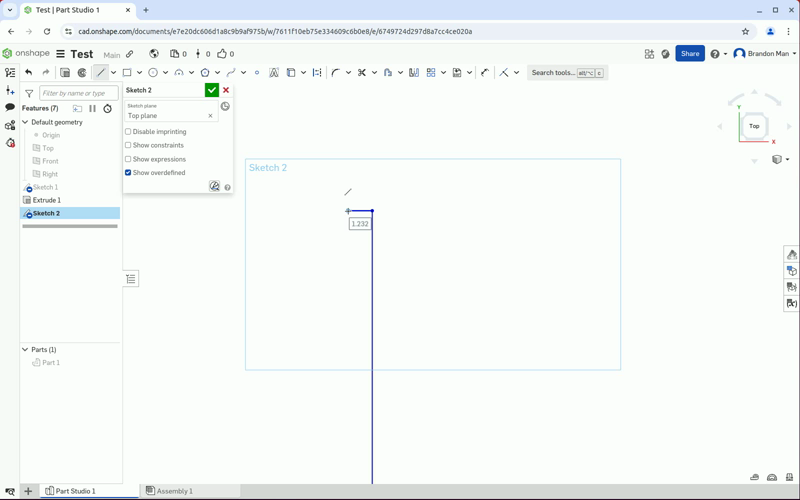
scroll(-6)
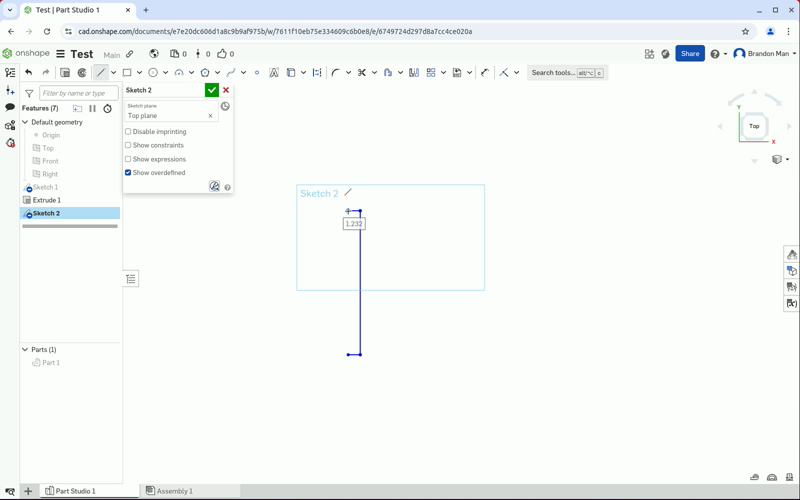
scroll(-6)
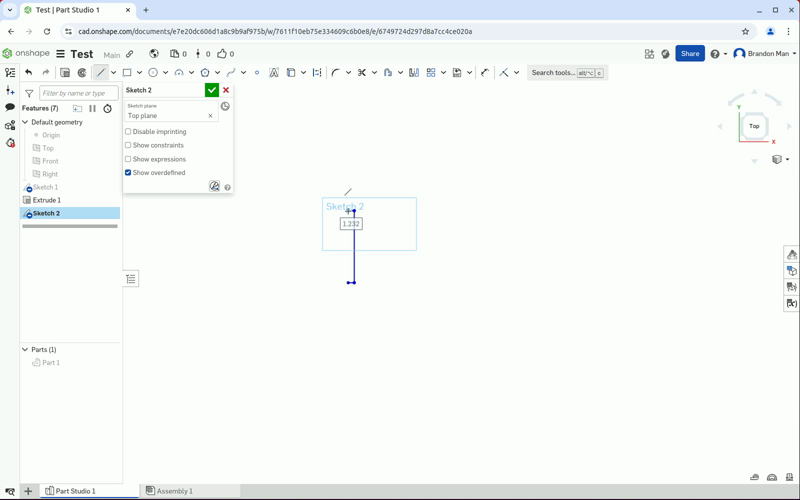
key_up(shift)
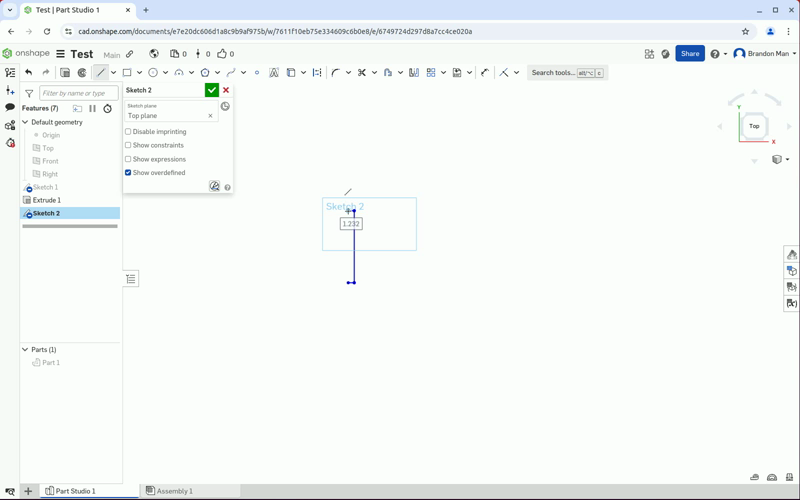
key_down(shift)
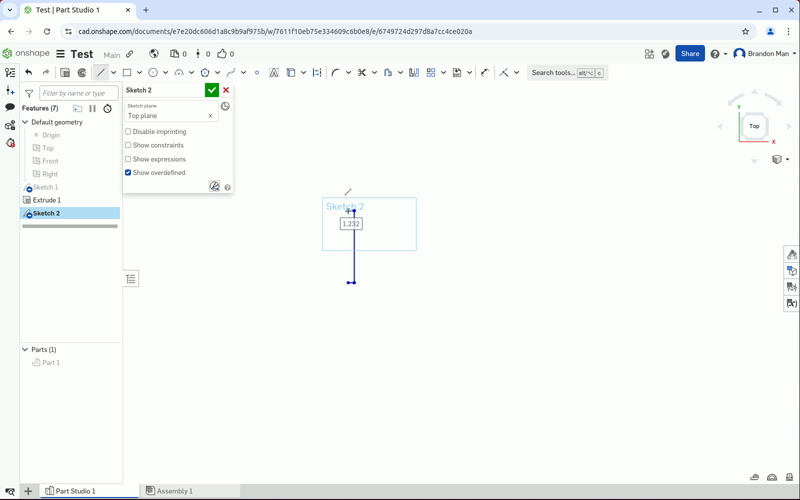
mouse_move(348, 282)
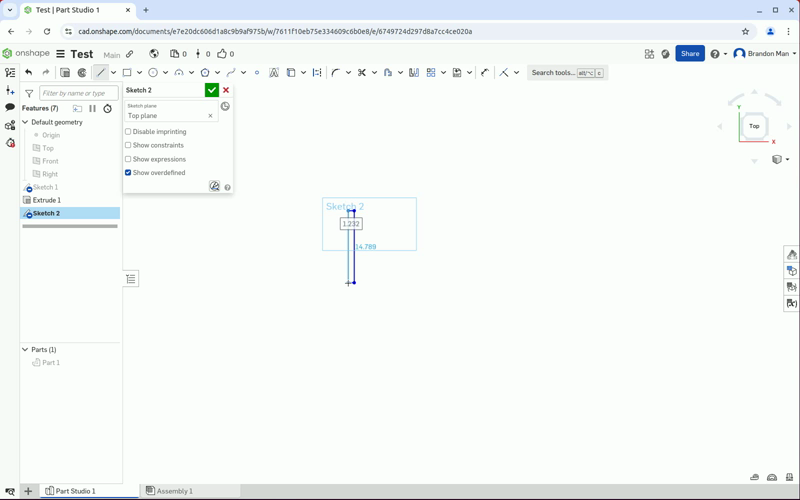
key_up(shift)
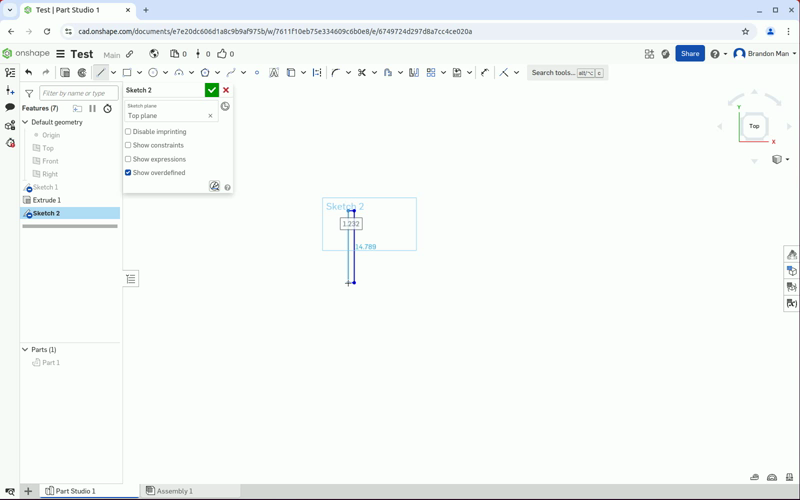
click(348, 282)
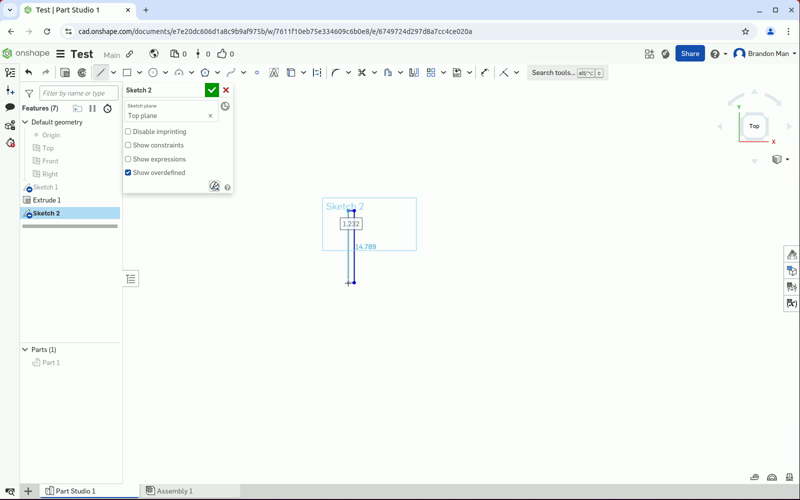
key(esc)
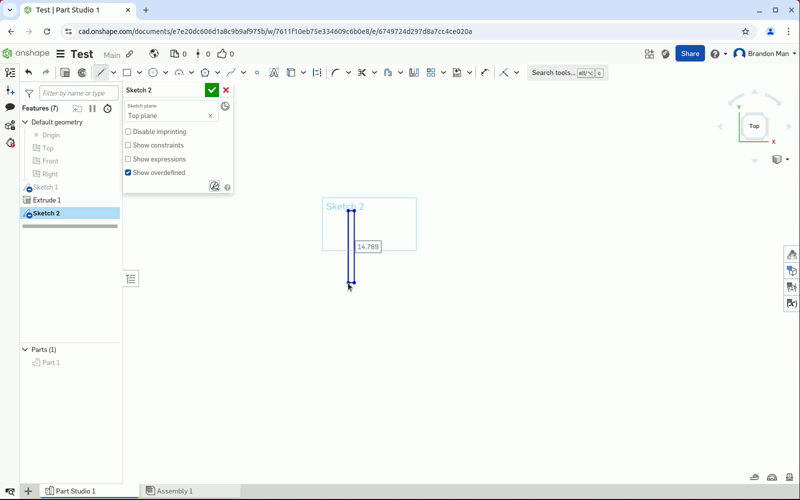
mouse_move(353, 260)
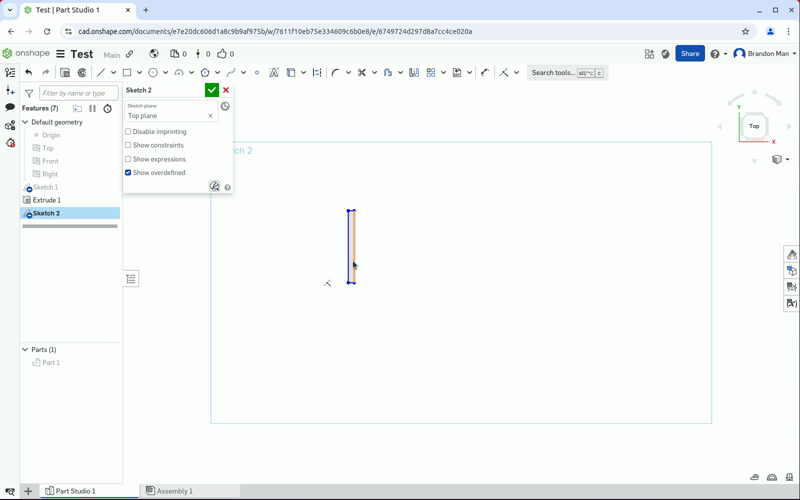
scroll(6)
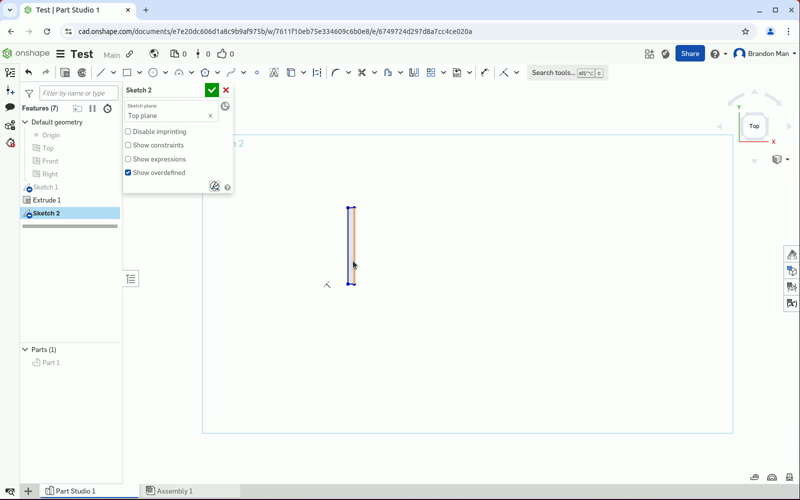
scroll(6)
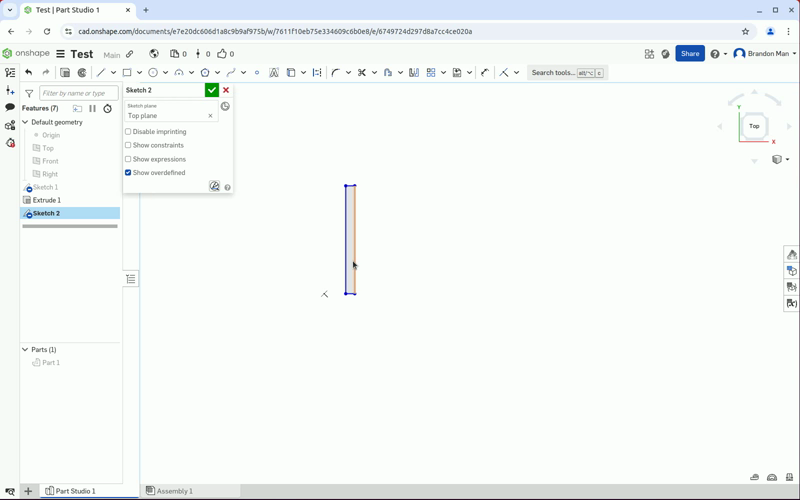
scroll(6)
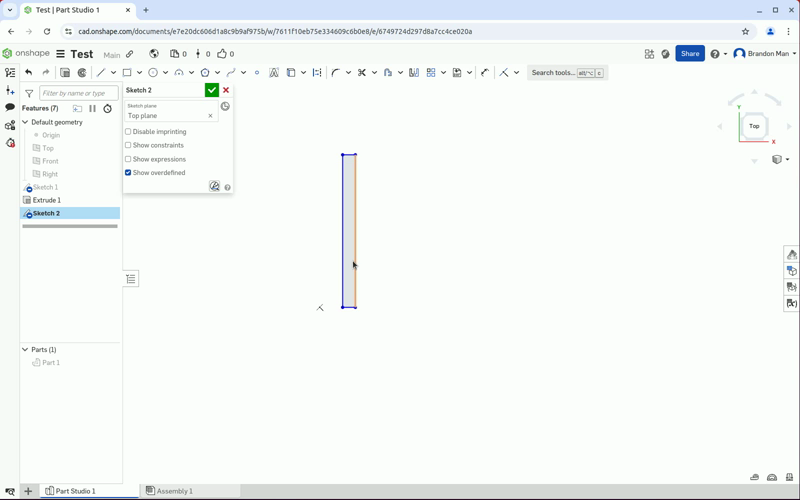
scroll(6)
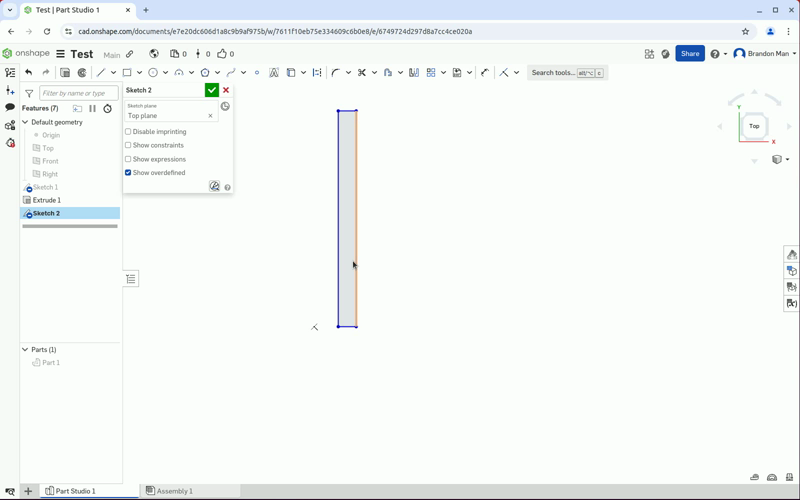
scroll(6)
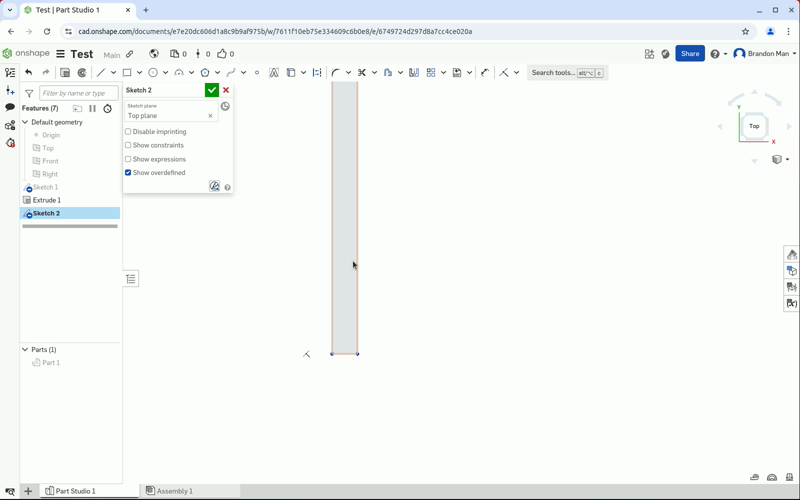
scroll(6)
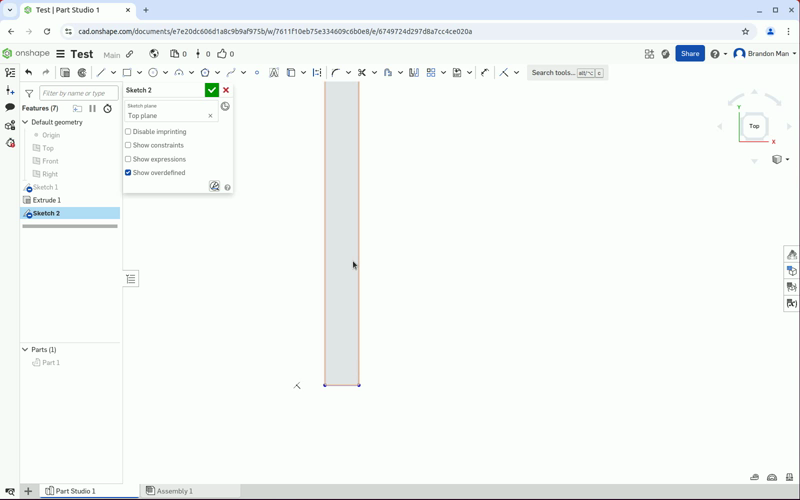
scroll(6)
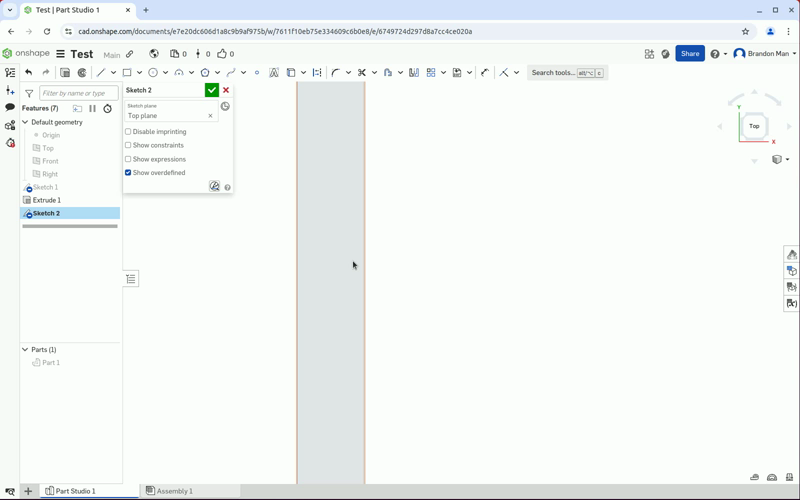
click(353, 260)
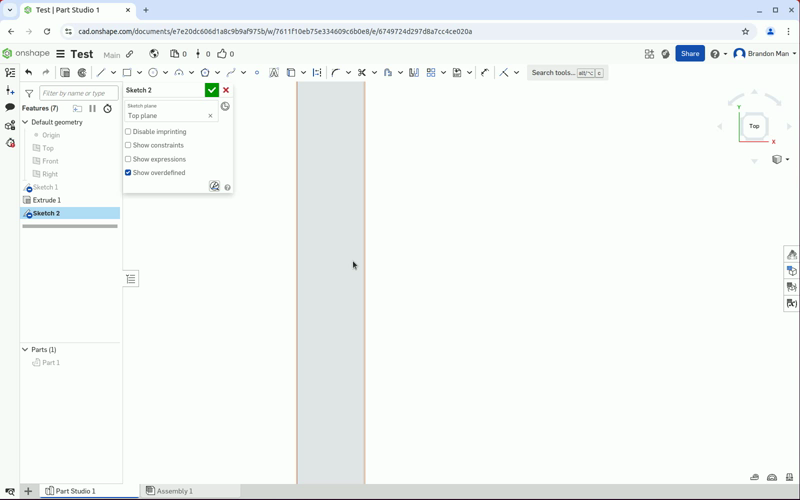
scroll(-6)
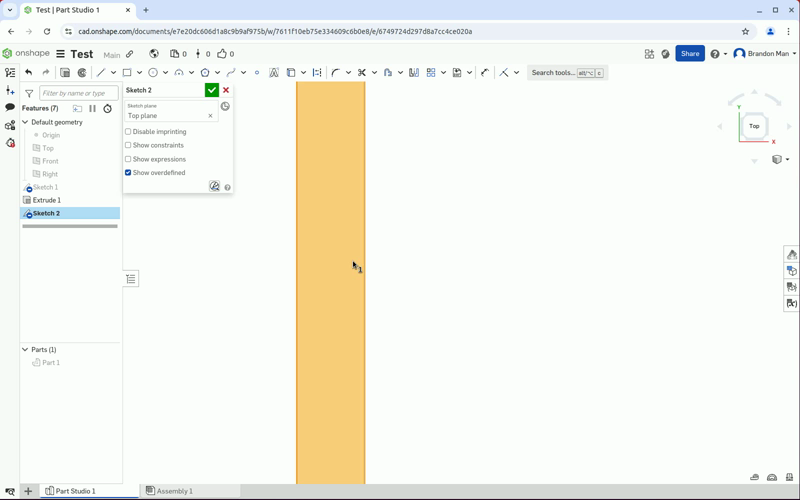
scroll(-6)
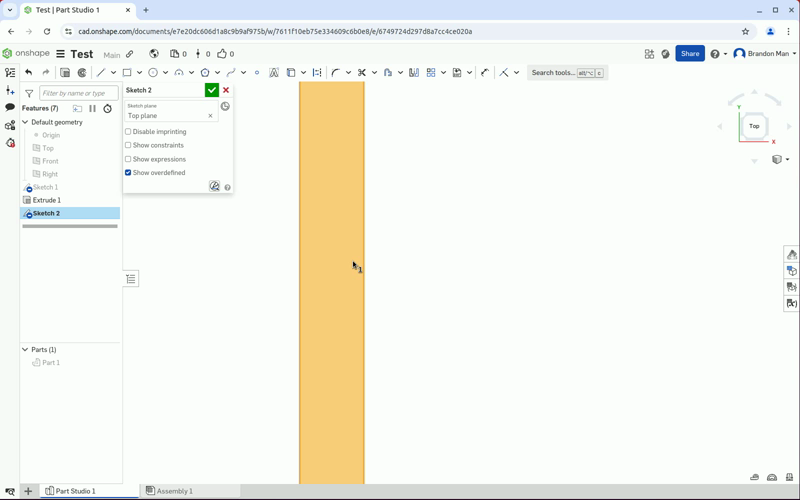
scroll(-6)
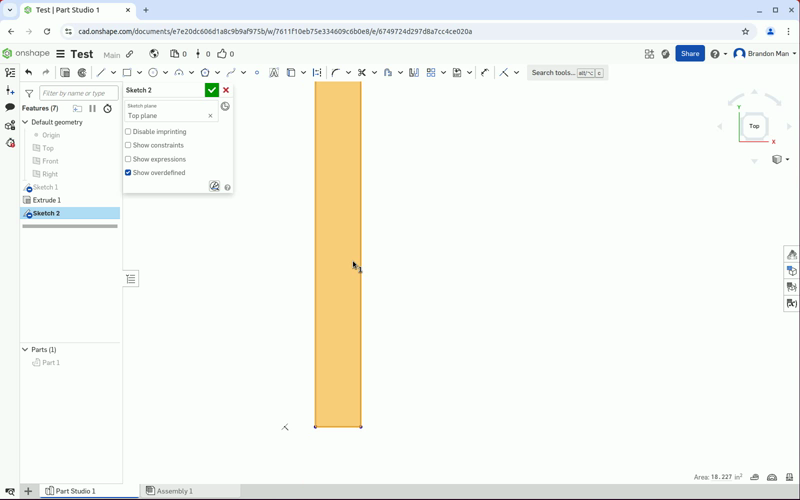
scroll(-6)
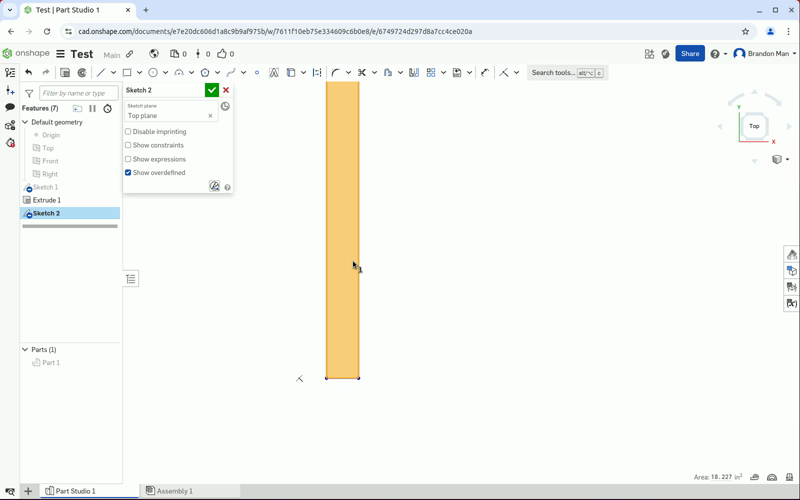
scroll(-6)
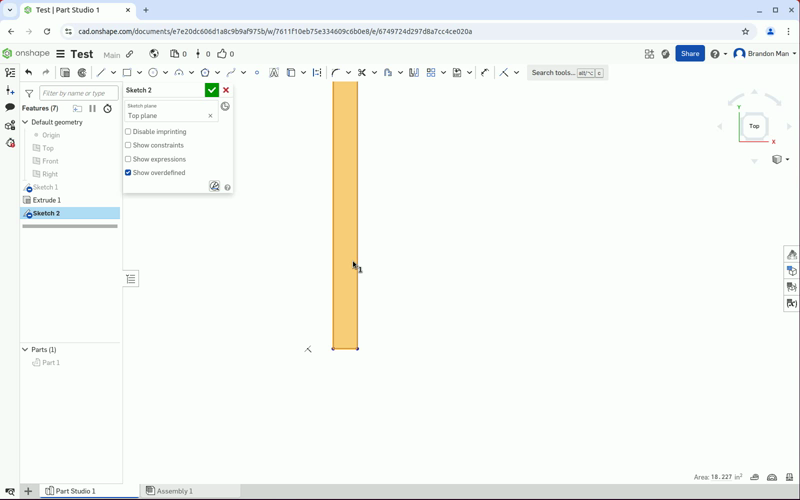
scroll(-6)
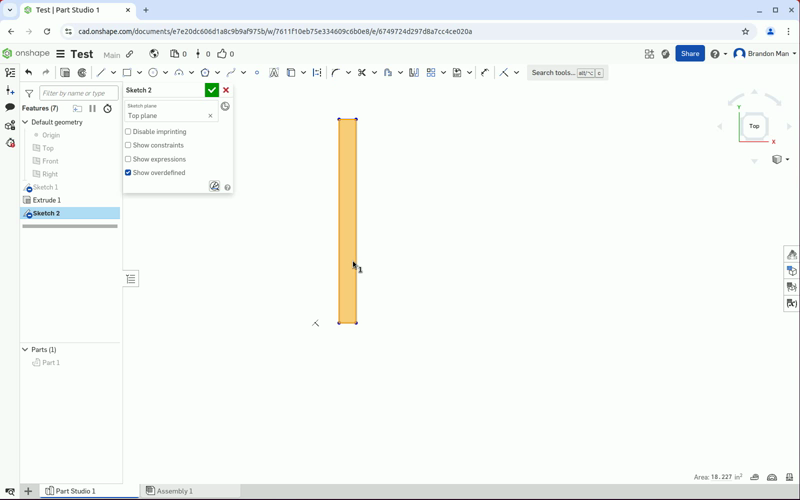
scroll(-6)
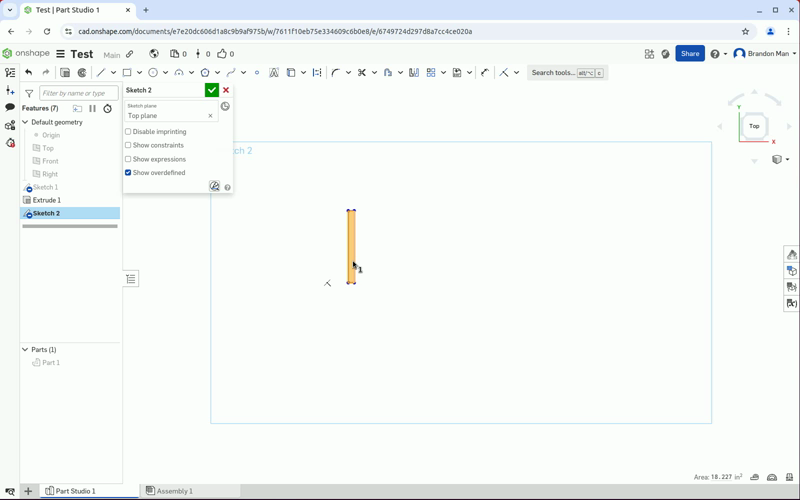
mouse_move(73, 352)
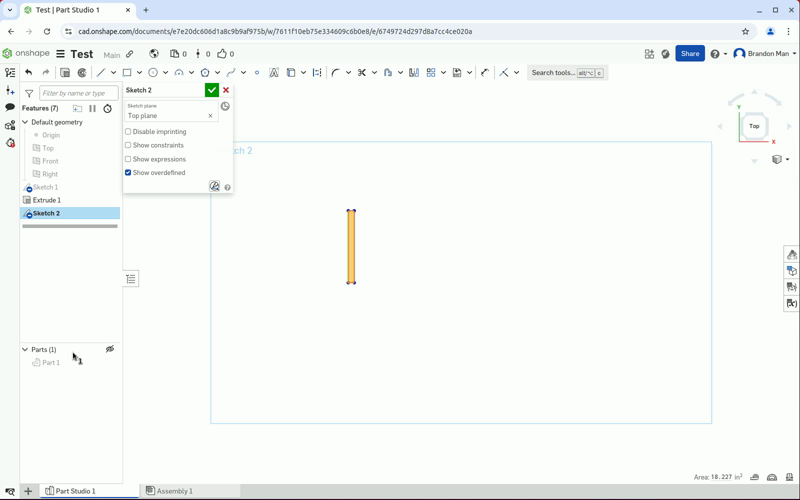
key(shift+y)
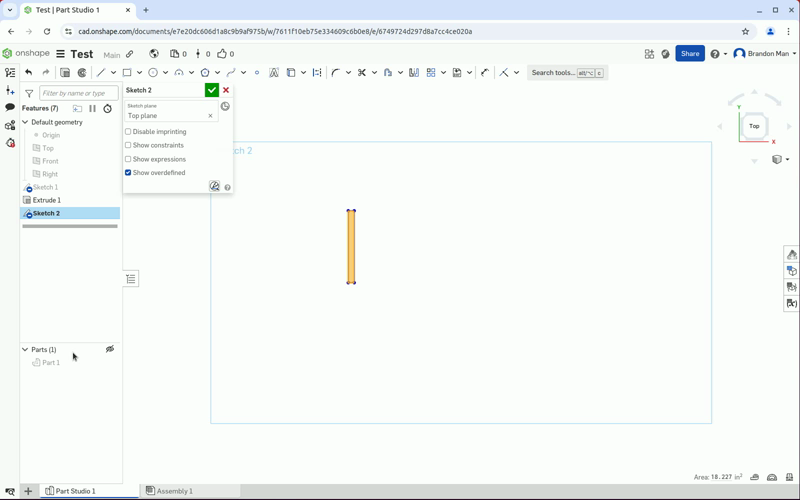
key(shift+e)
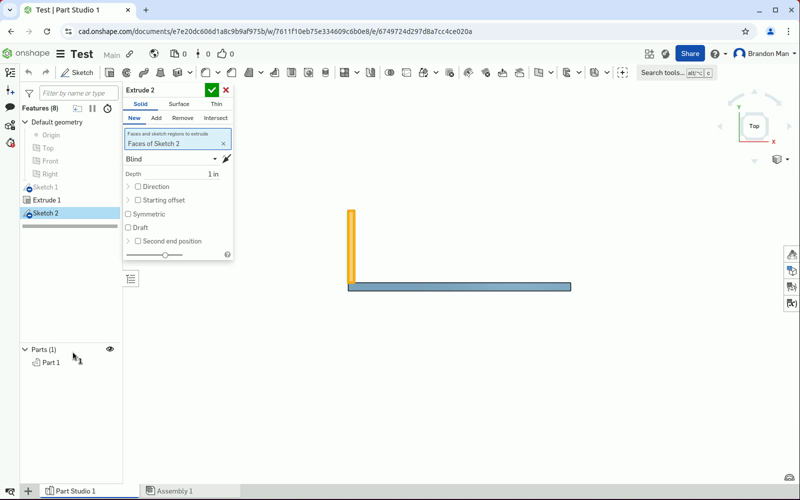
mouse_move(143, 106)
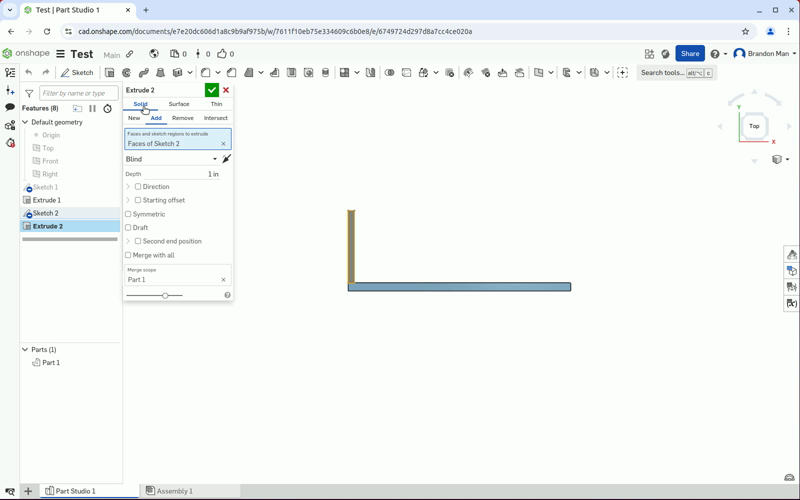
click(143, 106)
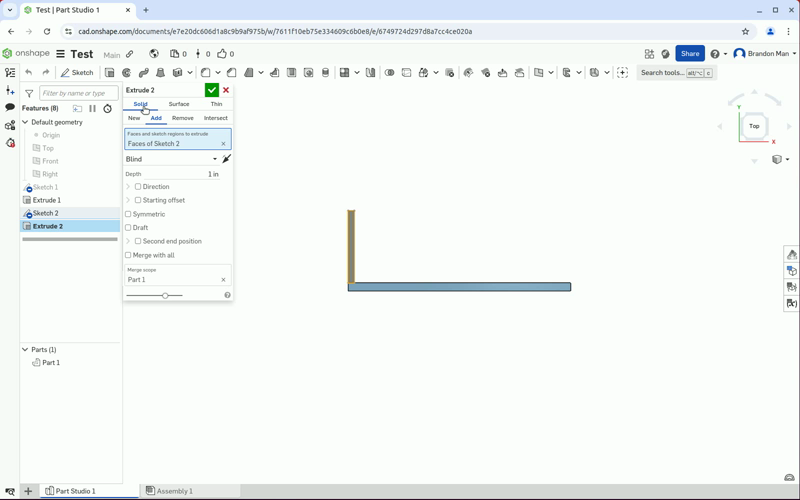
mouse_move(137, 120)
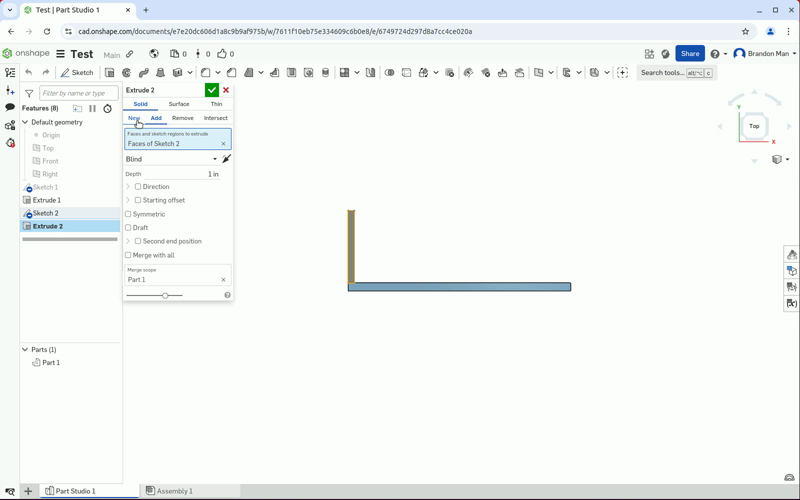
click(137, 120)
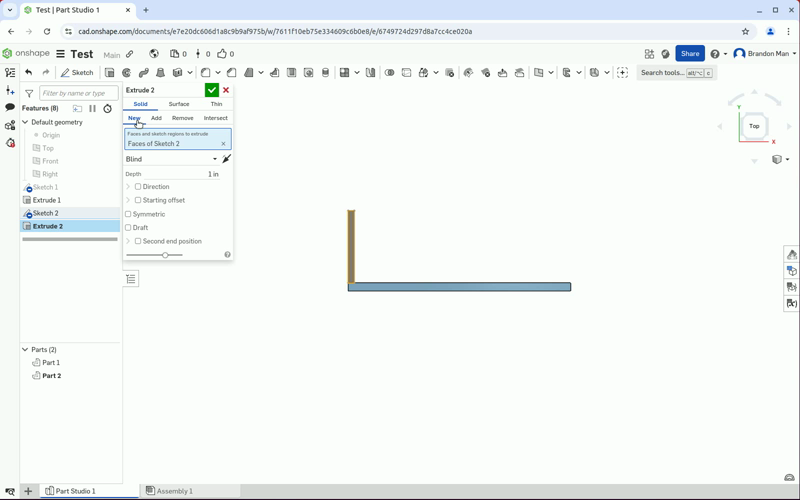
key(tab, 4)
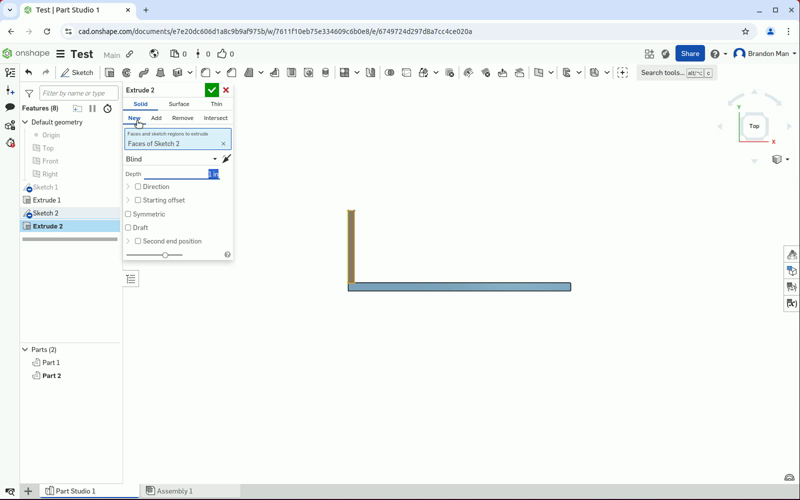
text(21.423)
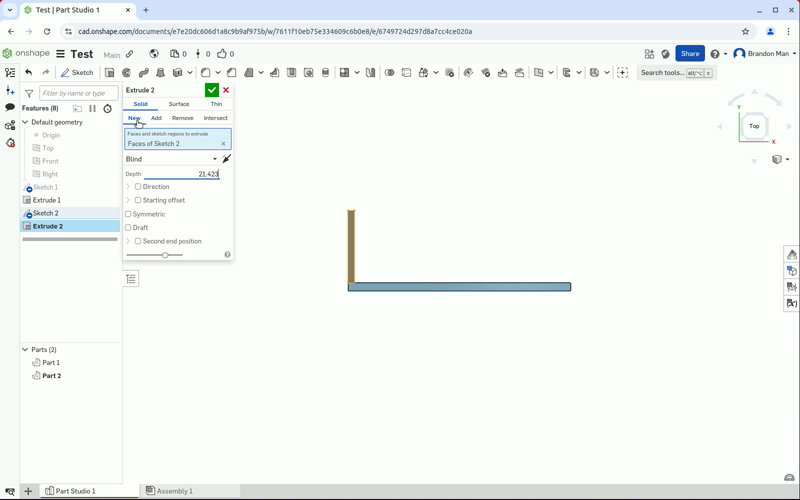
key(enter)
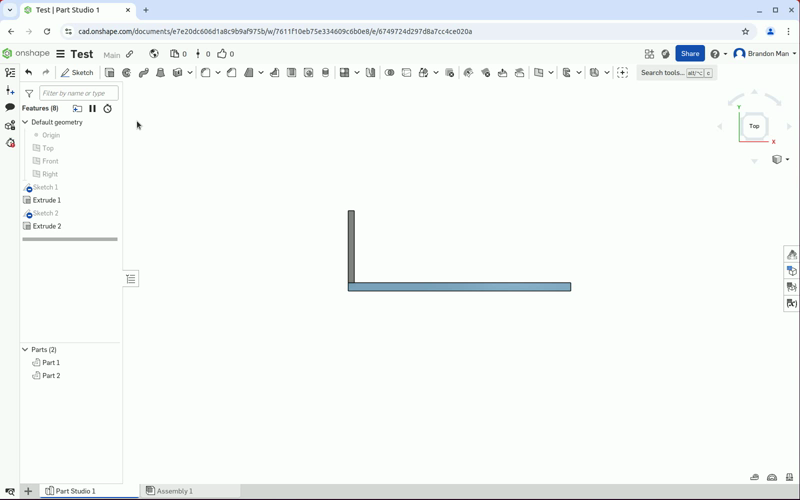
key(shift+h)
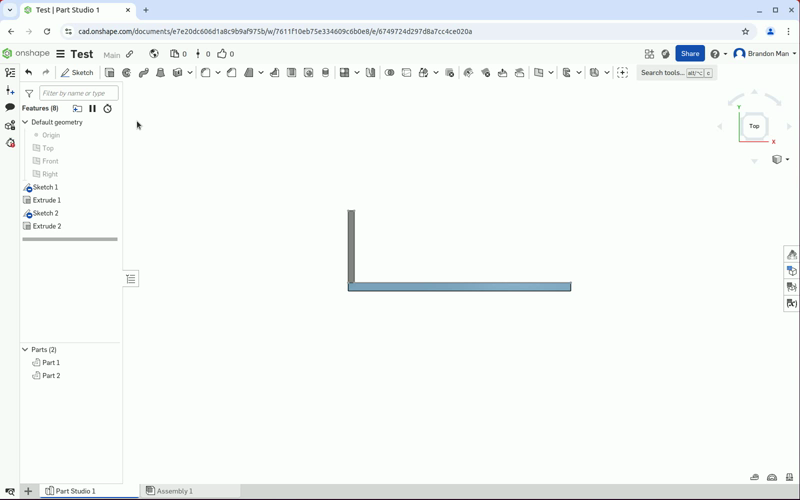
key(shift+h)
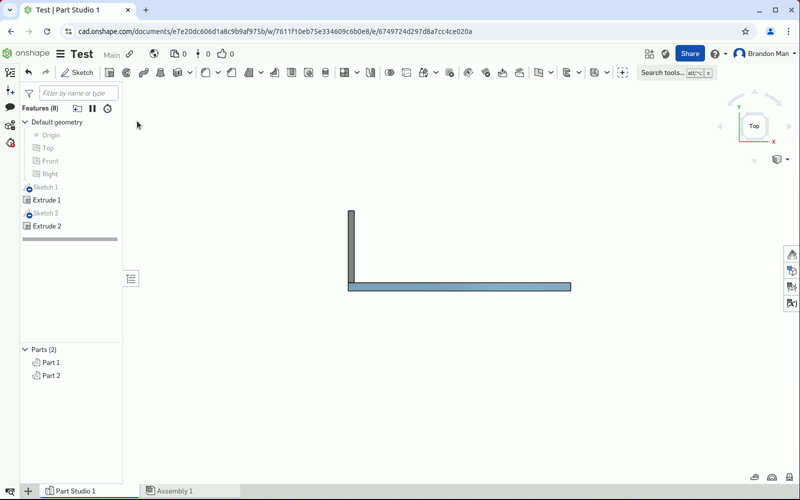
mouse_move(73, 189)
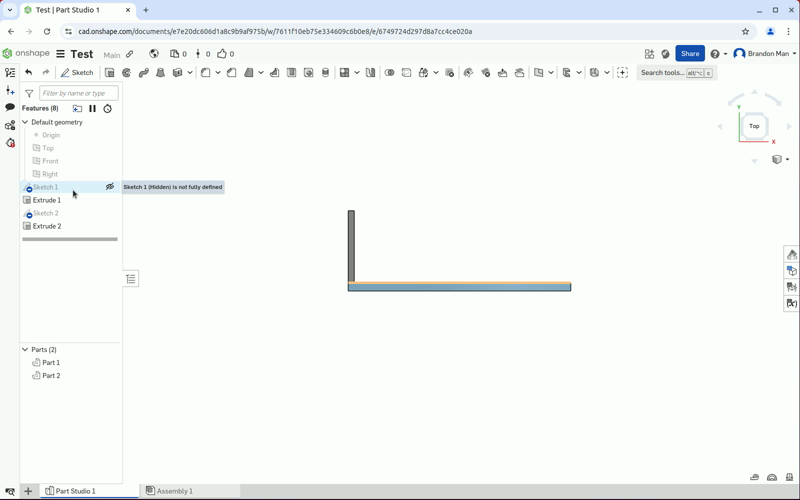
click(73, 189)
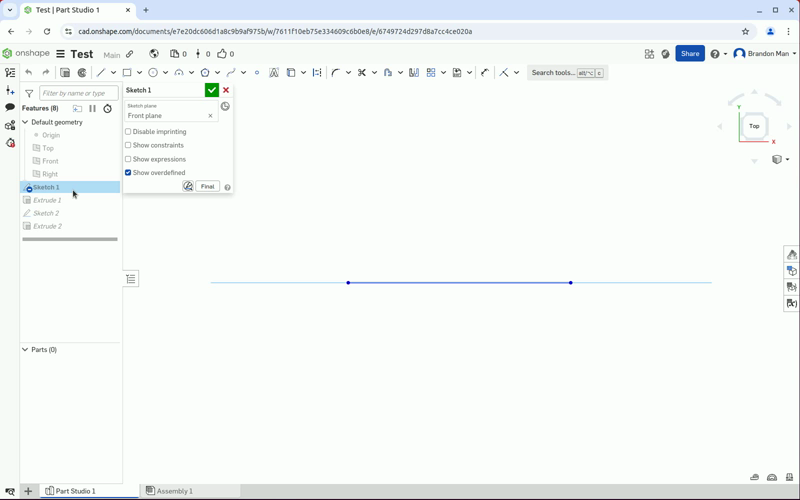
mouse_move(229, 92)
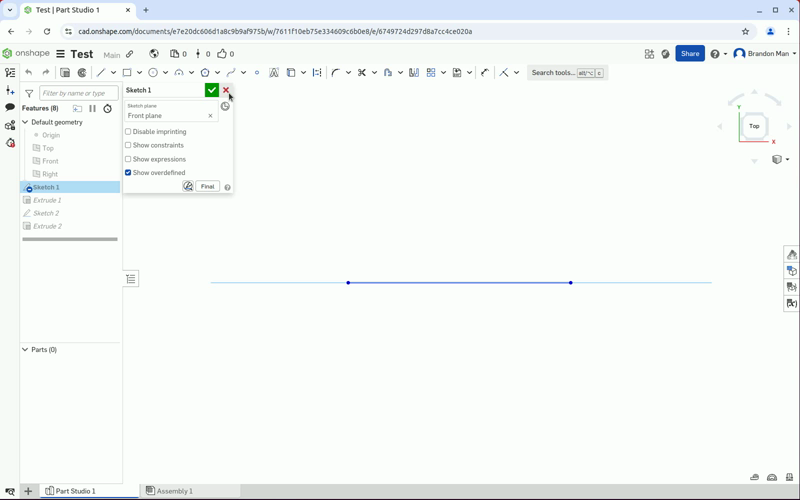
click(229, 92)
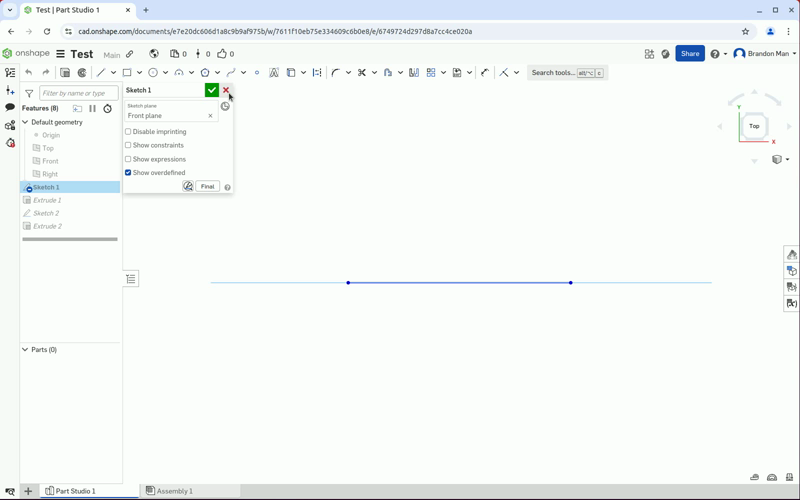
key(shift+s)
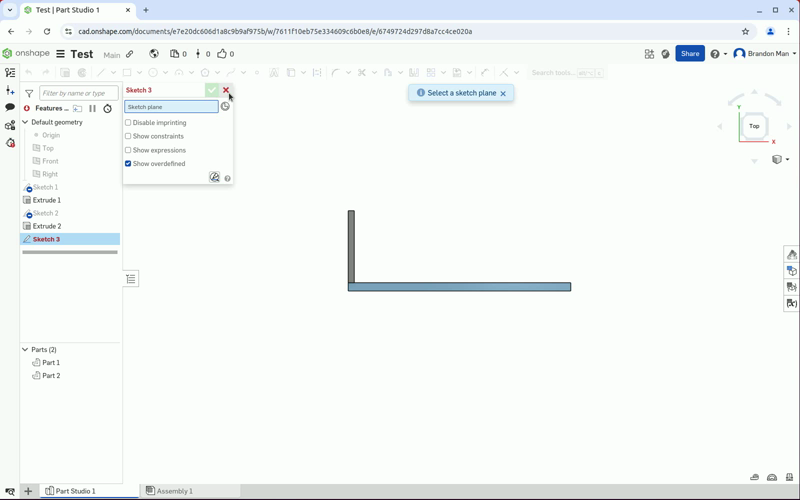
mouse_move(73, 150)
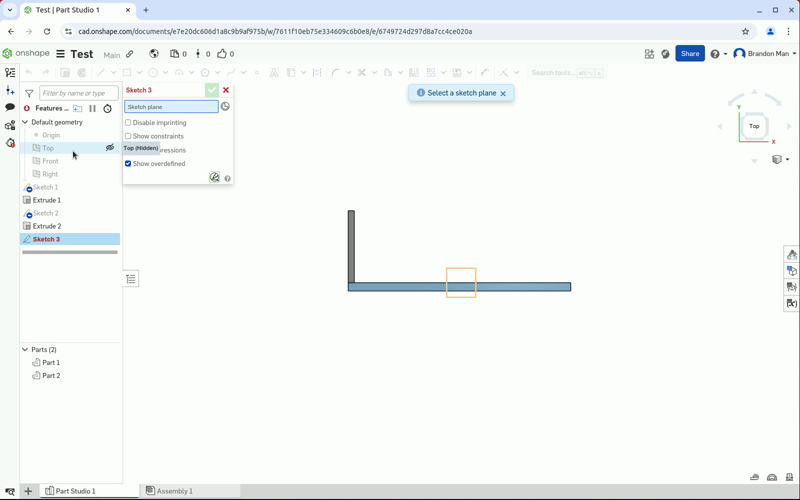
click(73, 150)
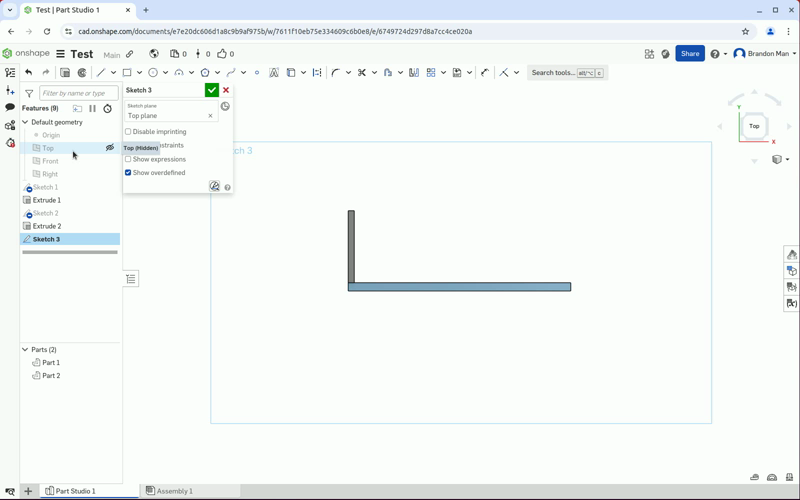
mouse_move(73, 352)
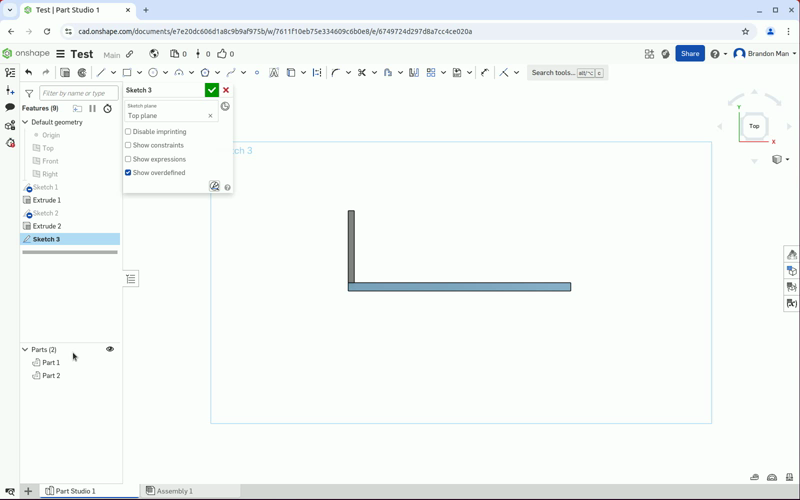
key(y)
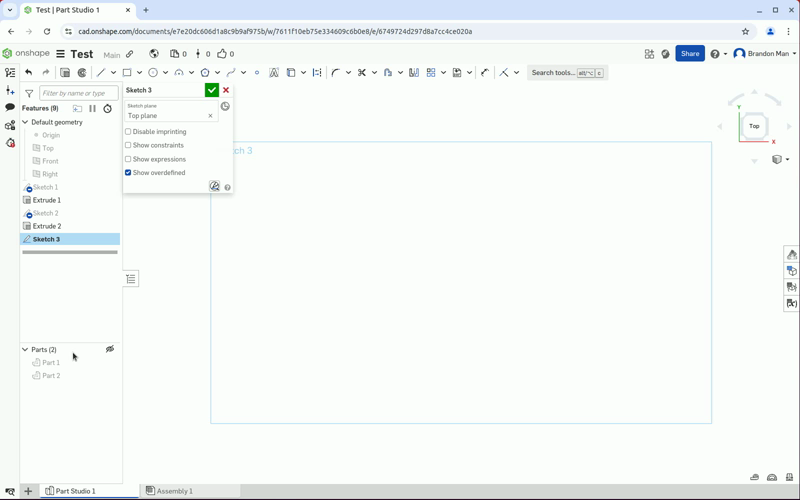
key(l)
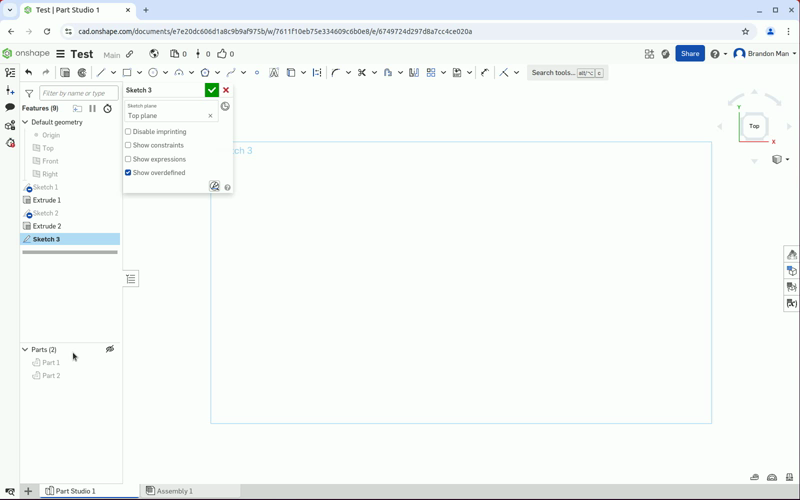
key_down(shift)
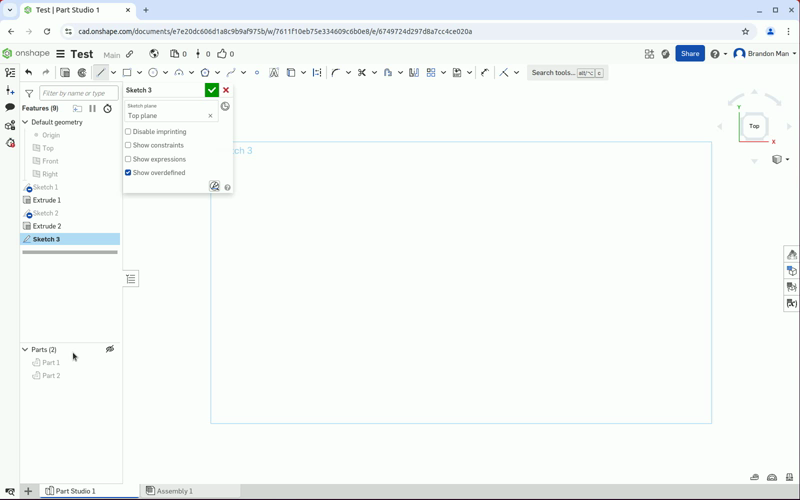
mouse_move(566, 282)
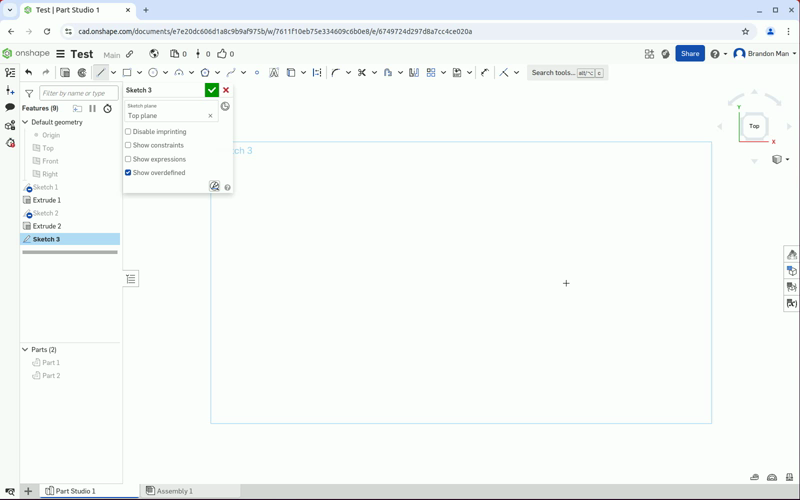
click(566, 282)
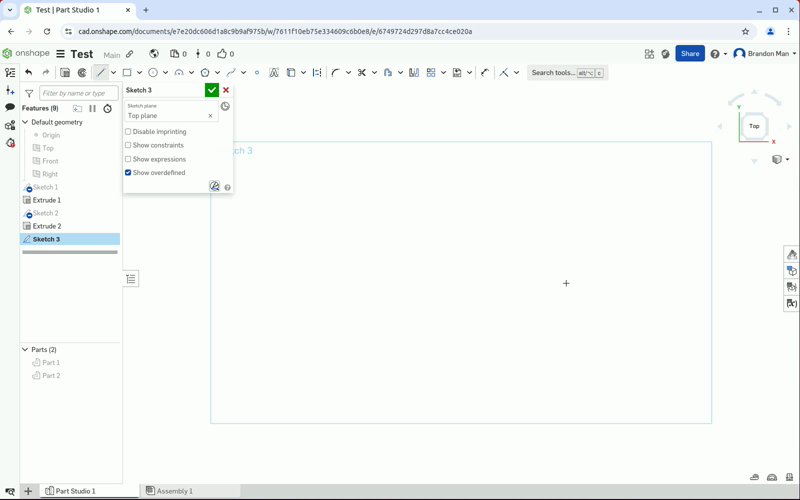
key_up(shift)
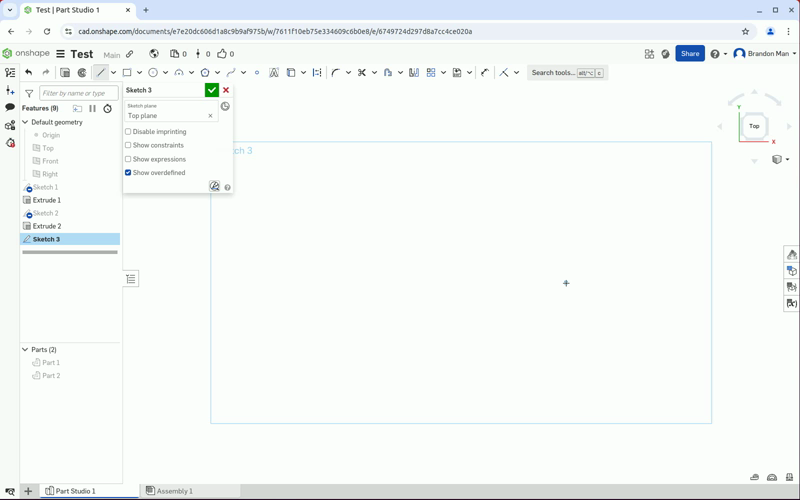
key_down(shift)
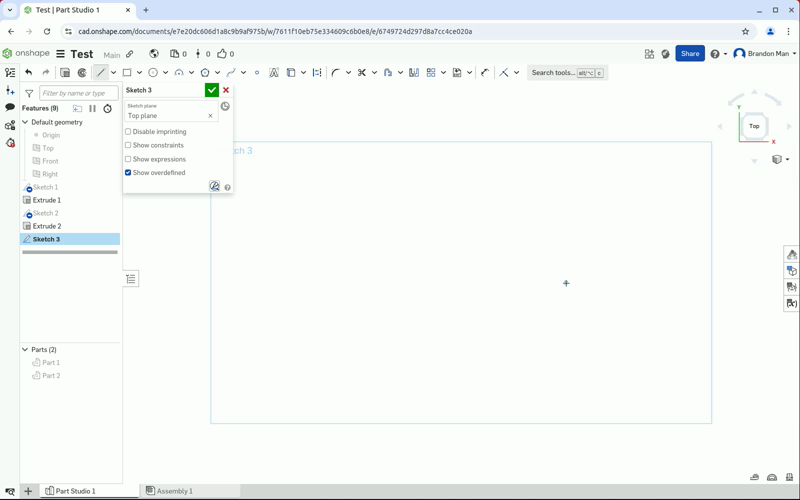
mouse_move(589, 282)
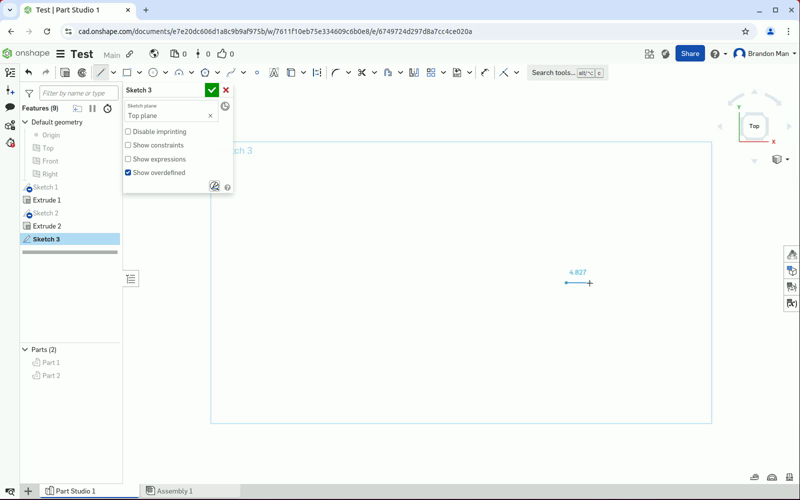
mouse_move(572, 282)
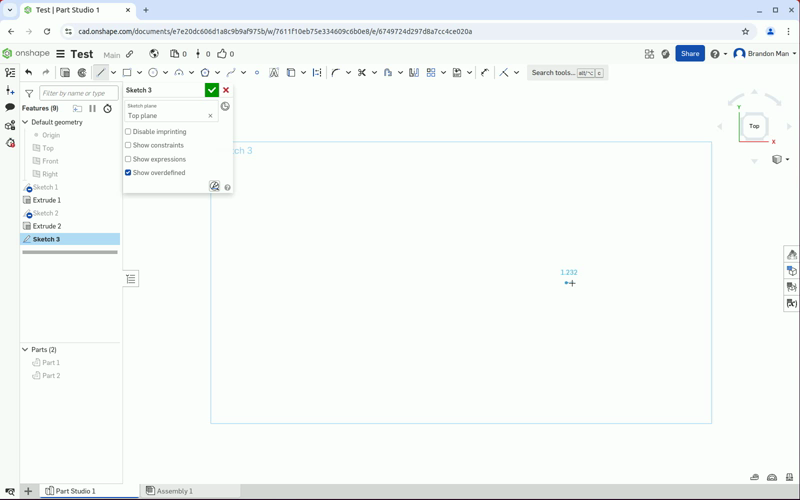
scroll(6)
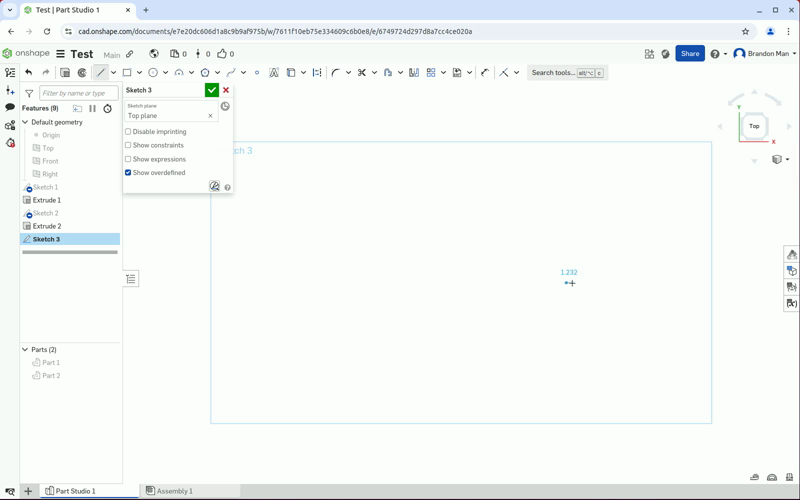
scroll(6)
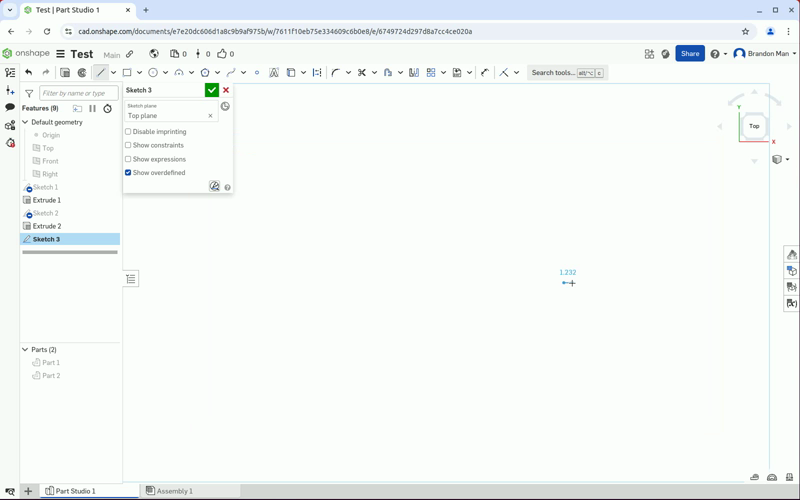
scroll(6)
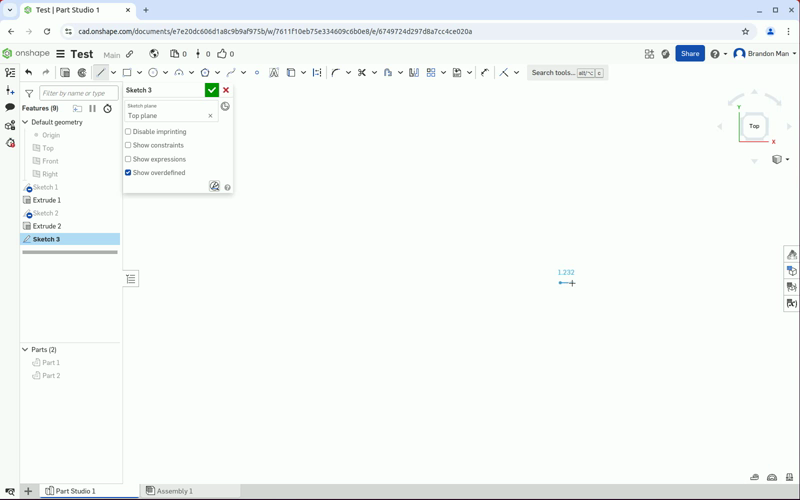
scroll(6)
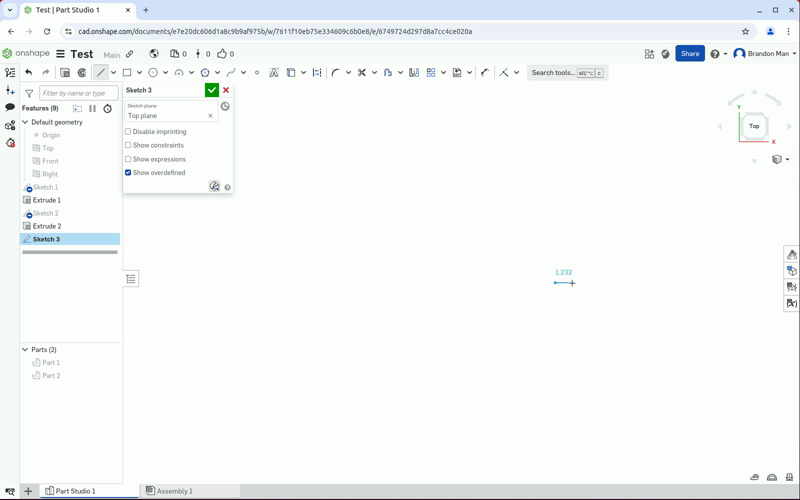
scroll(6)
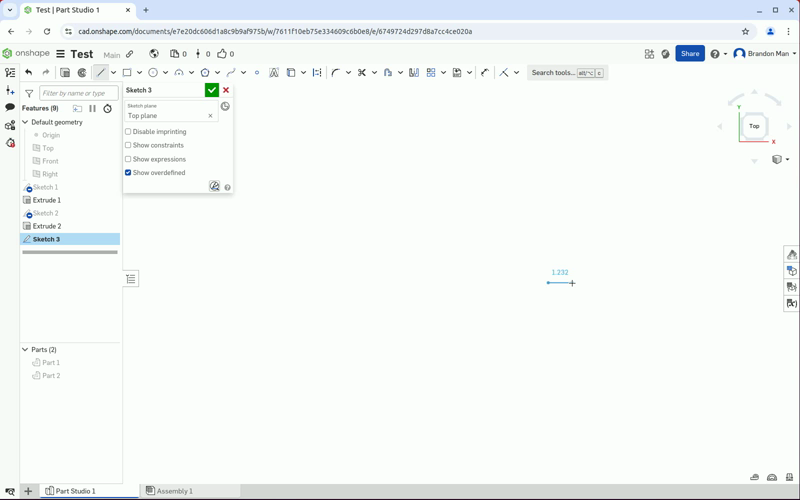
scroll(6)
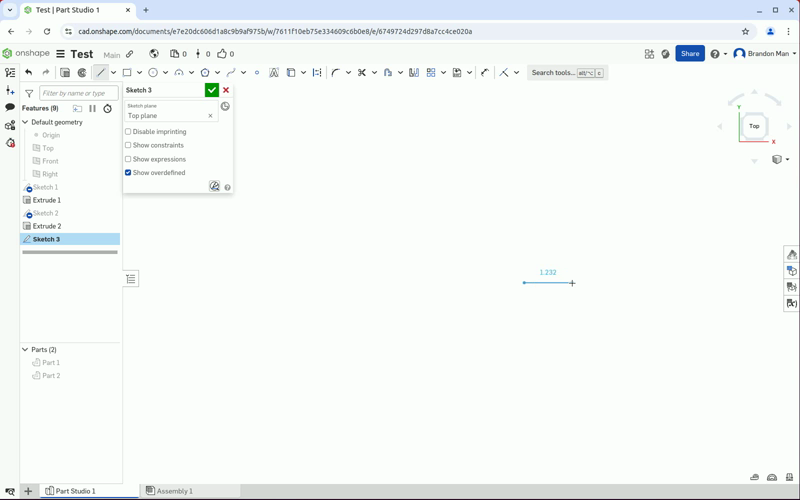
scroll(6)
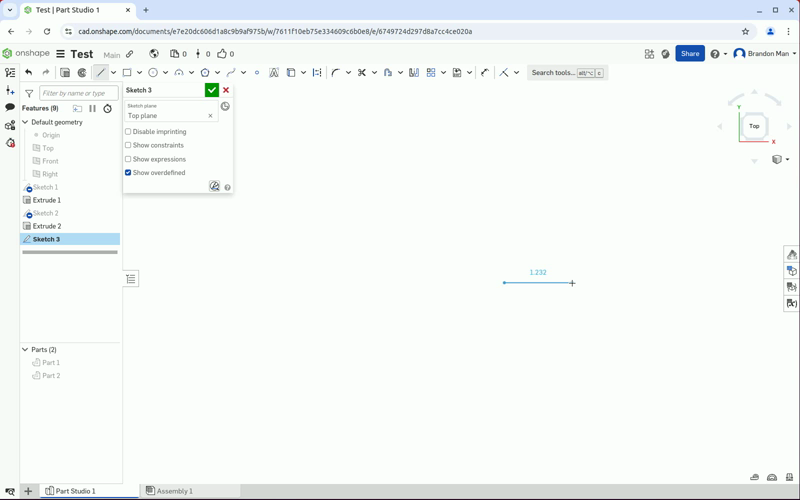
click(572, 282)
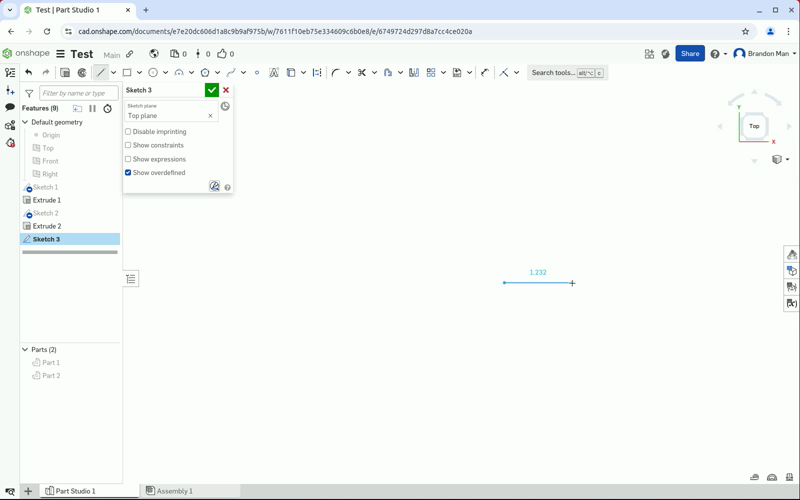
scroll(-6)
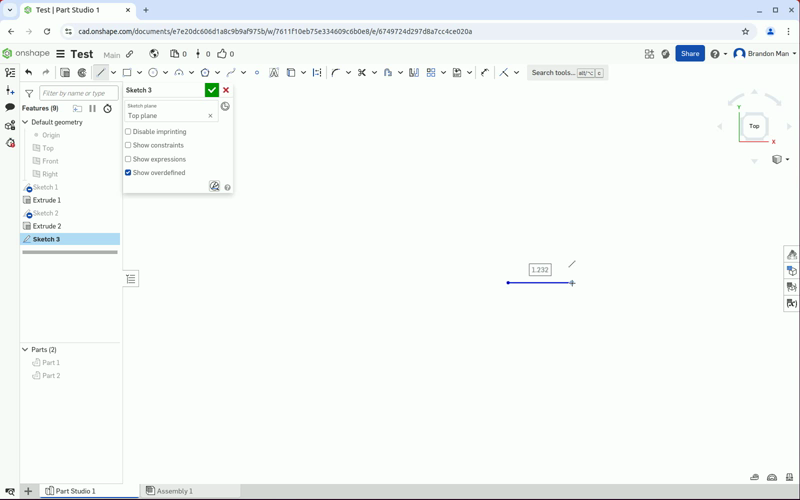
scroll(-6)
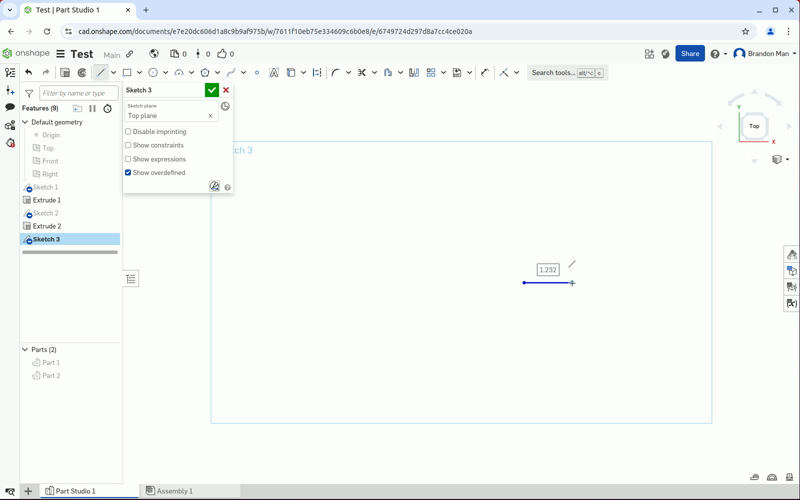
scroll(-6)
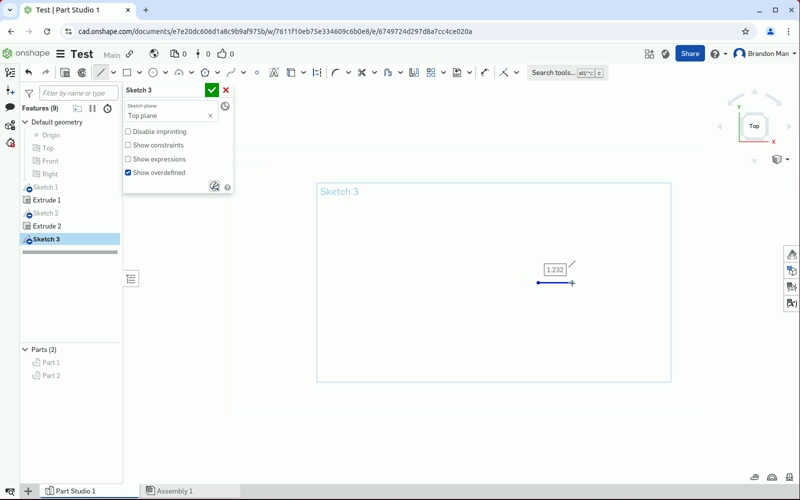
scroll(-6)
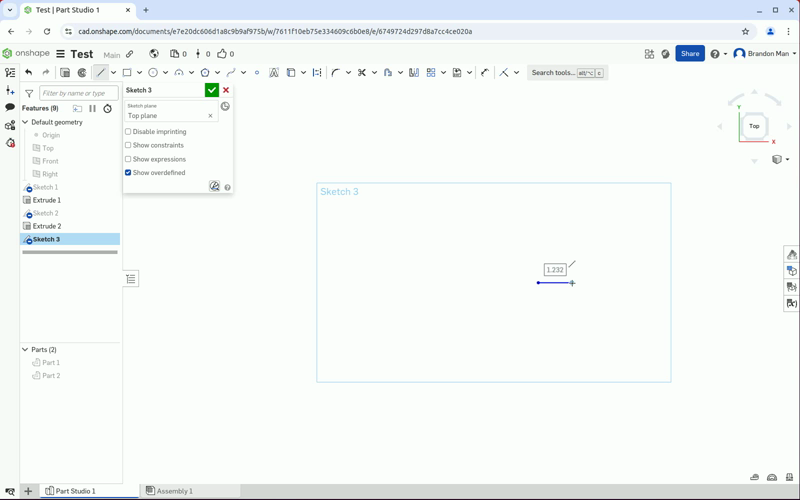
scroll(-6)
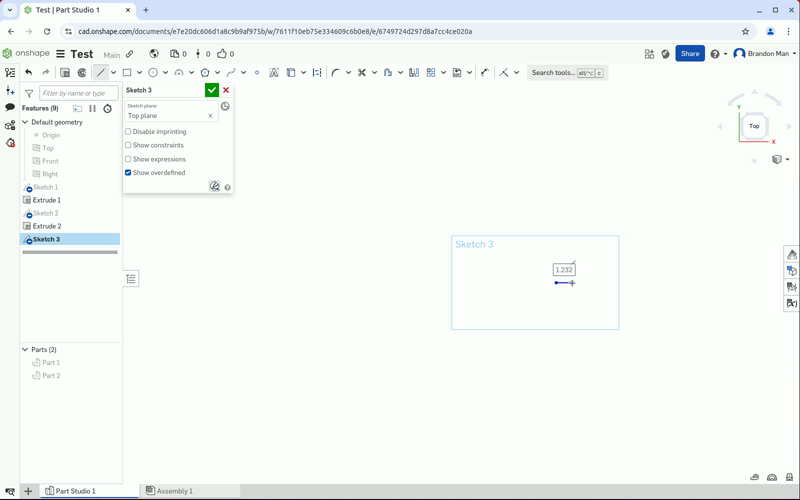
scroll(-6)
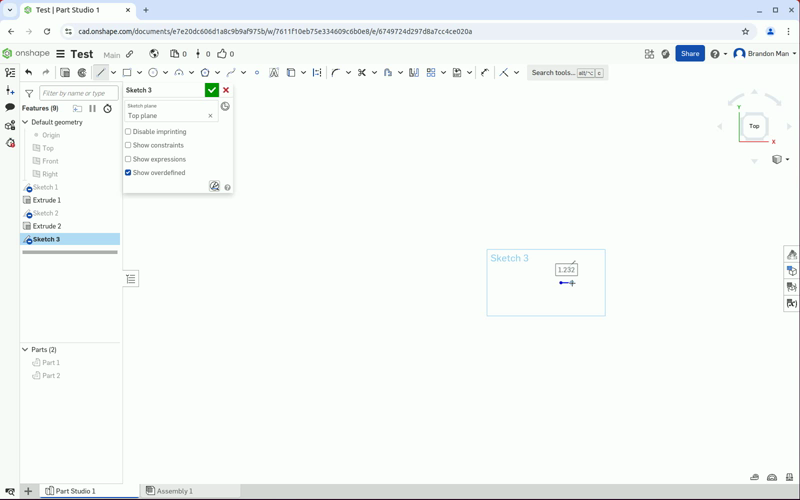
scroll(-6)
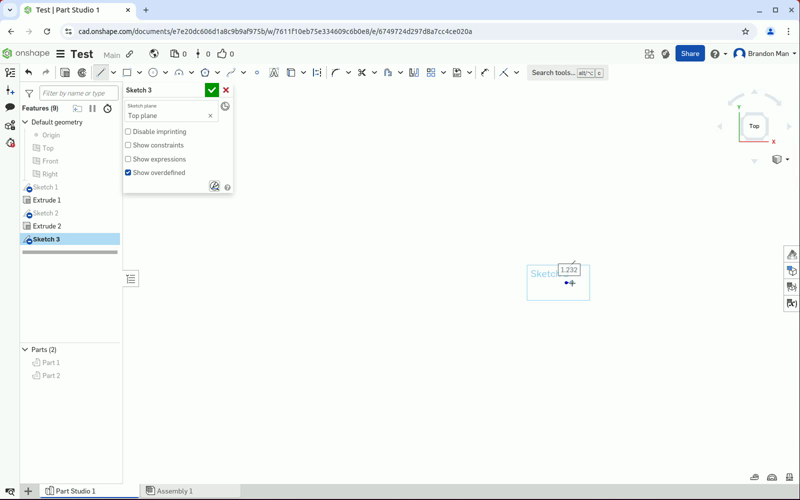
key_up(shift)
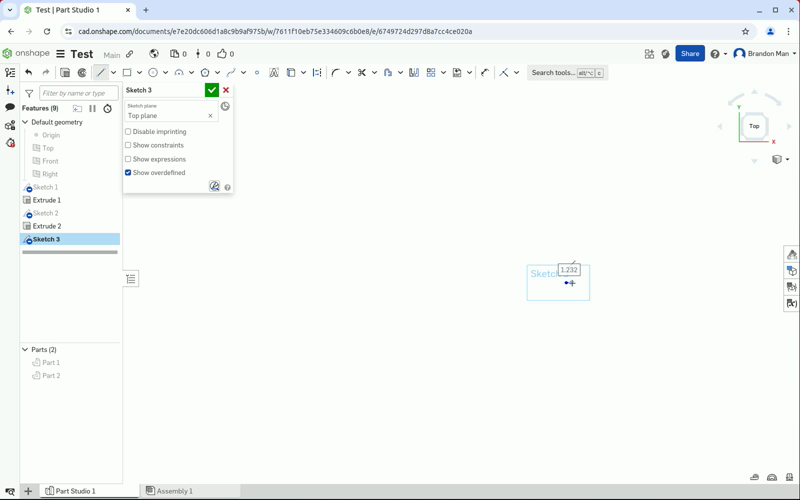
key_down(shift)
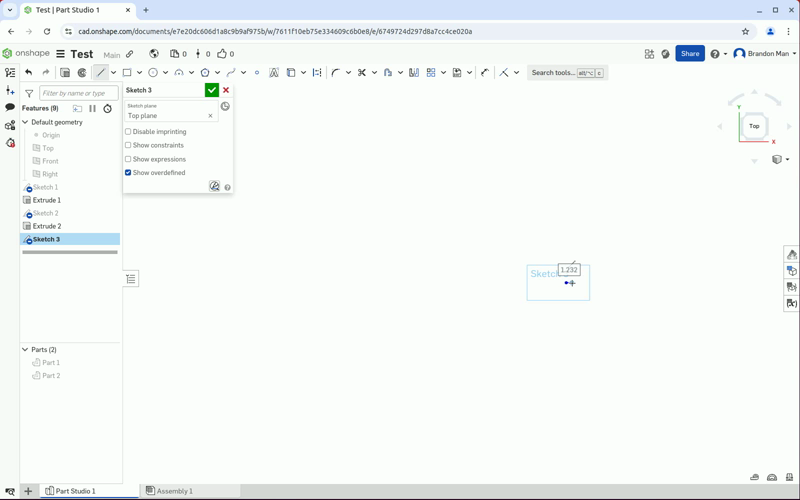
mouse_move(572, 210)
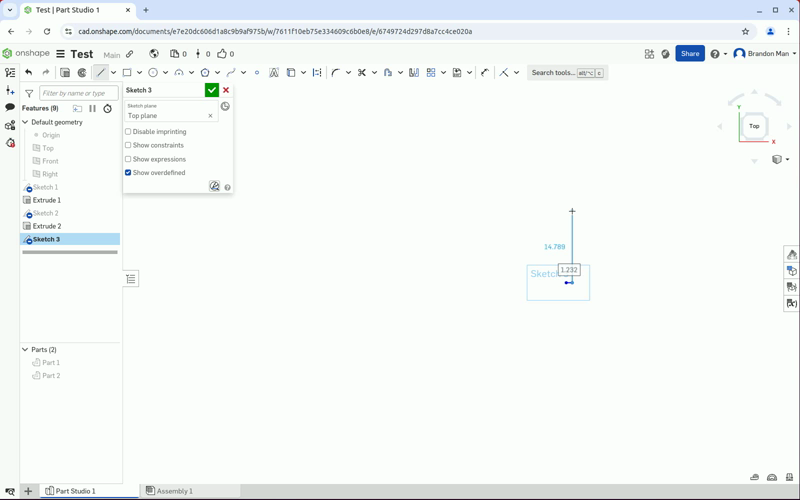
click(572, 210)
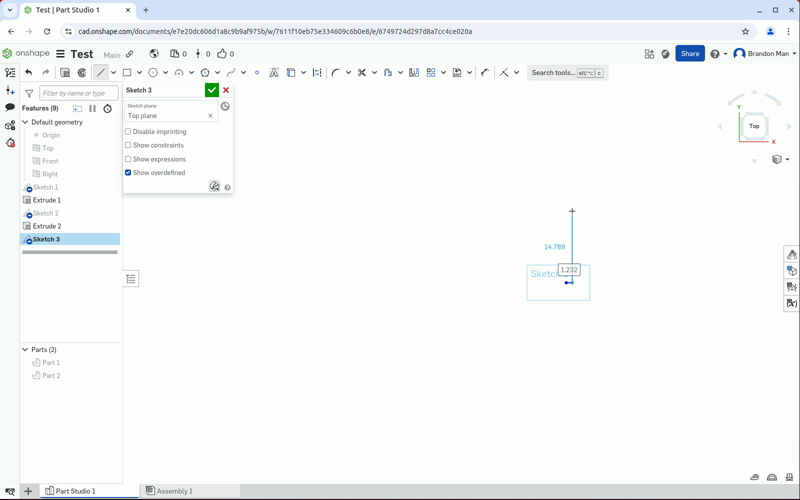
key_up(shift)
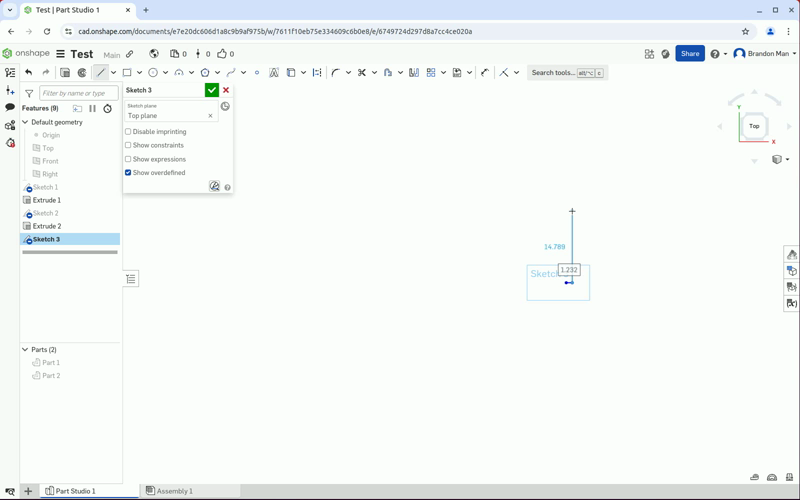
key_down(shift)
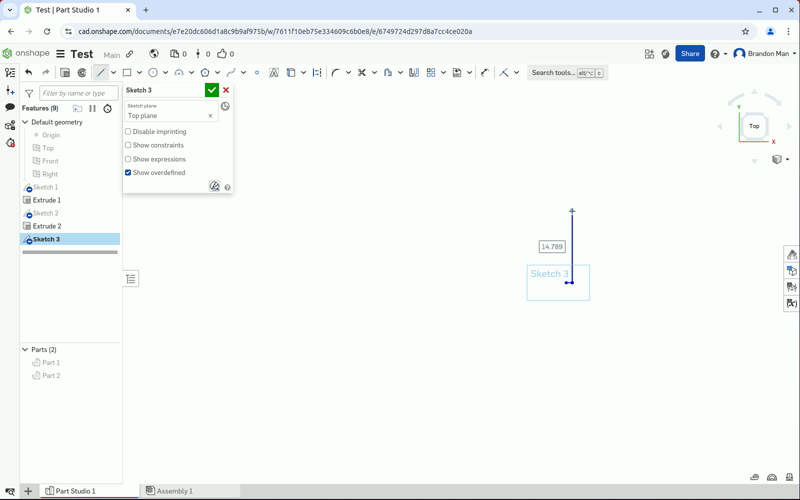
mouse_move(589, 210)
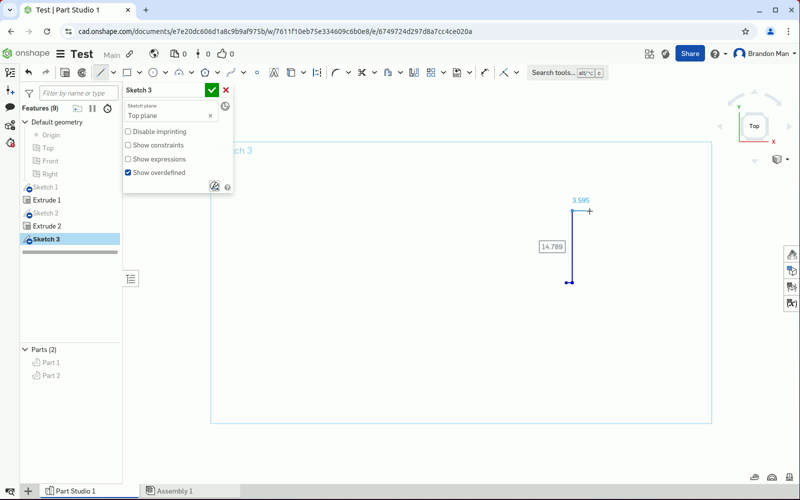
mouse_move(566, 210)
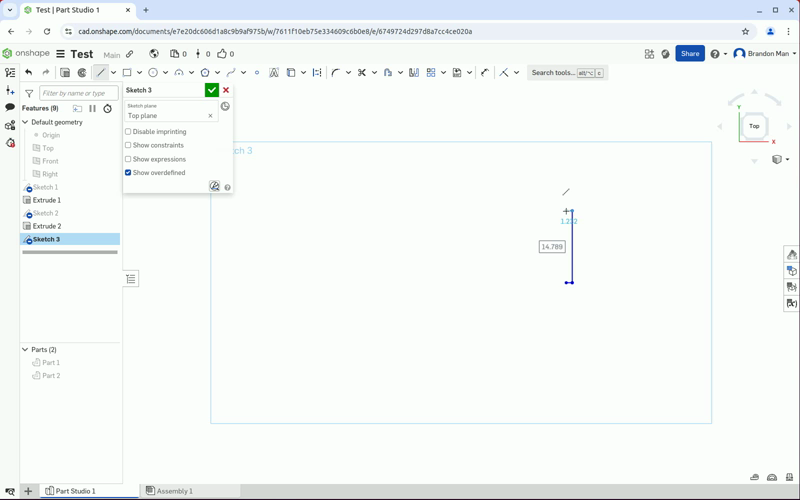
scroll(6)
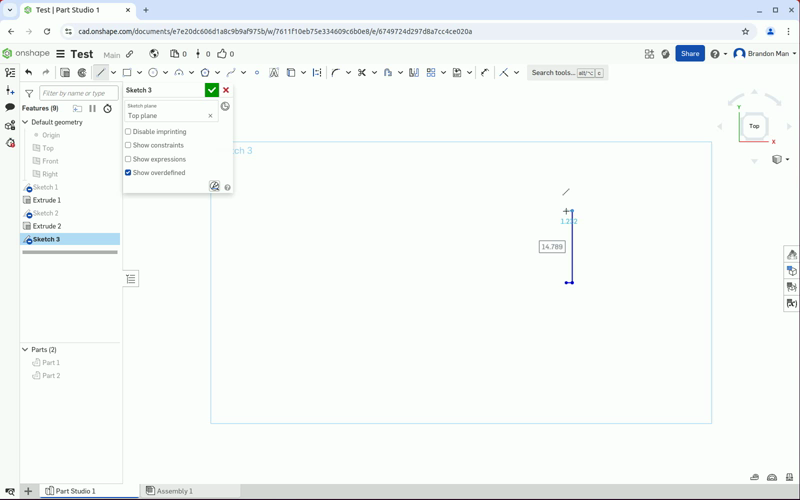
scroll(6)
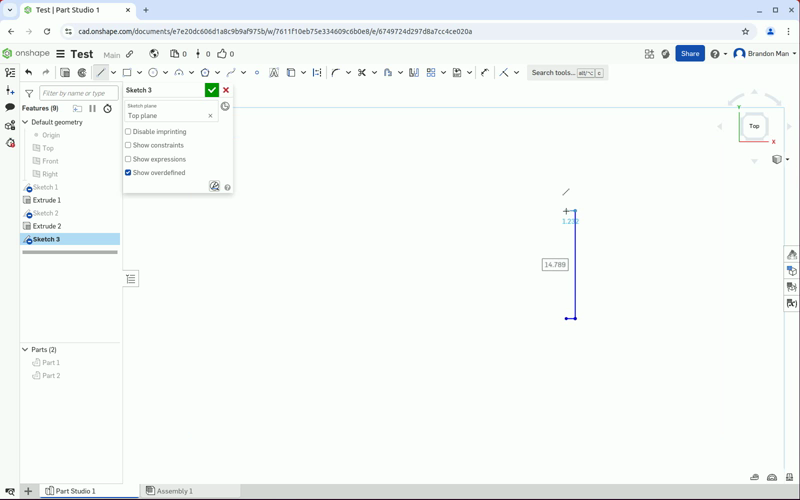
scroll(6)
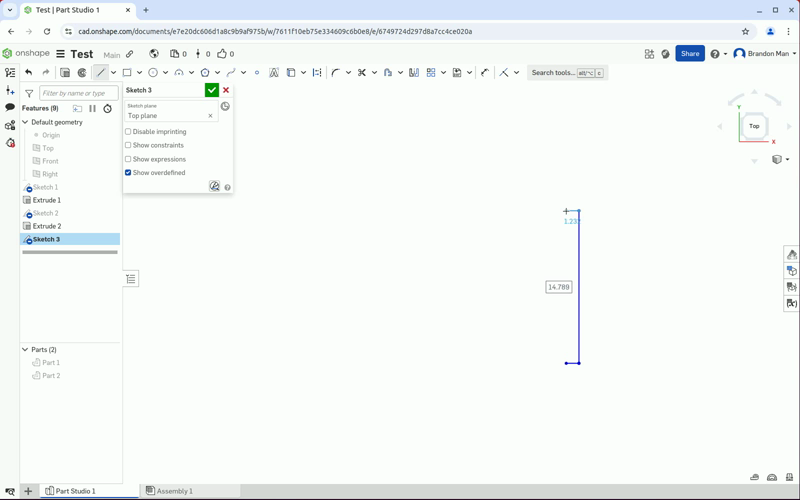
scroll(6)
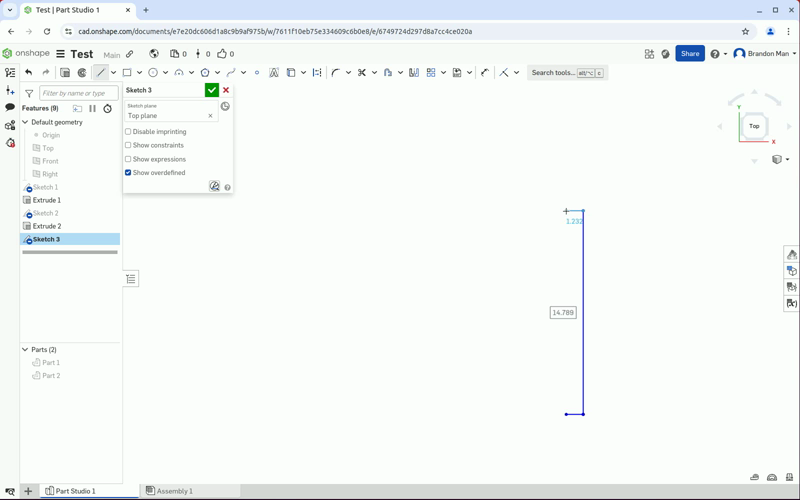
scroll(6)
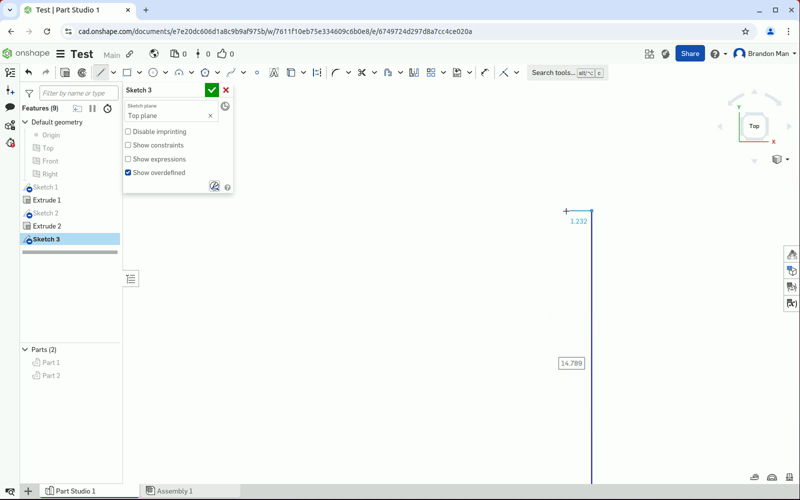
scroll(6)
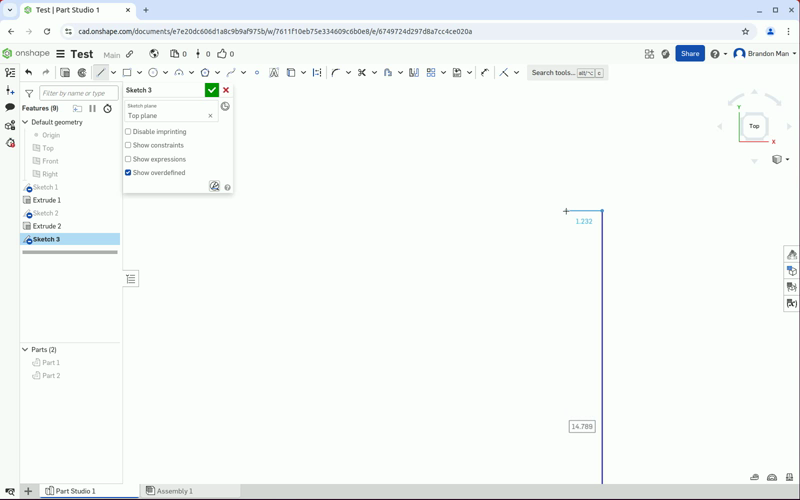
scroll(6)
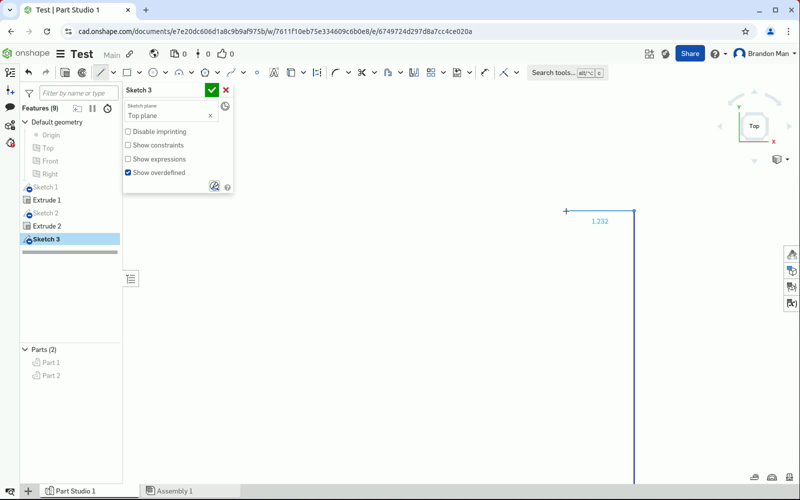
click(566, 210)
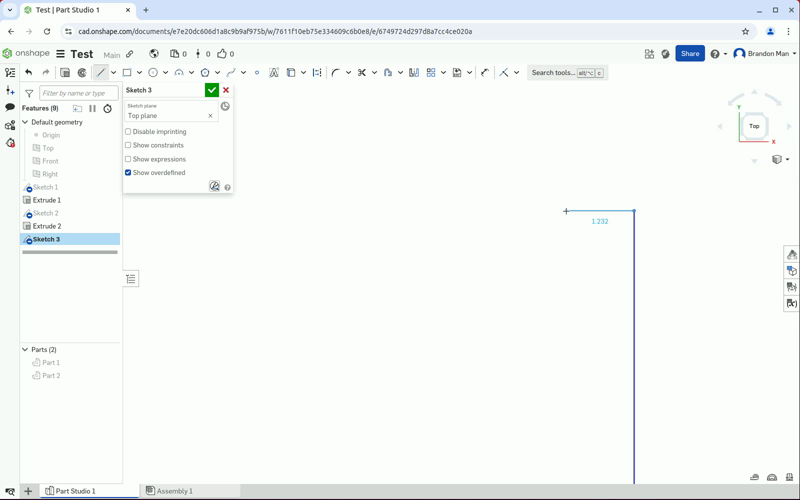
scroll(-6)
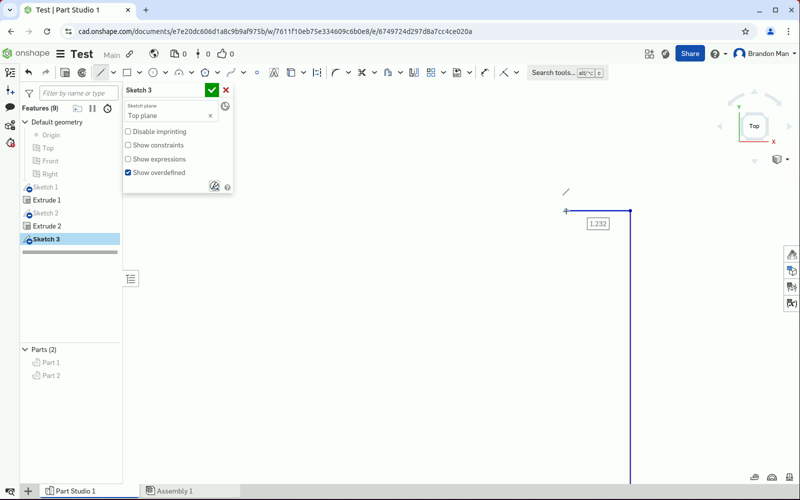
scroll(-6)
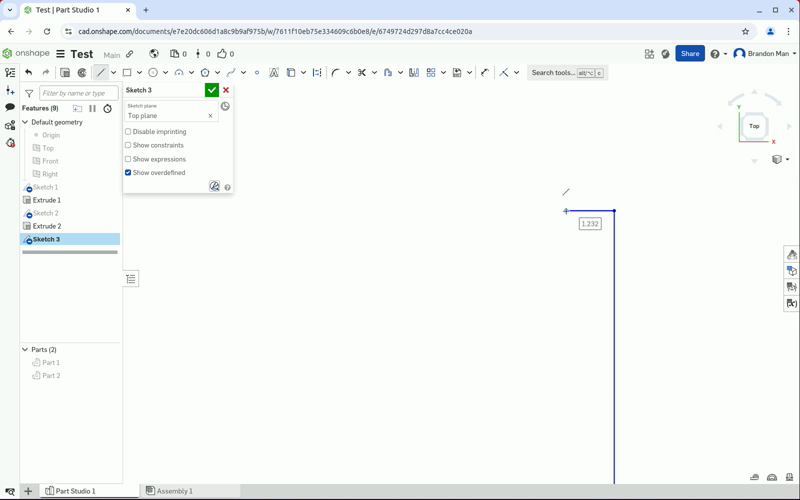
scroll(-6)
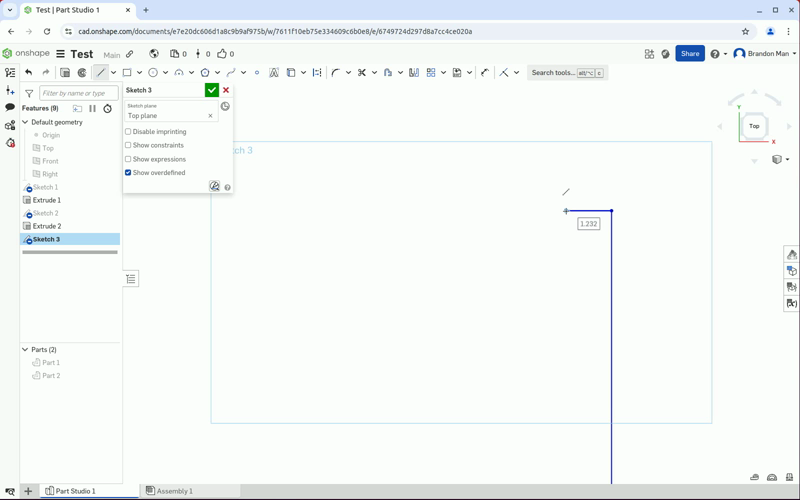
scroll(-6)
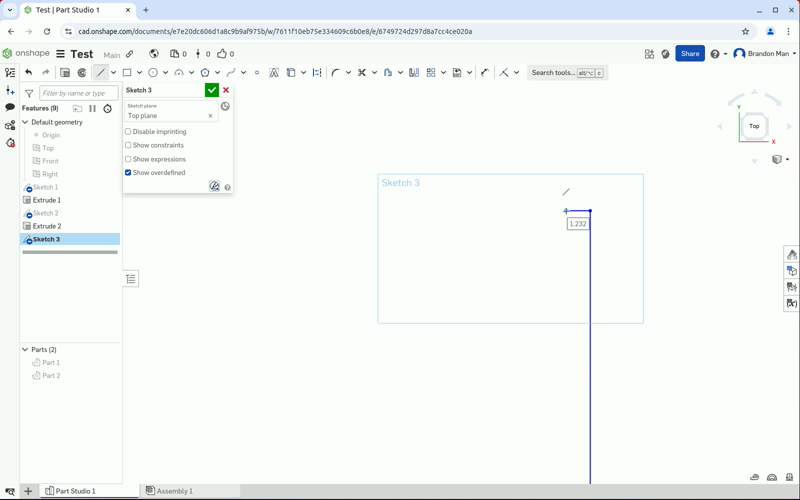
scroll(-6)
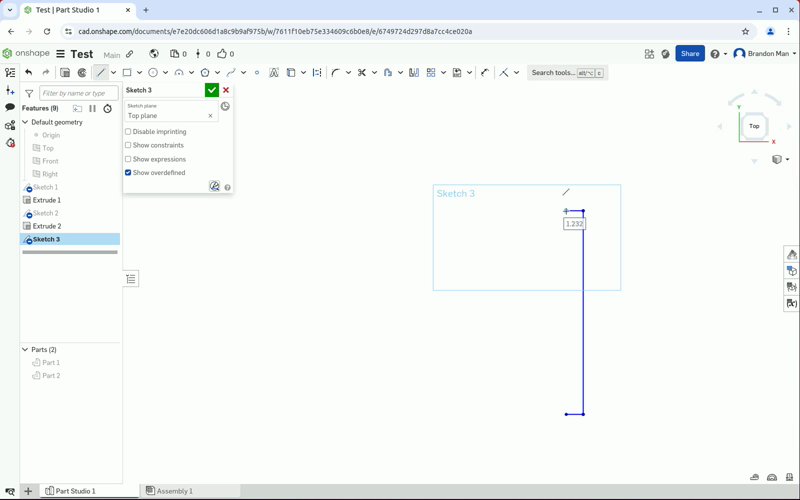
scroll(-6)
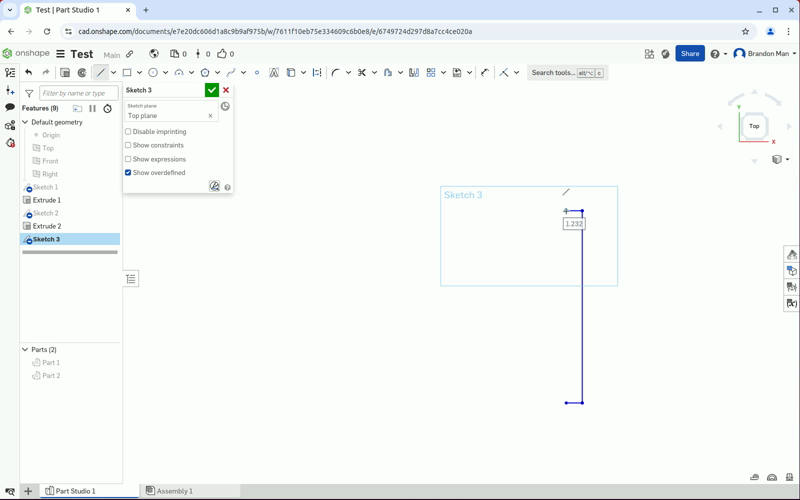
scroll(-6)
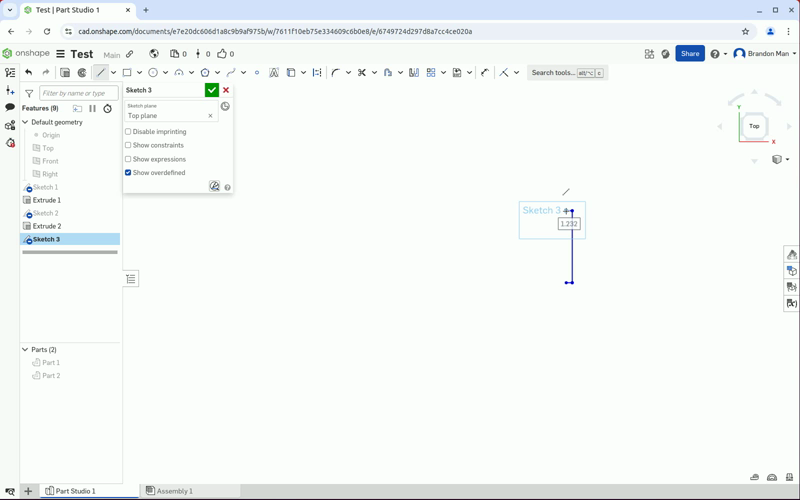
key_up(shift)
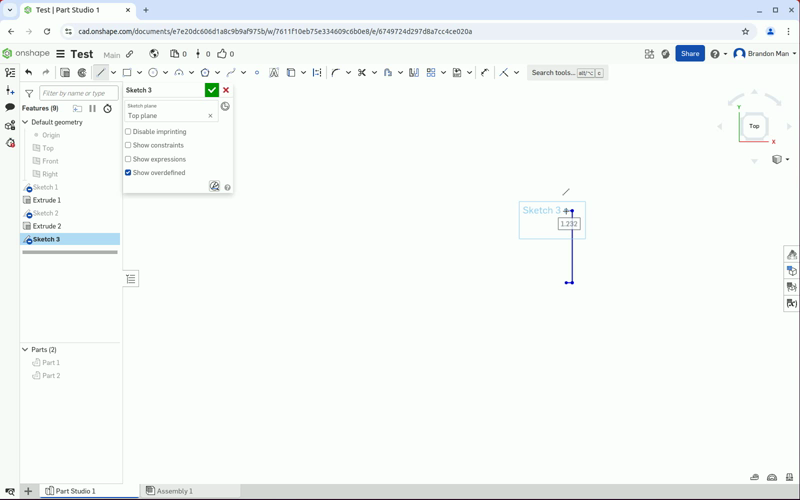
key_down(shift)
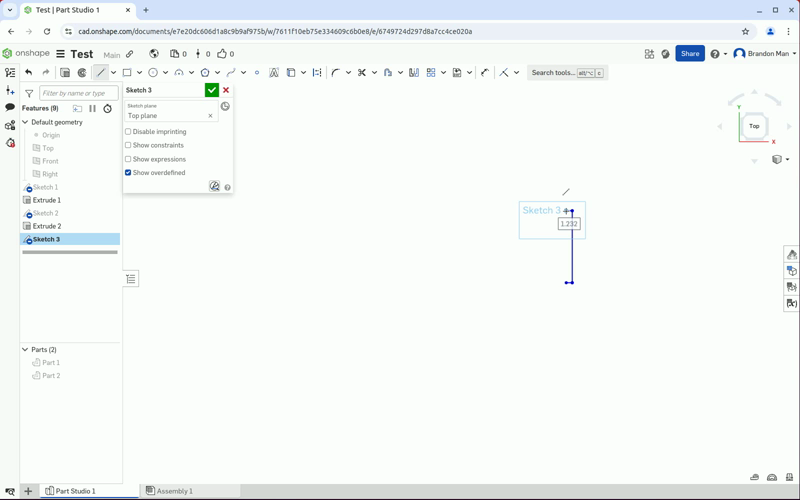
mouse_move(566, 282)
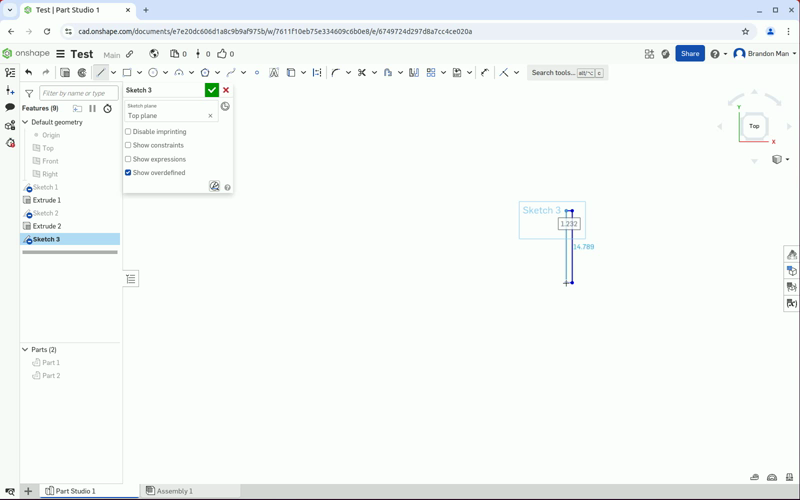
key_up(shift)
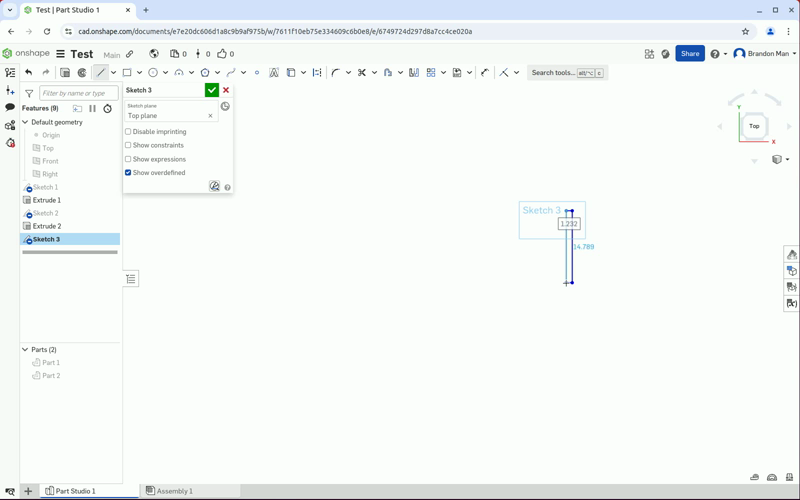
click(566, 282)
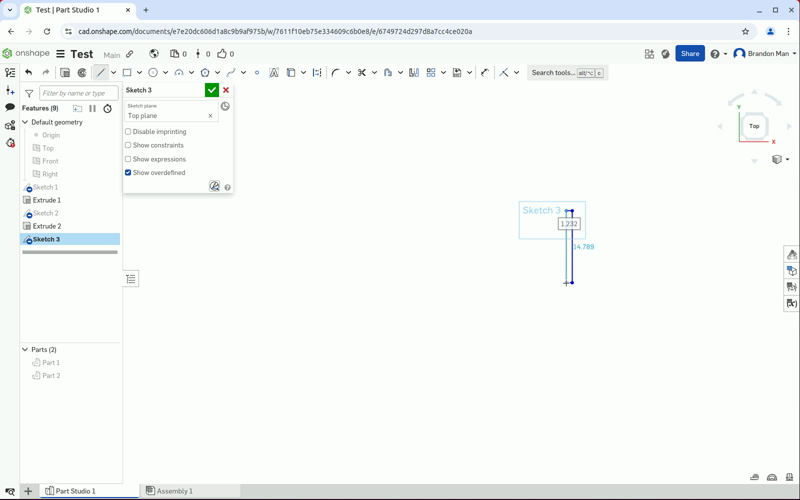
key(esc)
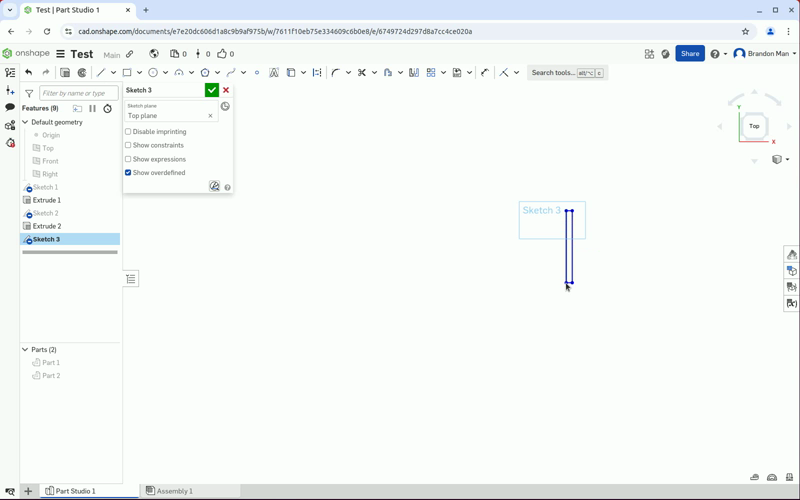
mouse_move(568, 265)
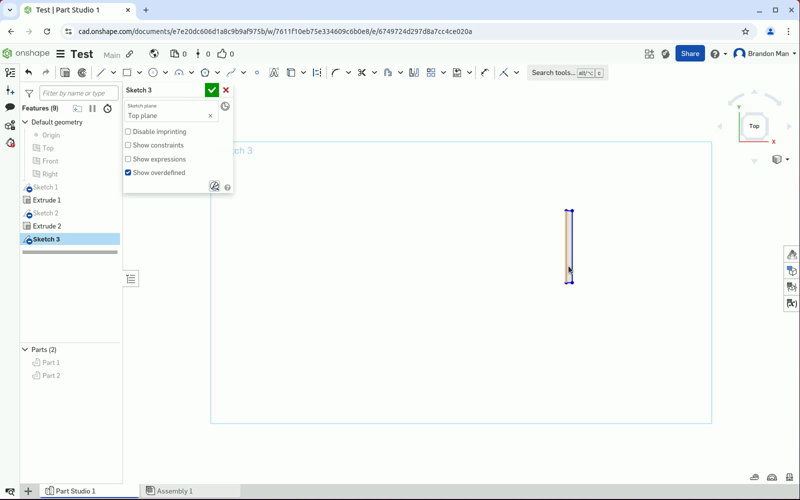
scroll(6)
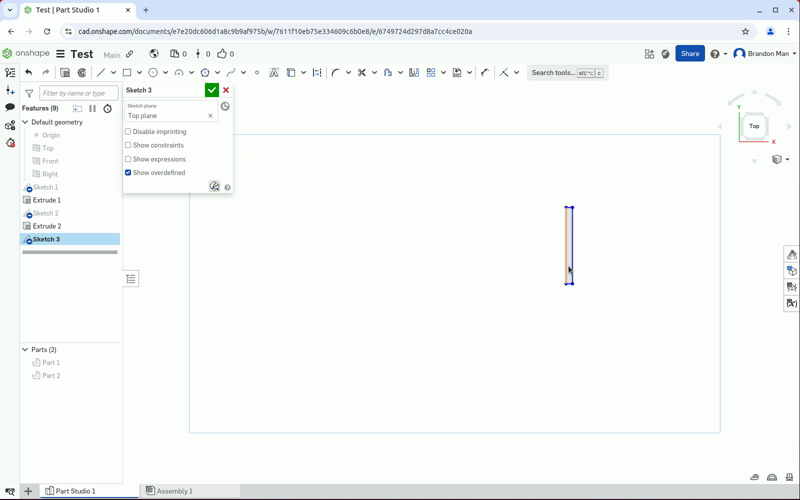
scroll(6)
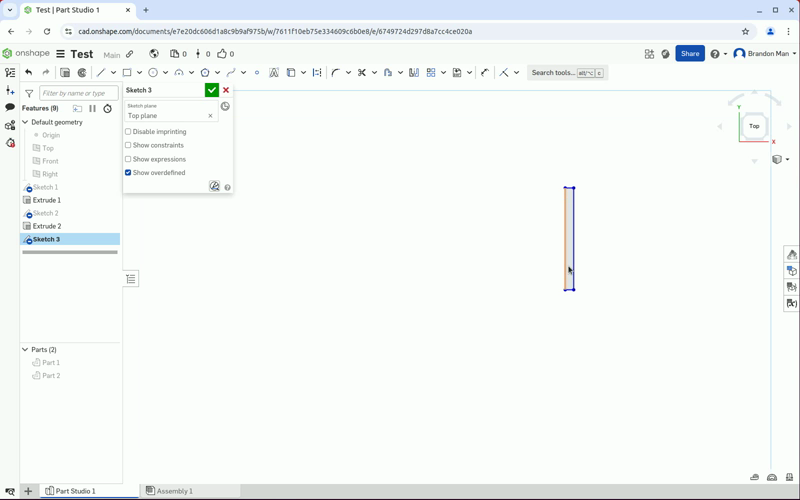
scroll(6)
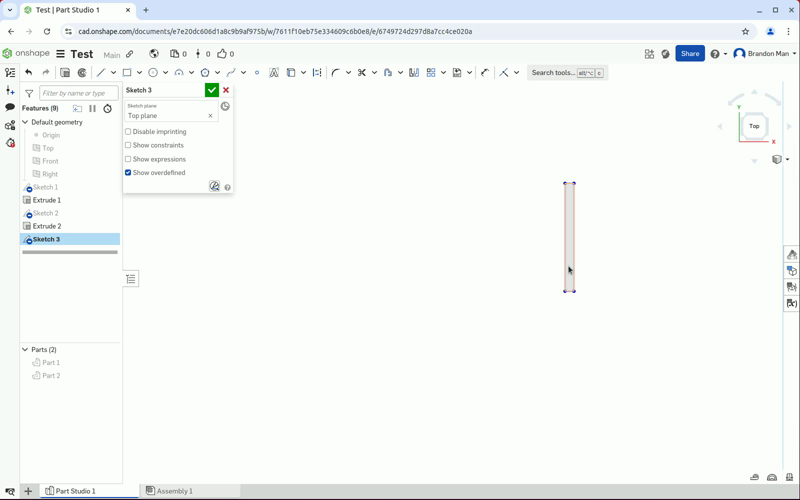
scroll(6)
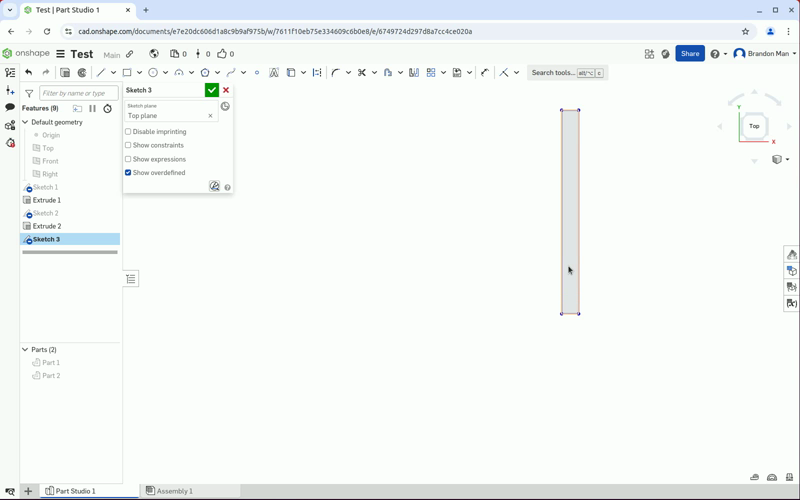
scroll(6)
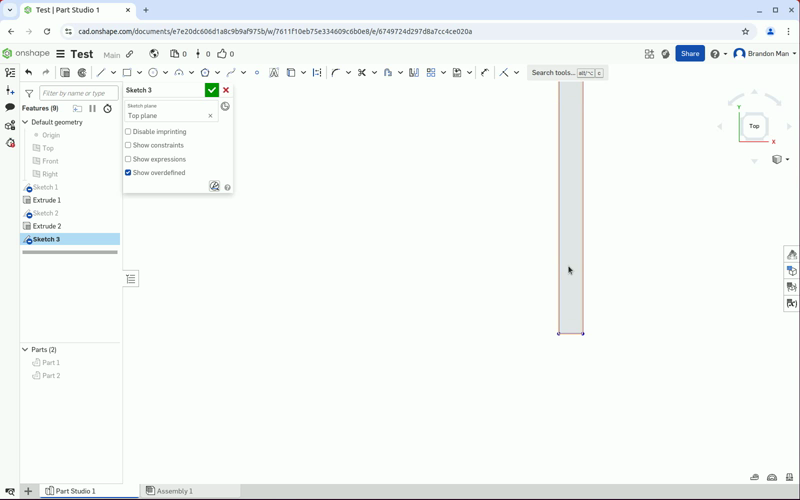
scroll(6)
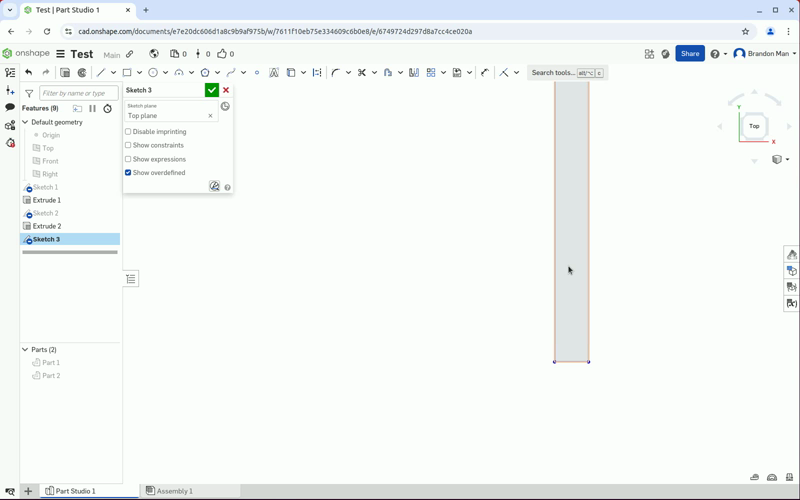
scroll(6)
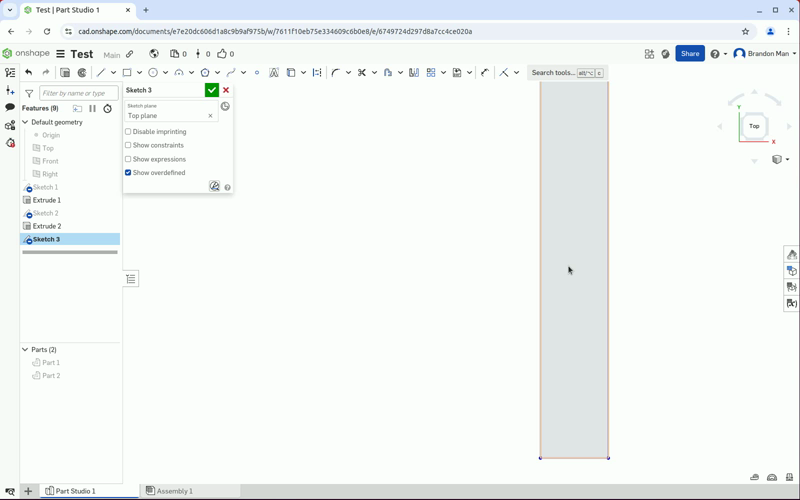
click(568, 265)
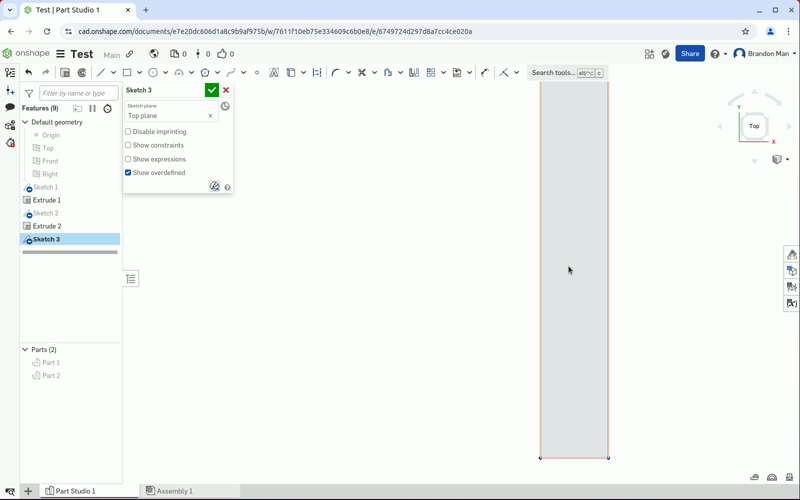
scroll(-6)
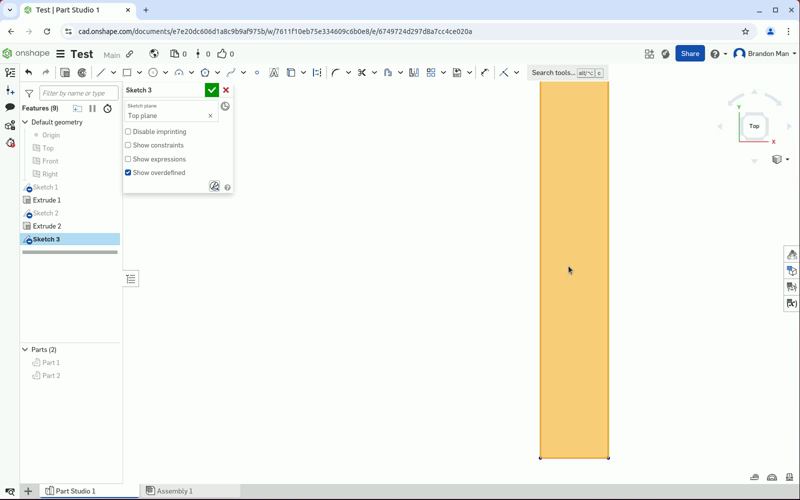
scroll(-6)
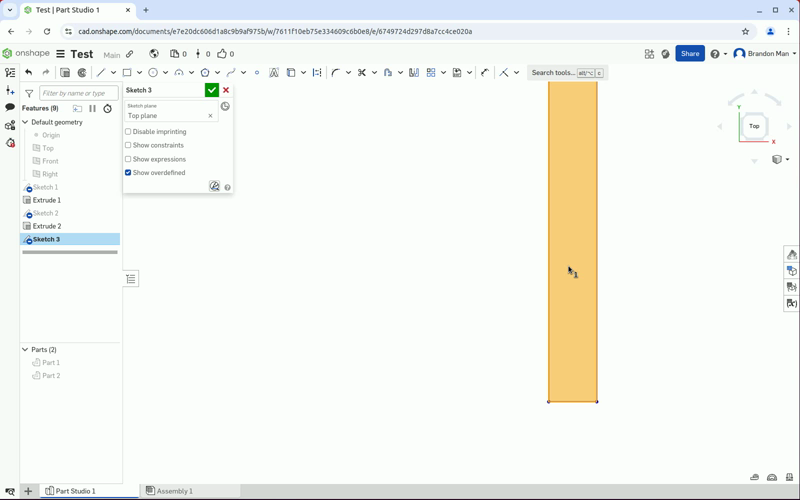
scroll(-6)
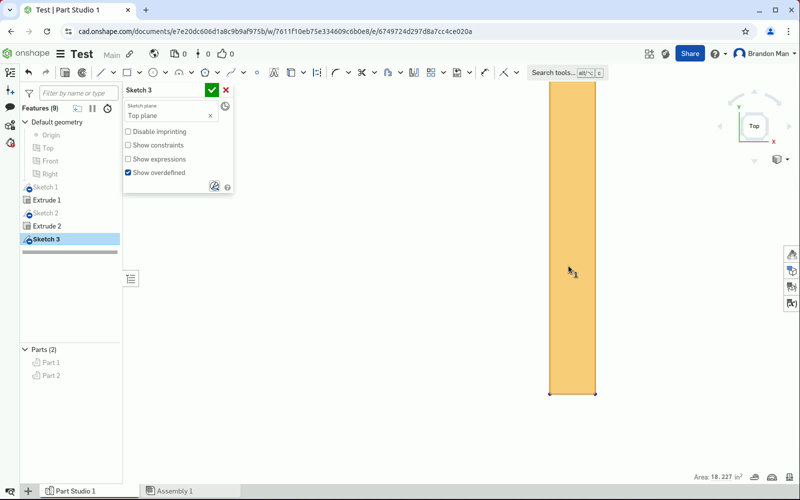
scroll(-6)
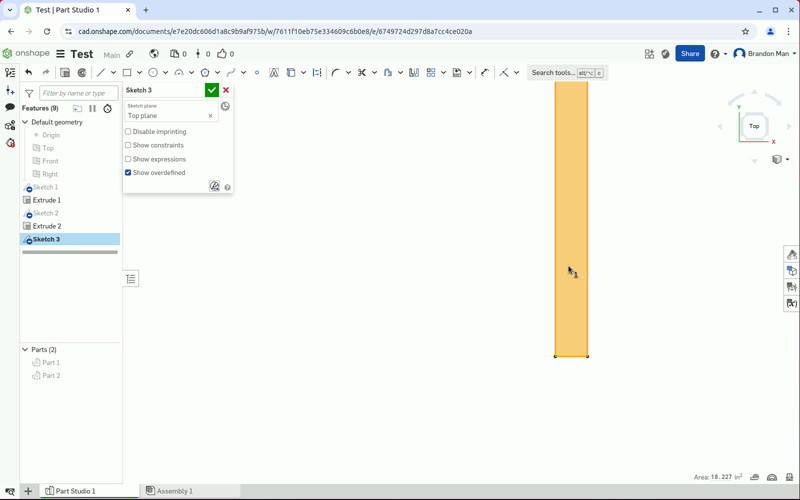
scroll(-6)
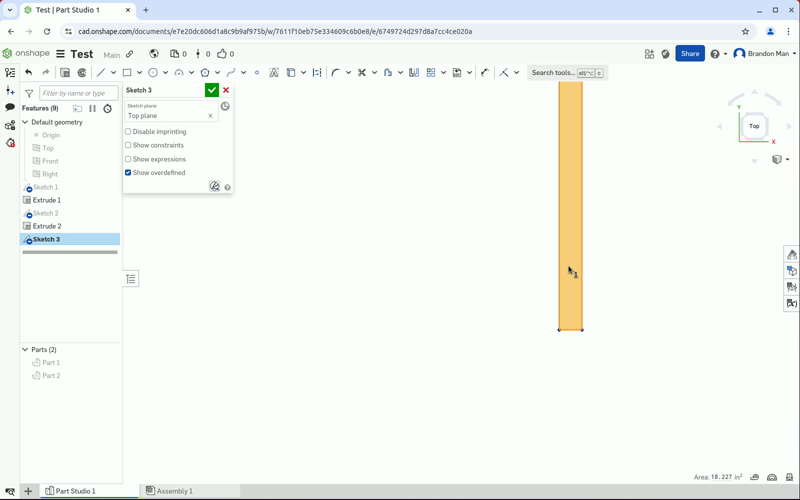
scroll(-6)
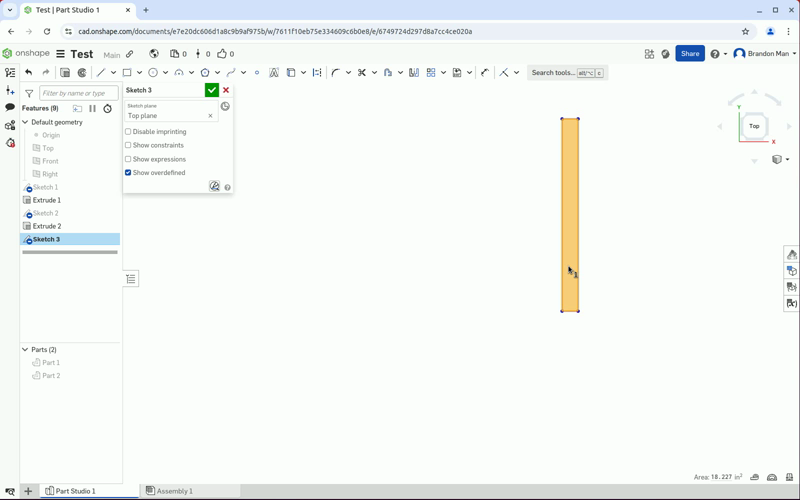
scroll(-6)
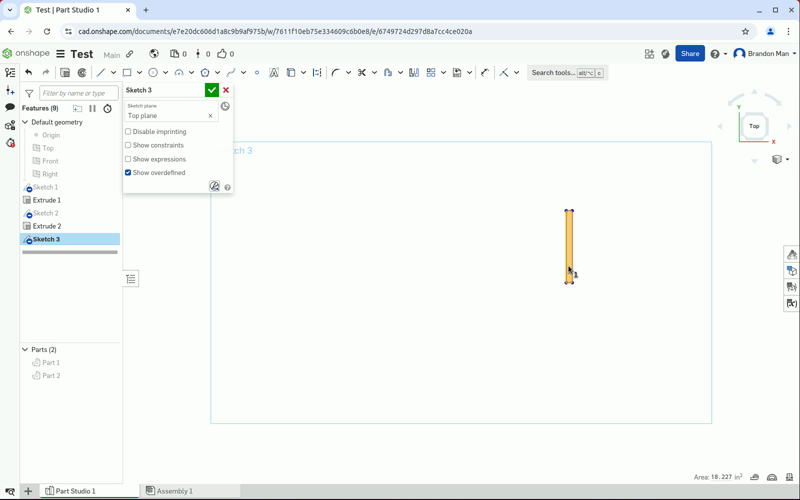
mouse_move(73, 352)
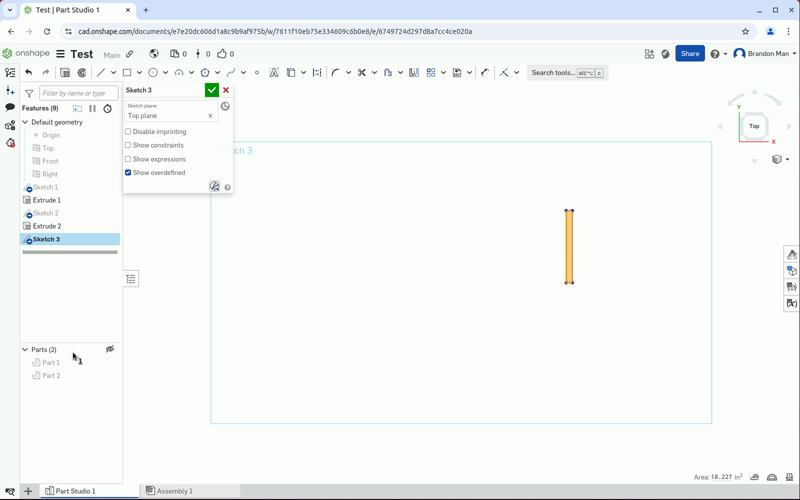
key(shift+y)
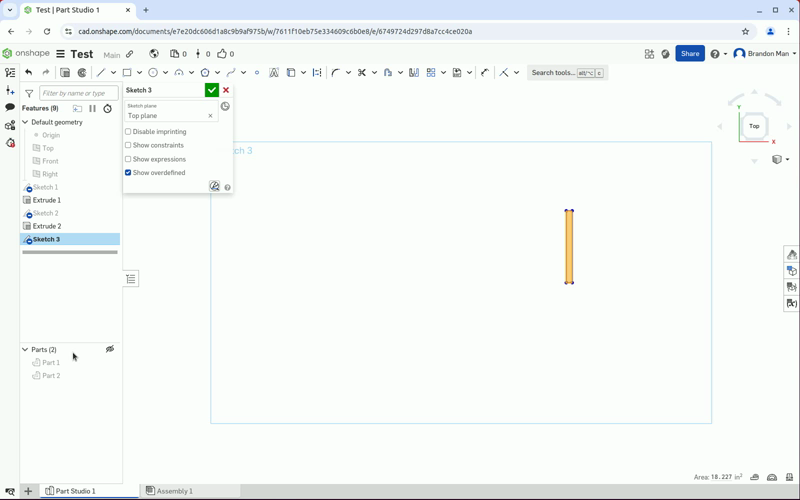
key(shift+e)
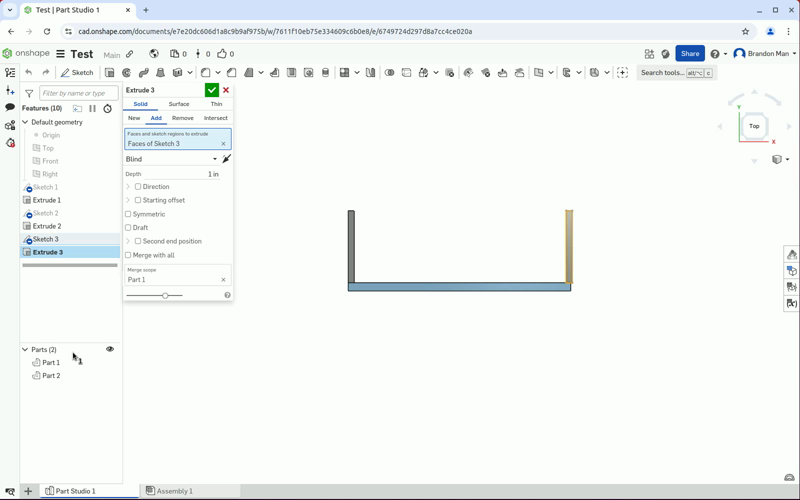
mouse_move(143, 106)
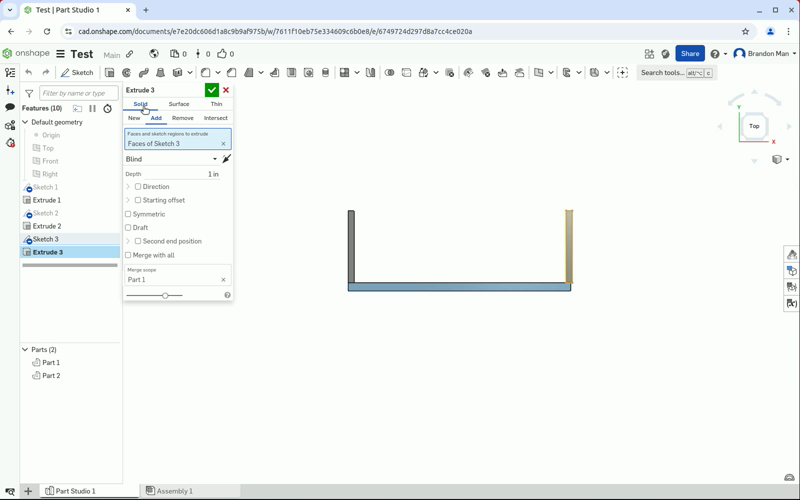
click(143, 106)
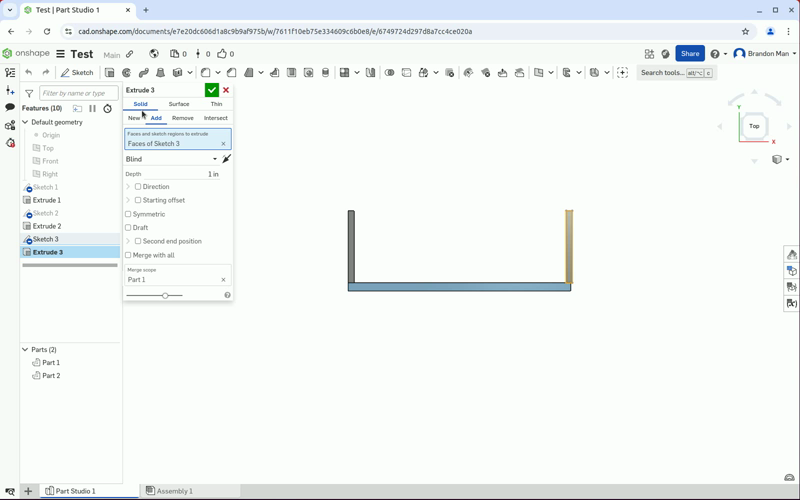
mouse_move(137, 120)
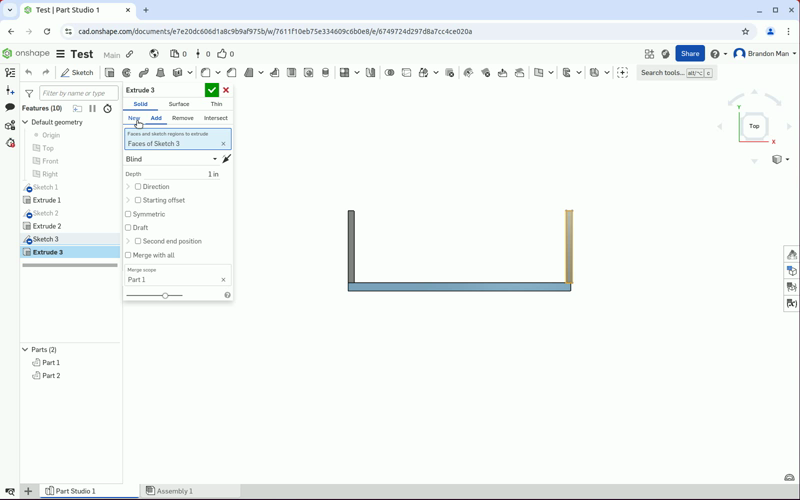
click(137, 120)
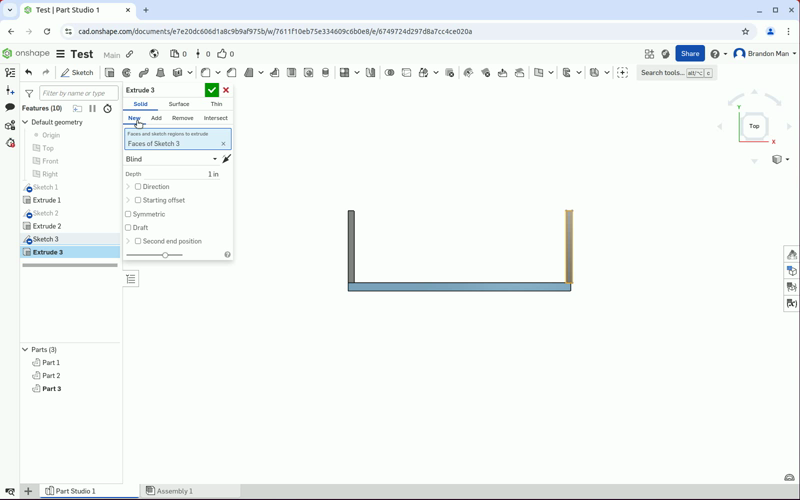
key(tab, 4)
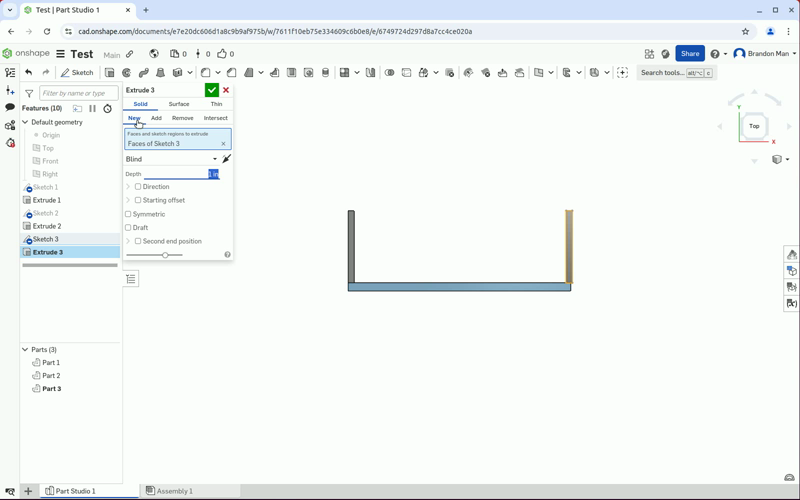
text(21.423)
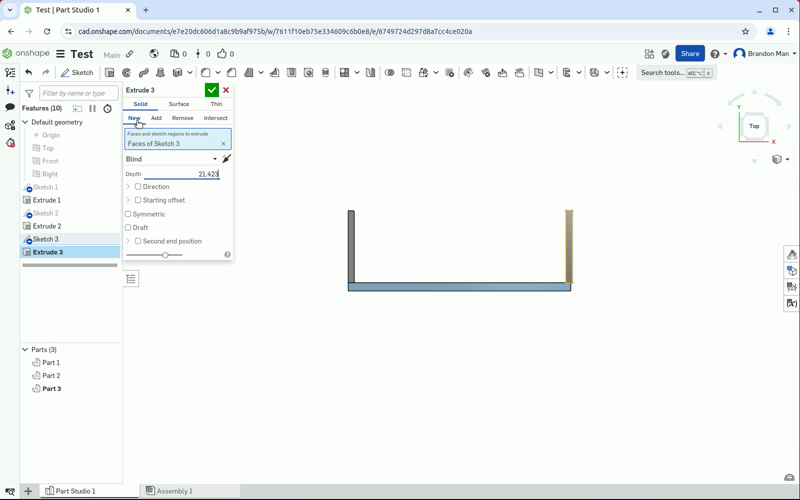
key(enter)
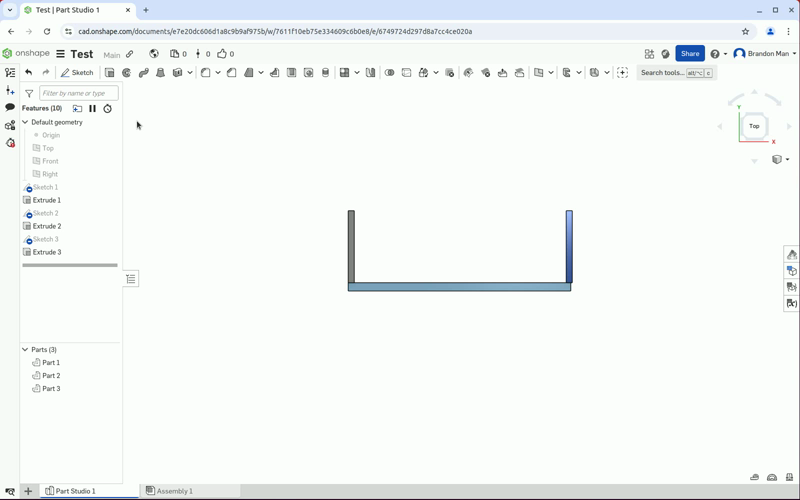
key(shift+h)
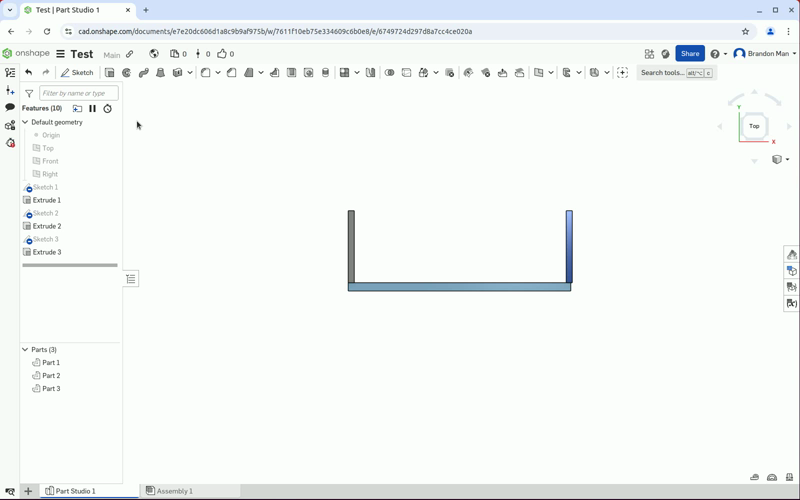
key(shift+h)
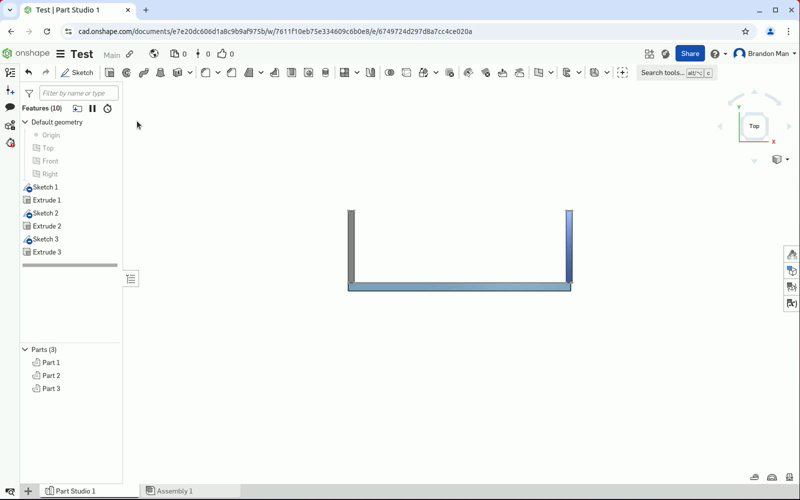
key(shift+7)
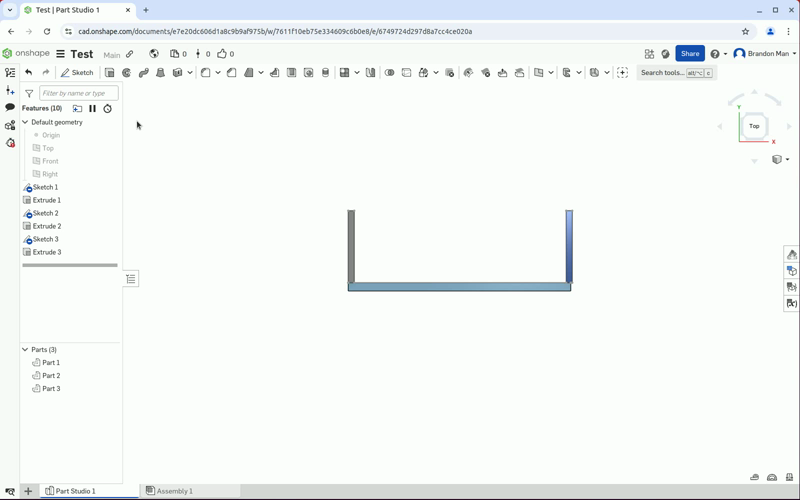
key(up, 3)
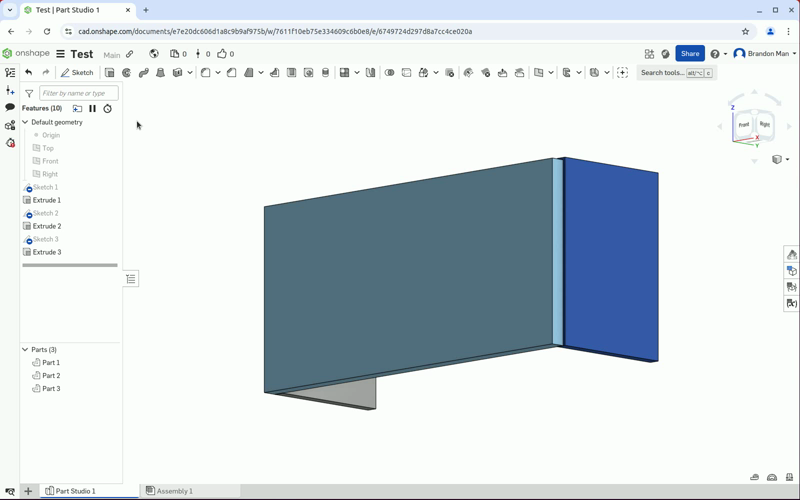
key(left, 3)
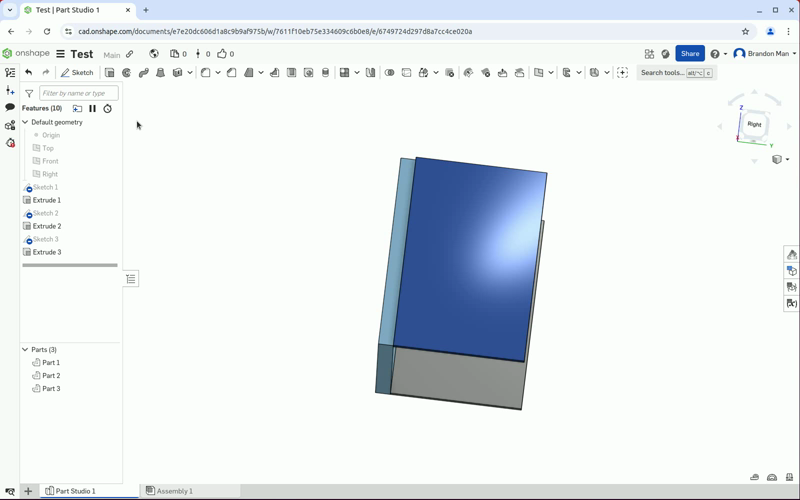
key(right, 3)
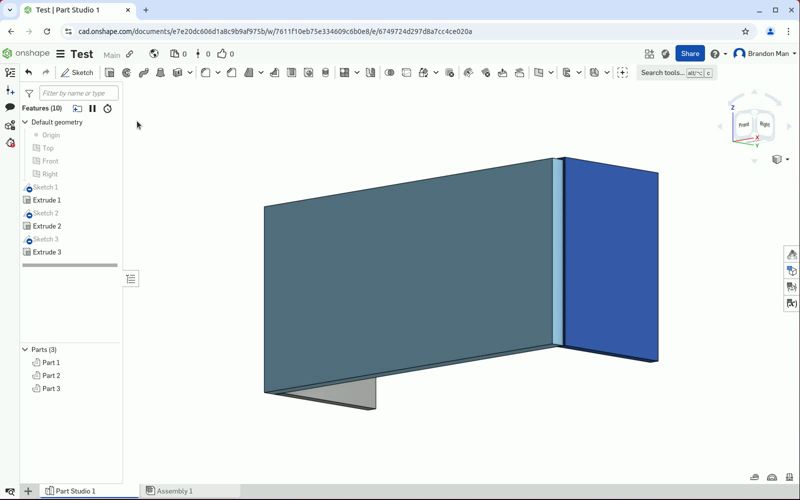
key(down, 3)
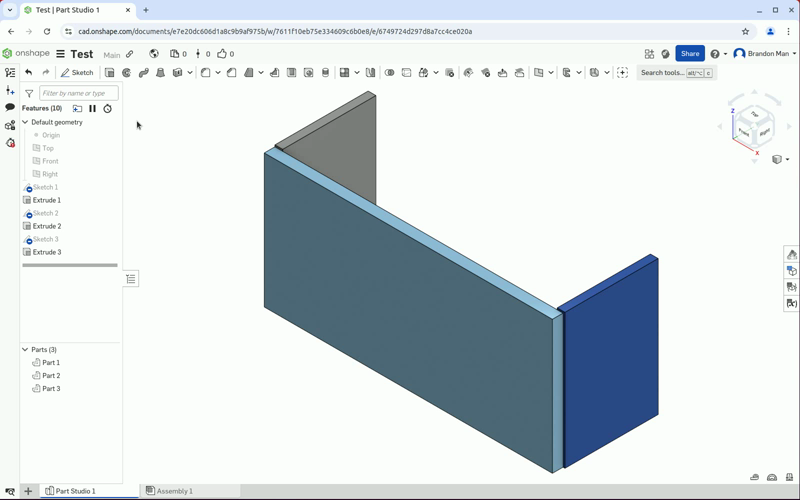
mouse_move(73, 189)
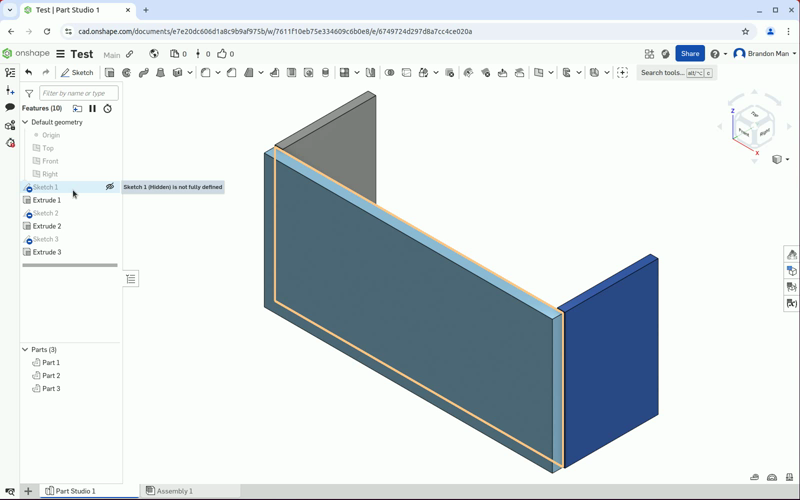
click(73, 189)